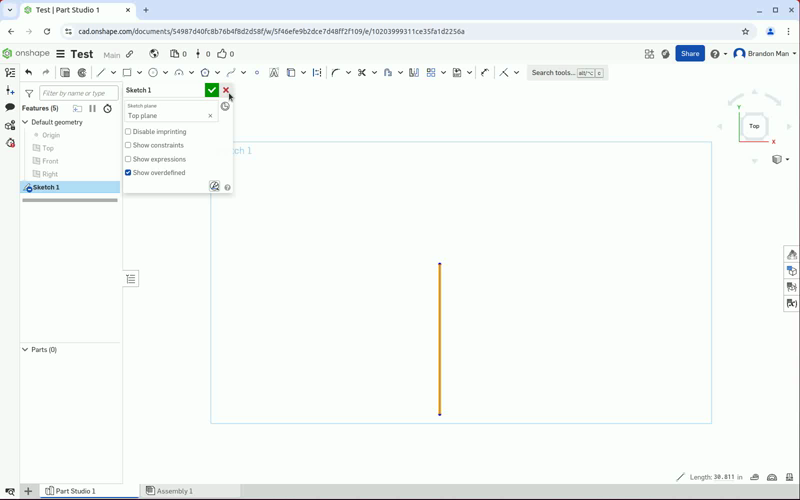
key(shift+h)
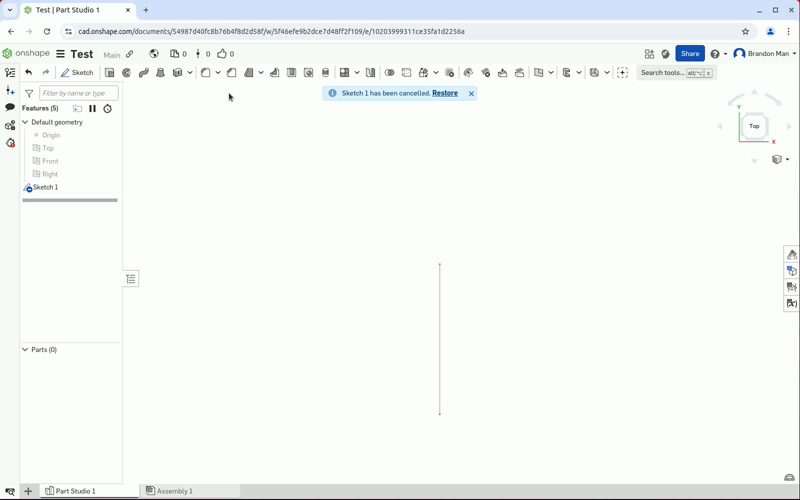
key(shift+s)
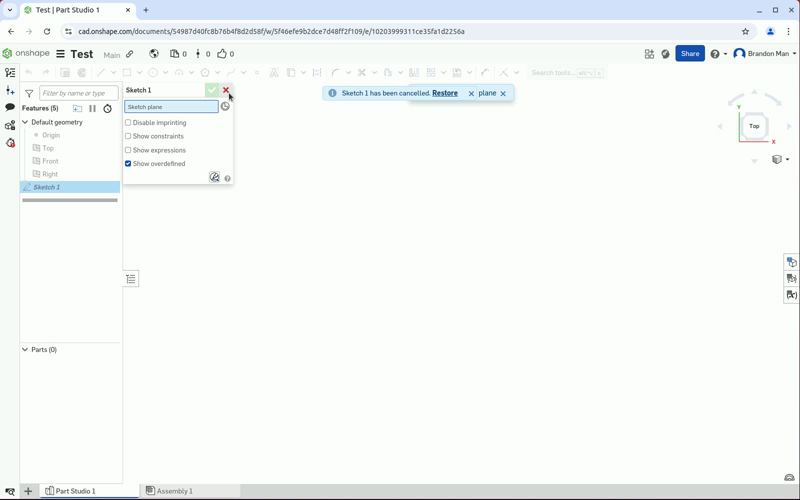
mouse_move(73, 150)
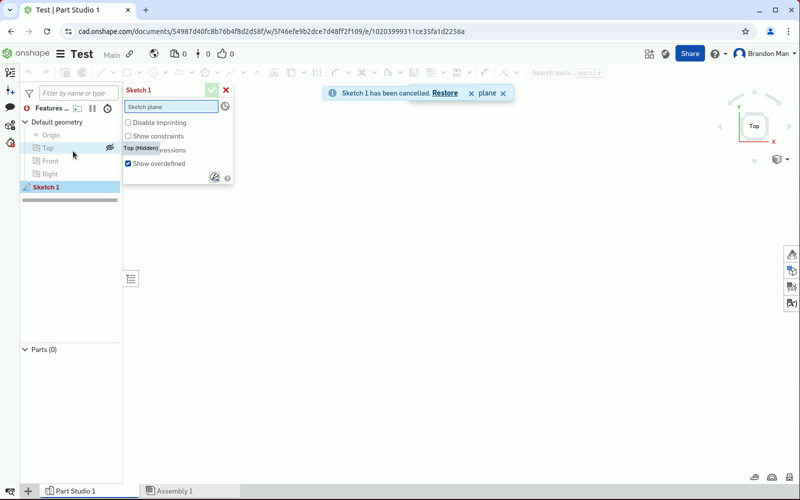
click(73, 150)
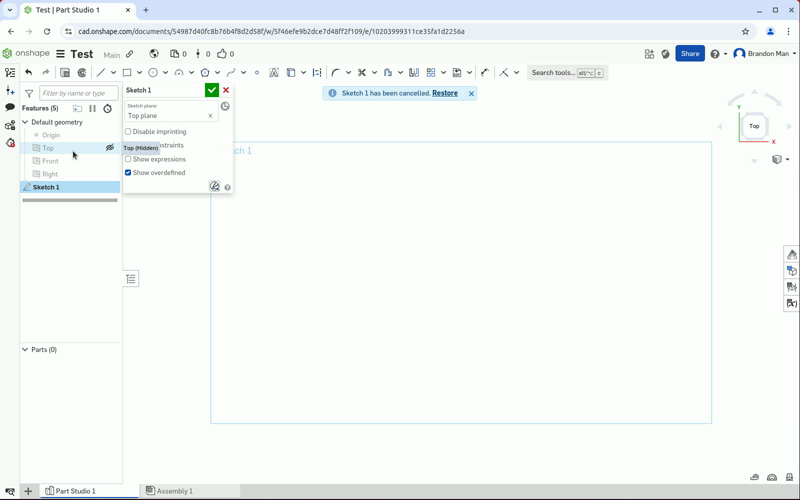
mouse_move(73, 352)
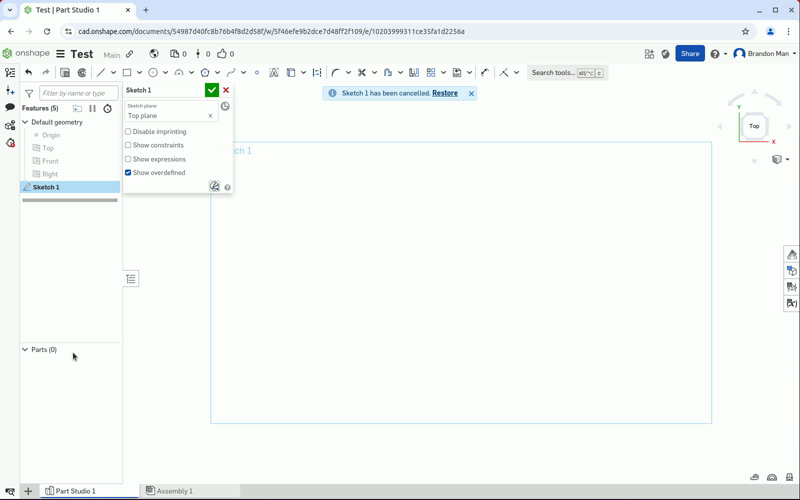
key(y)
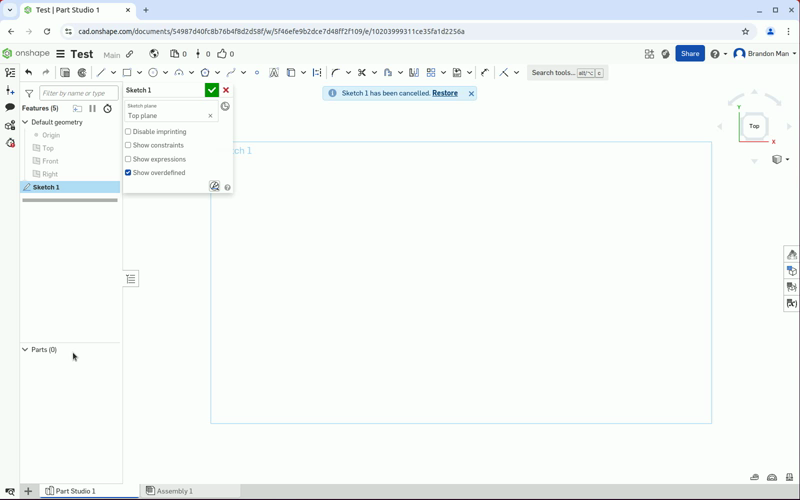
key(l)
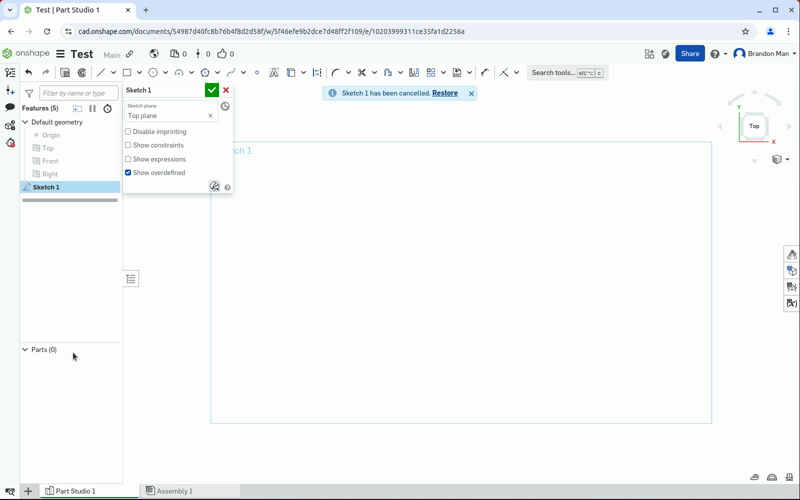
key_down(shift)
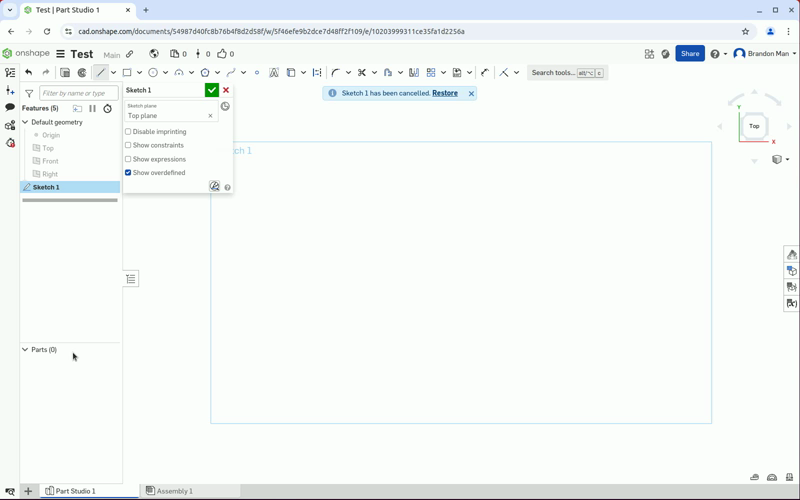
mouse_move(348, 328)
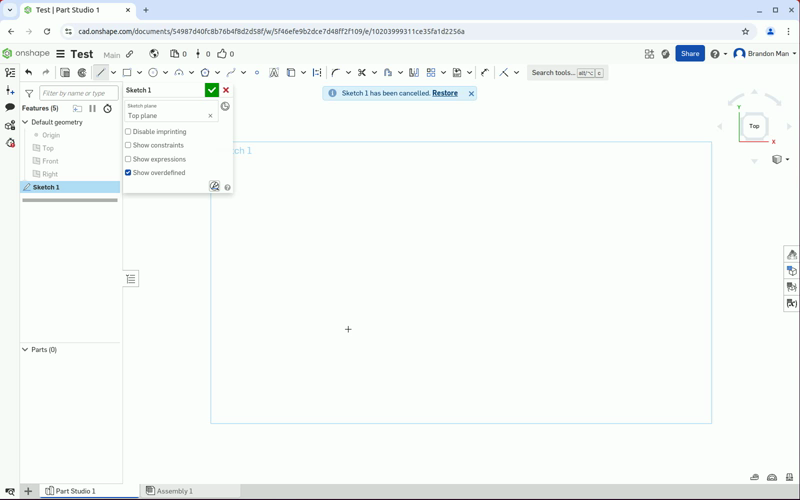
click(348, 328)
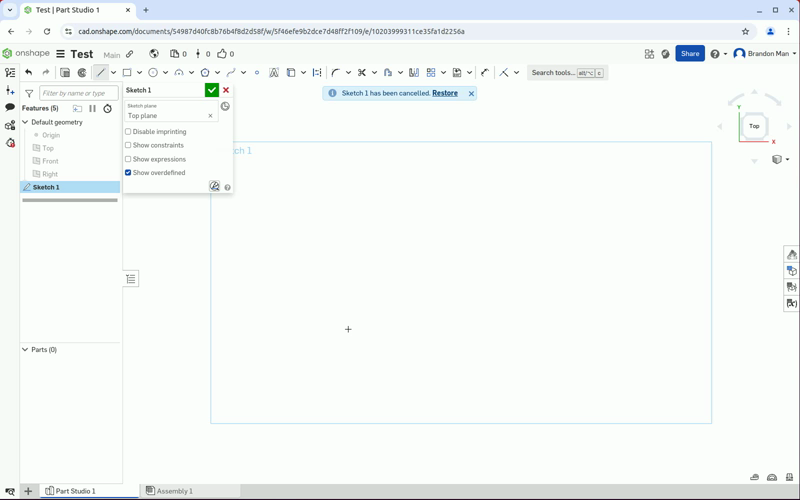
key_up(shift)
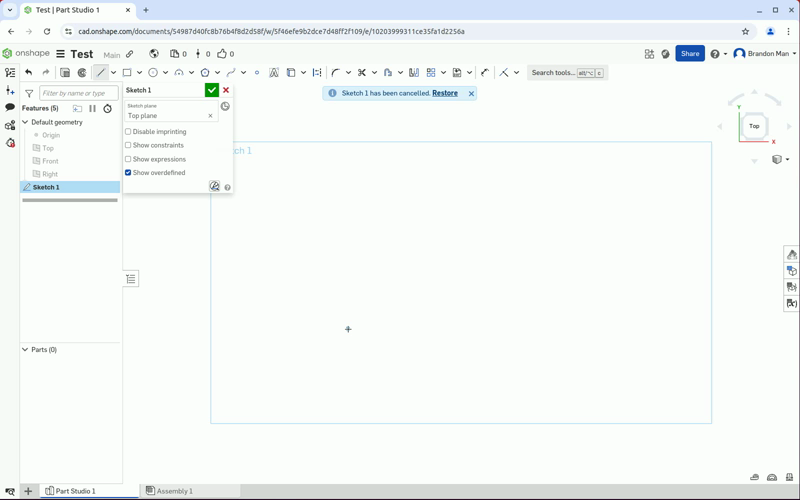
key_down(shift)
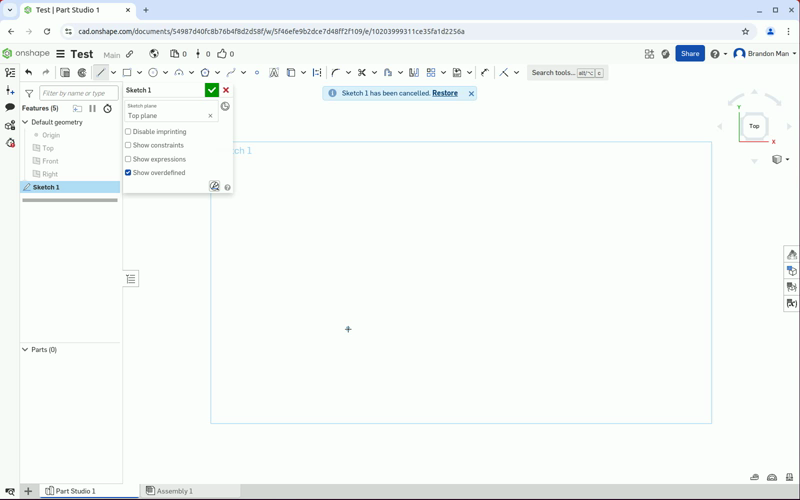
mouse_move(514, 328)
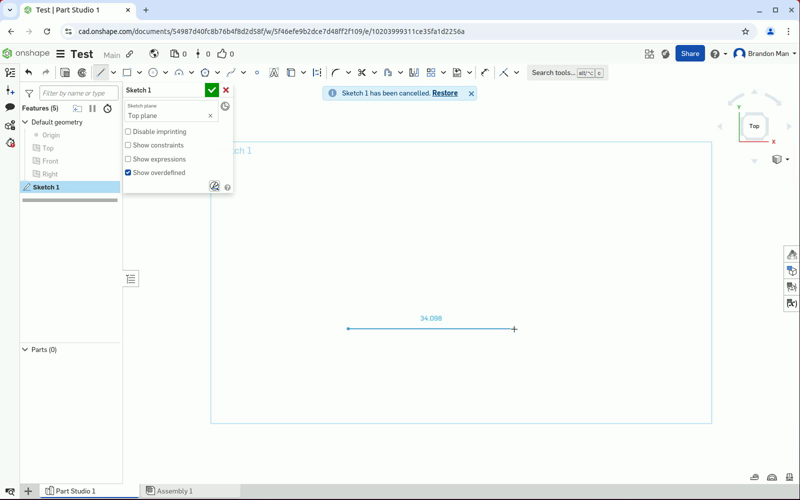
click(514, 328)
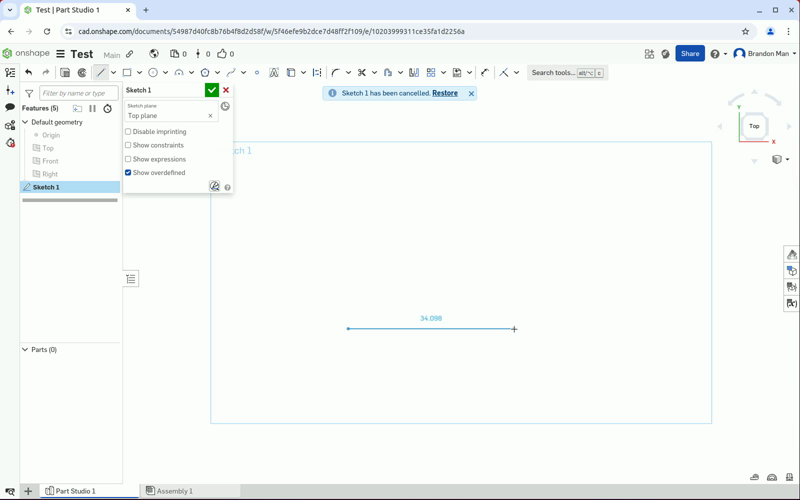
key_up(shift)
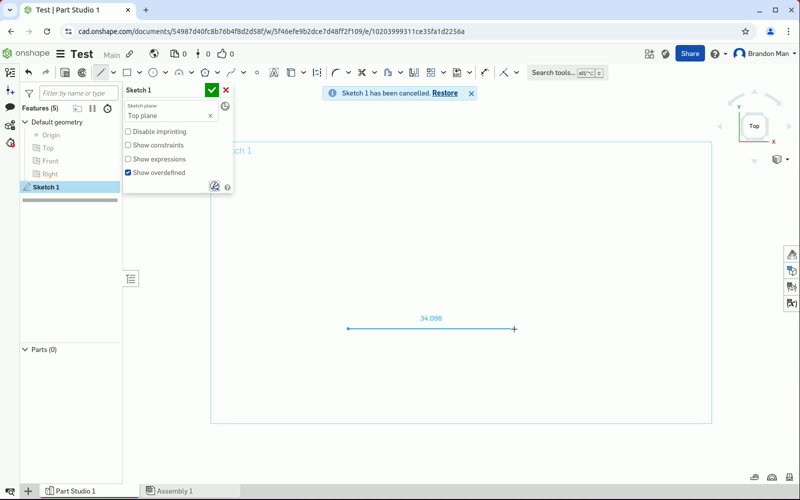
key_down(shift)
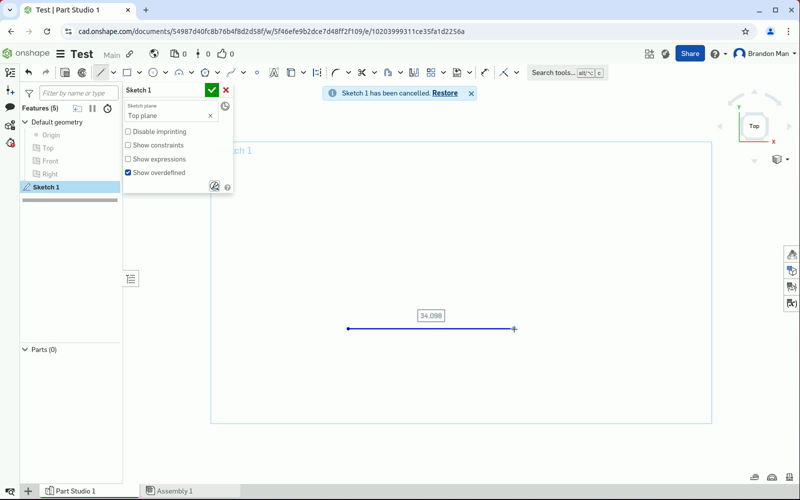
mouse_move(514, 236)
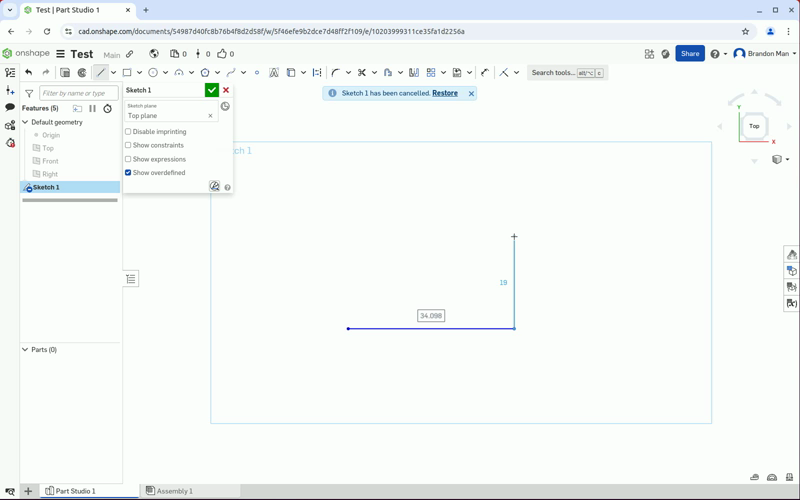
click(514, 236)
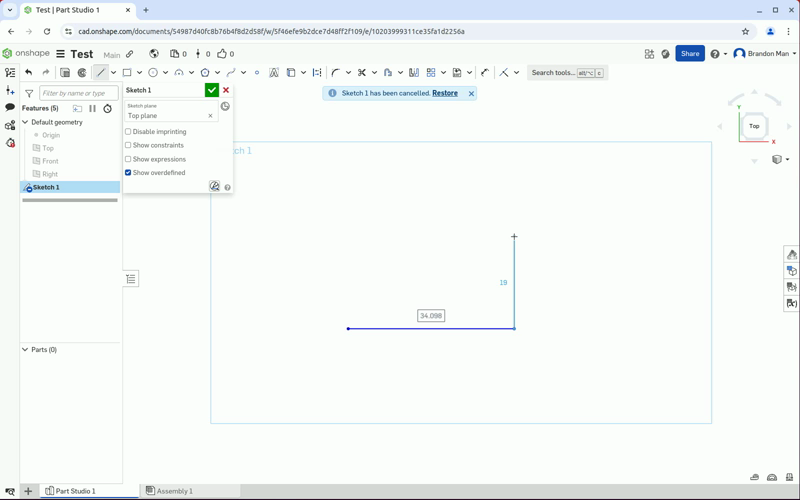
key_up(shift)
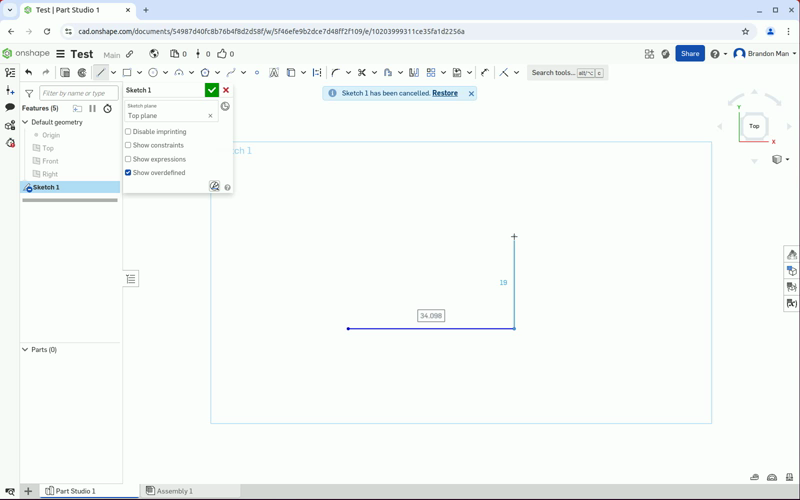
key_down(shift)
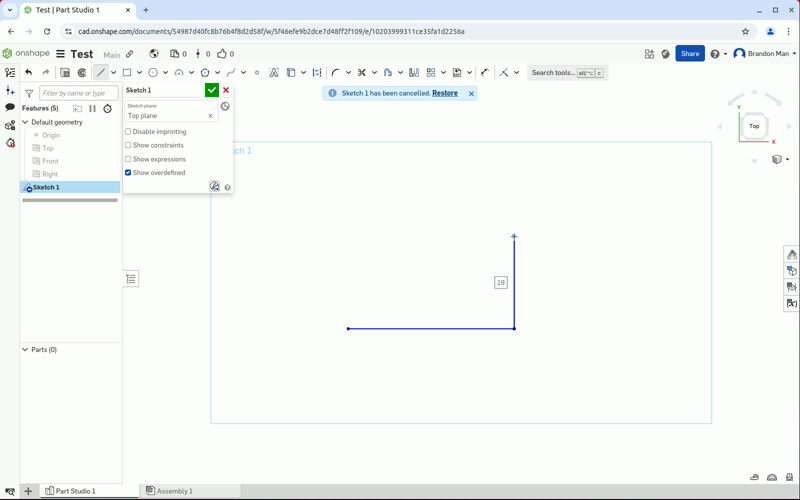
mouse_move(348, 236)
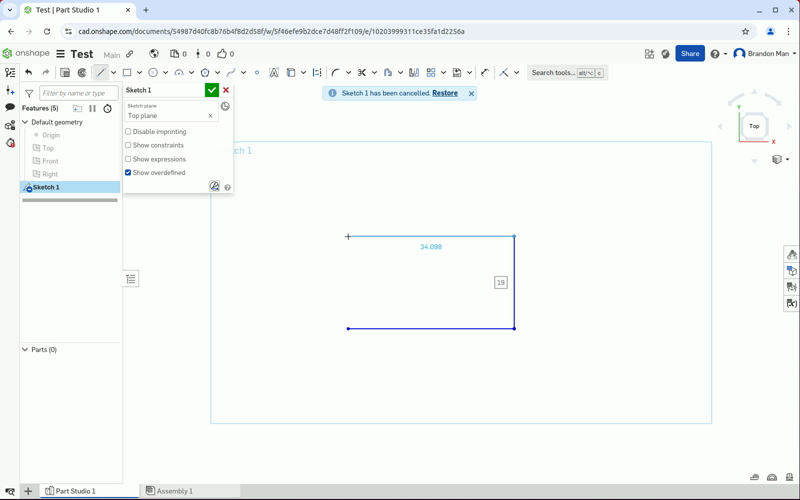
click(348, 236)
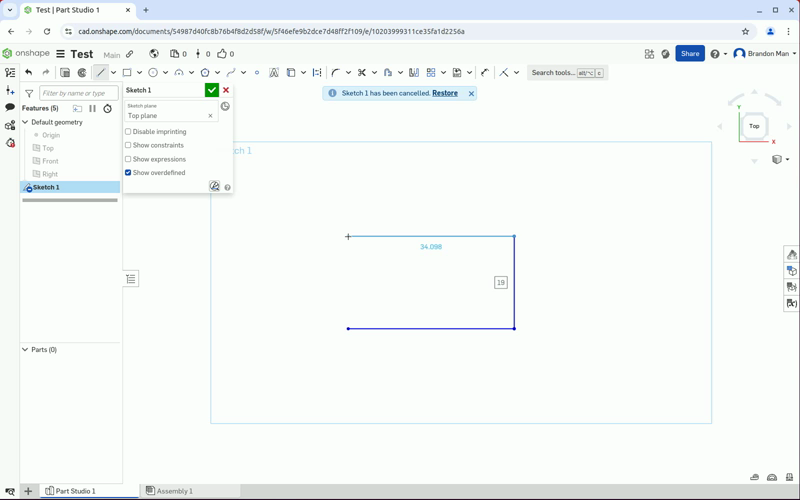
key_up(shift)
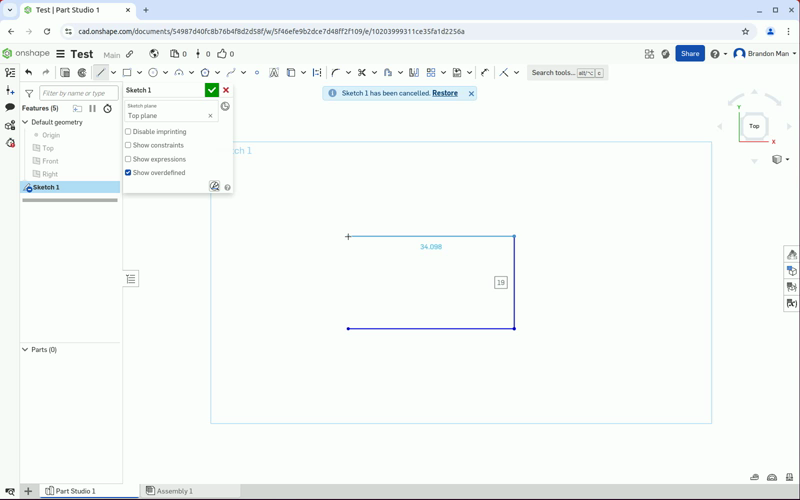
key_down(shift)
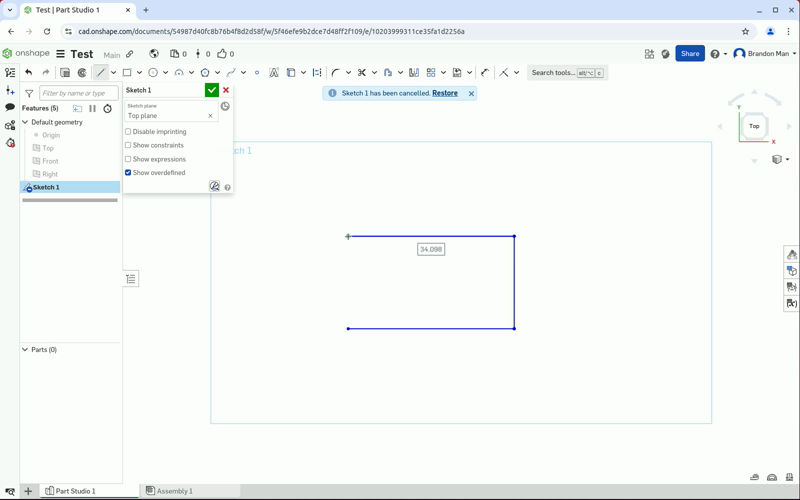
mouse_move(348, 328)
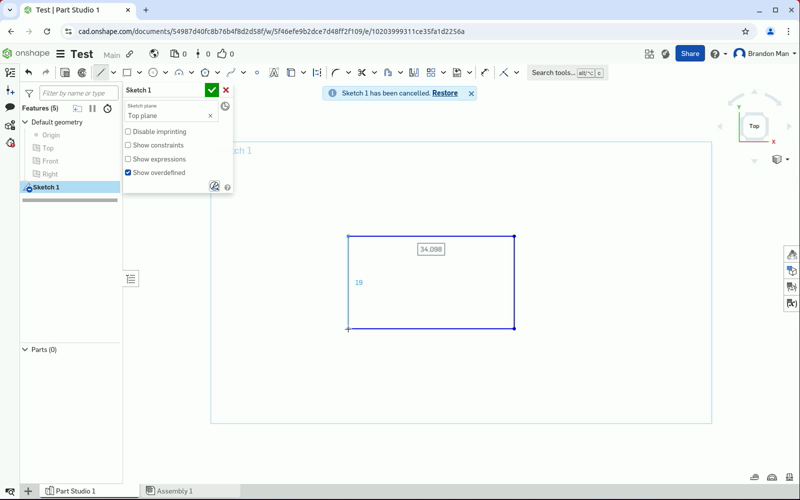
key_up(shift)
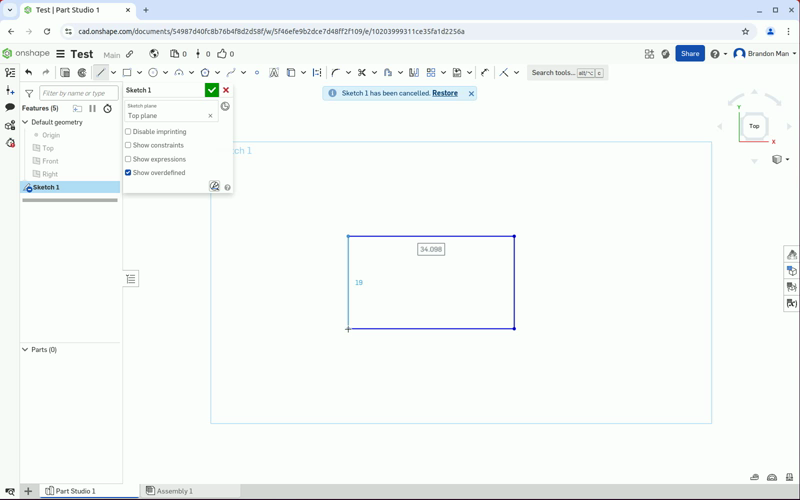
click(348, 328)
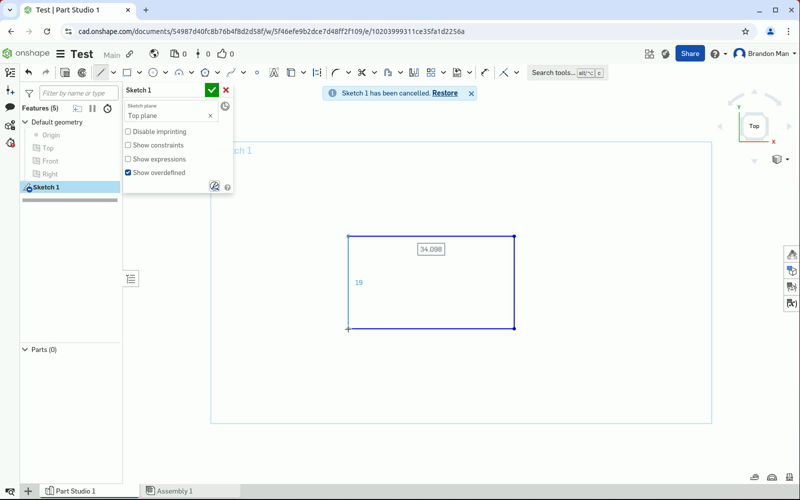
key(esc)
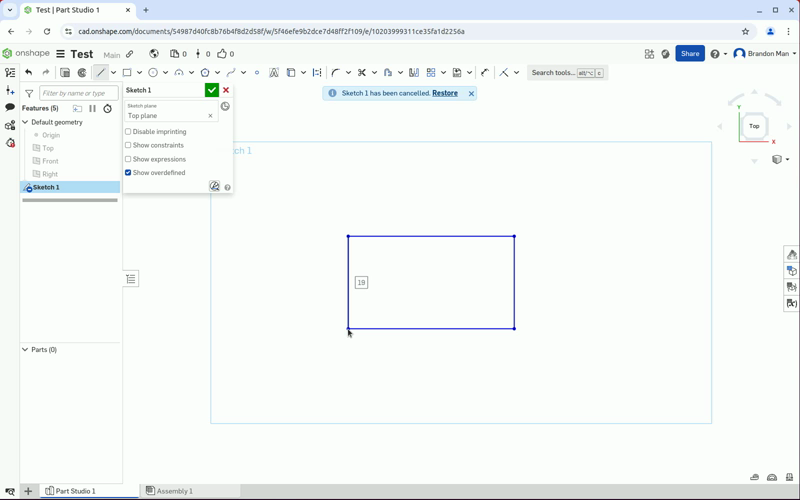
key(c)
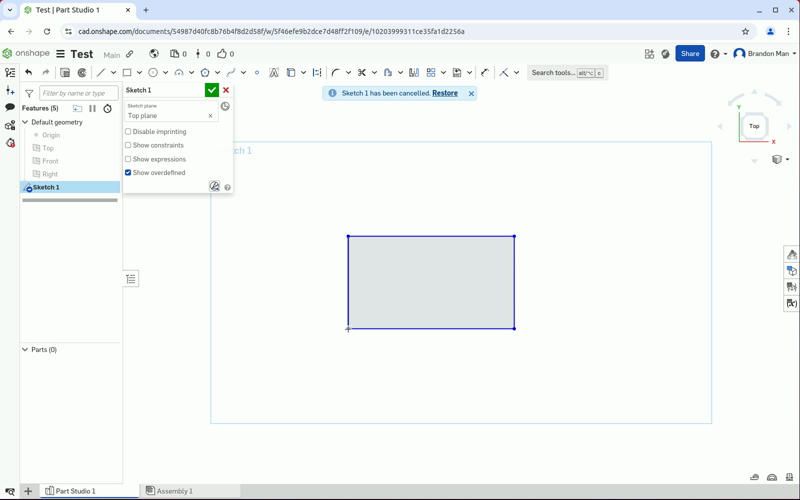
key_down(shift)
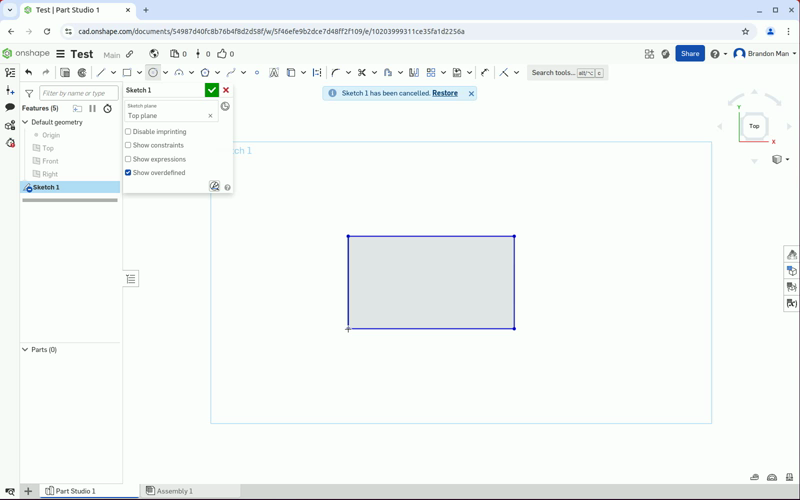
mouse_move(423, 278)
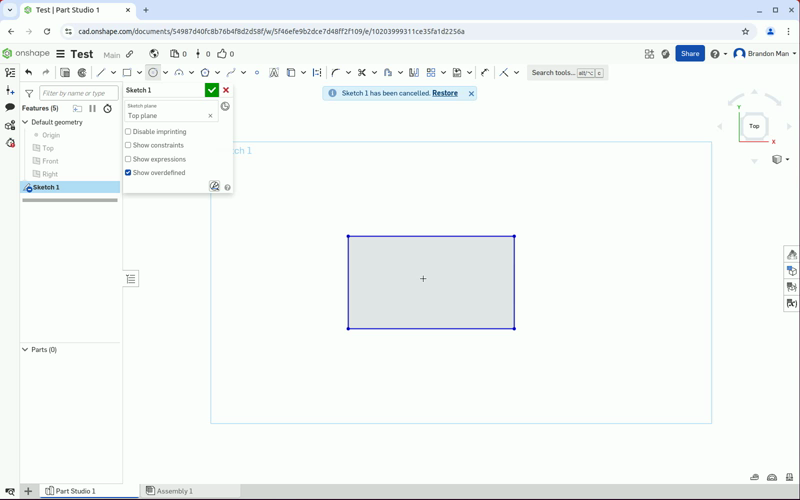
click(423, 278)
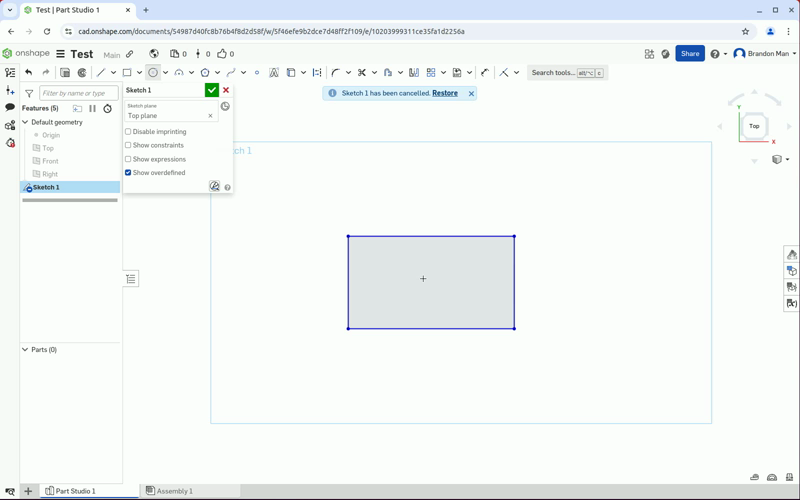
key_up(shift)
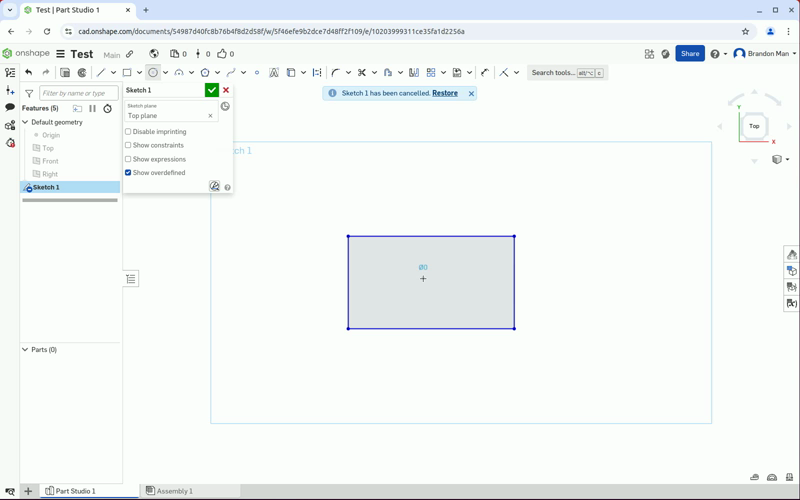
mouse_move(442, 278)
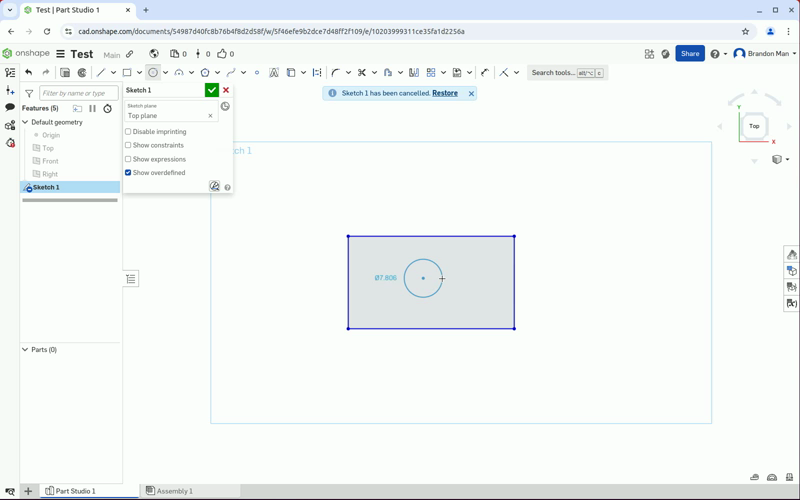
click(442, 278)
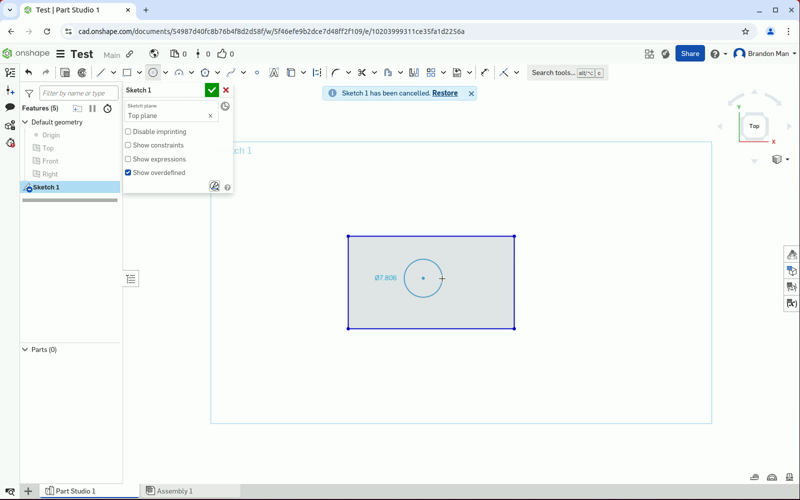
key(esc)
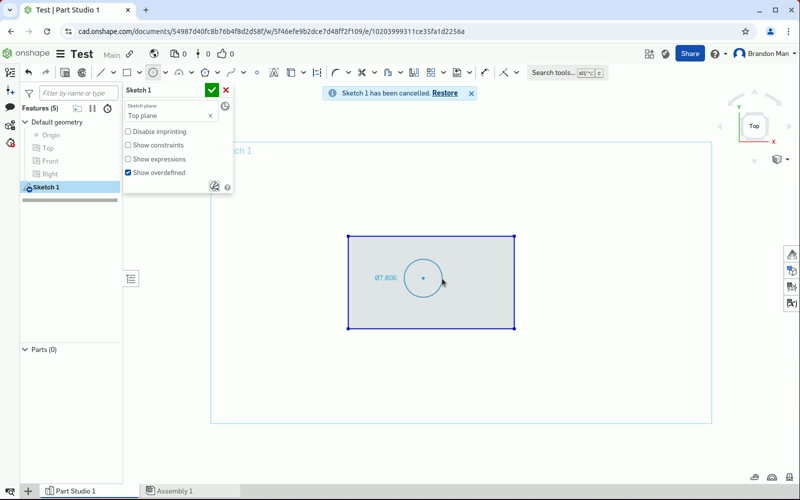
mouse_move(448, 257)
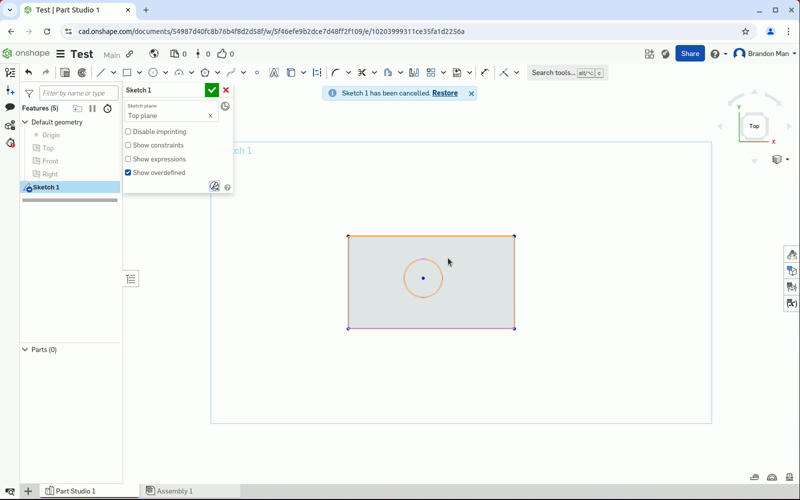
click(448, 257)
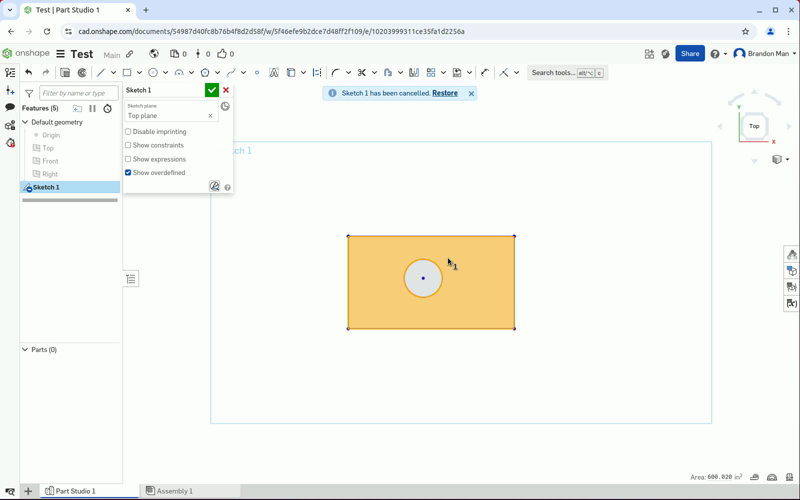
mouse_move(73, 352)
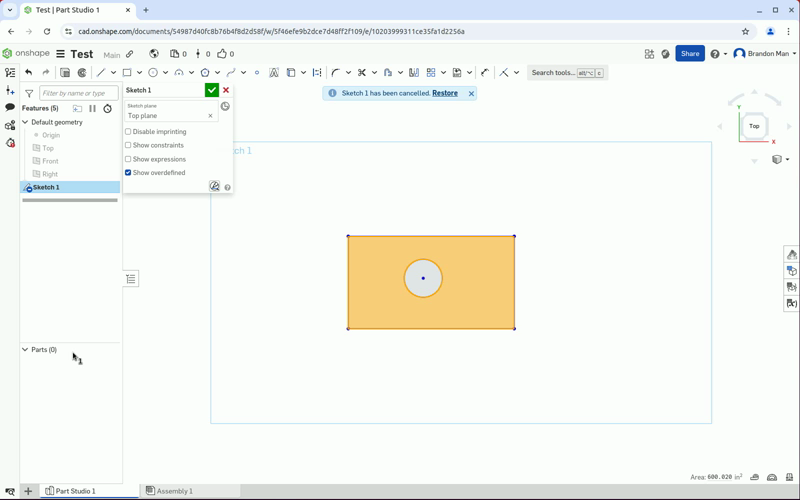
key(shift+y)
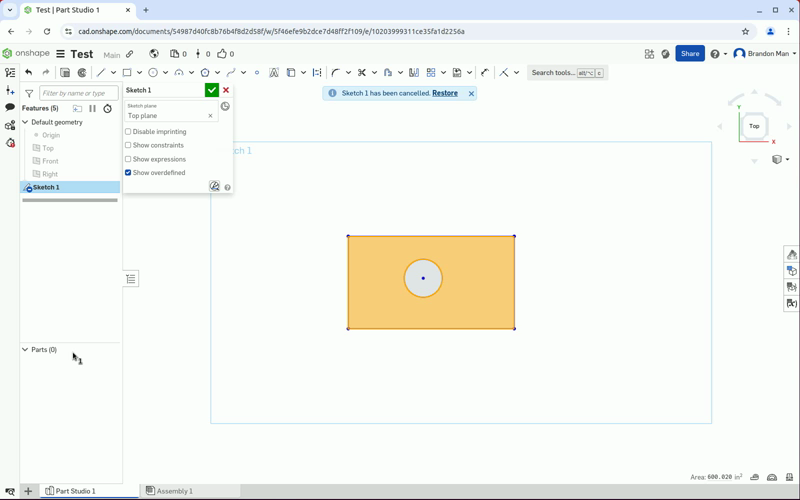
key(shift+e)
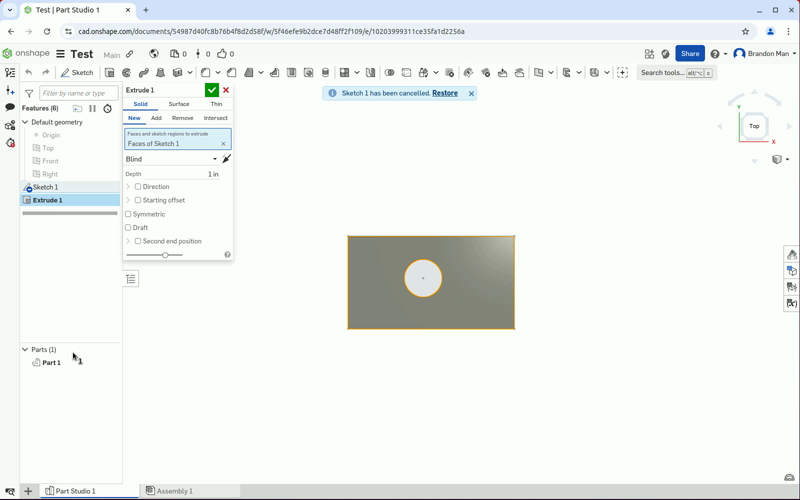
mouse_move(143, 106)
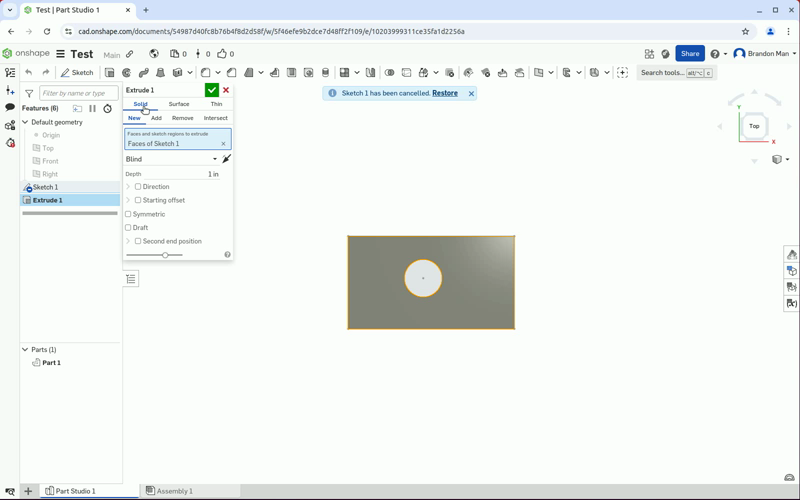
click(143, 106)
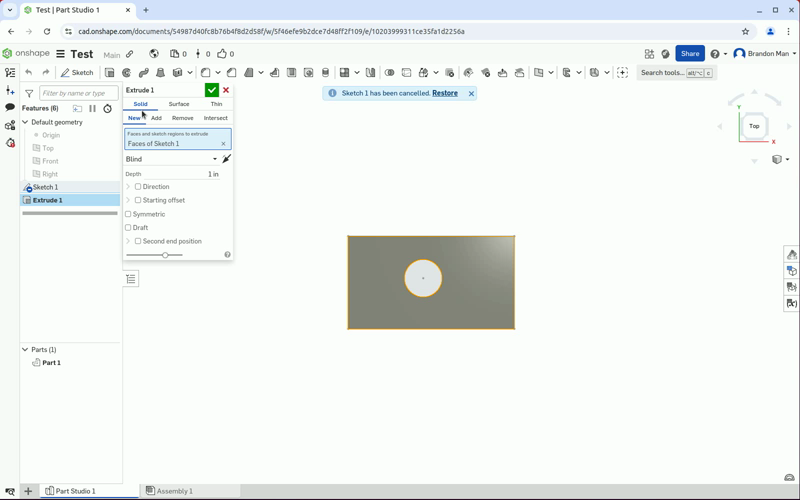
mouse_move(137, 120)
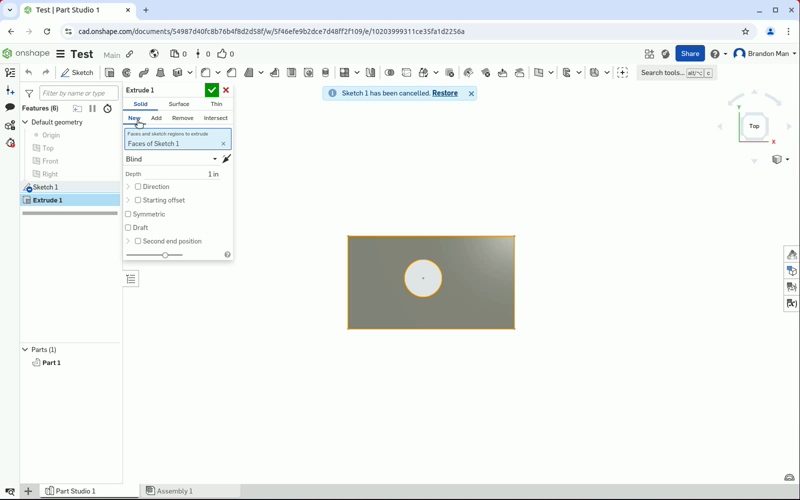
click(137, 120)
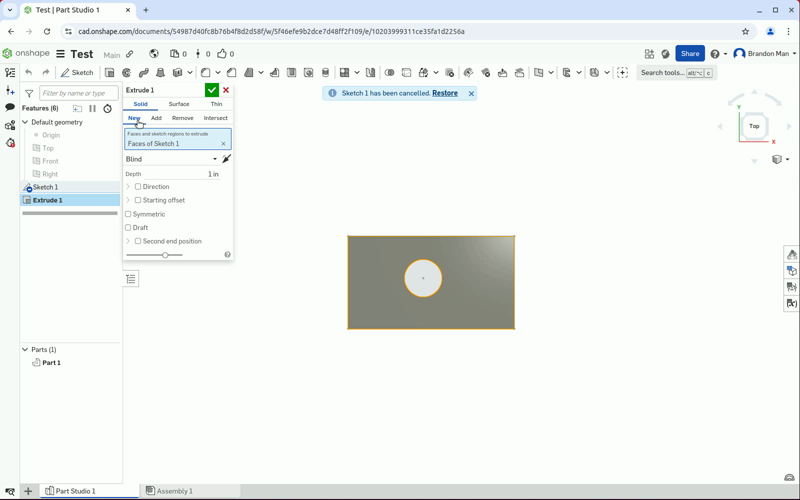
key(tab, 4)
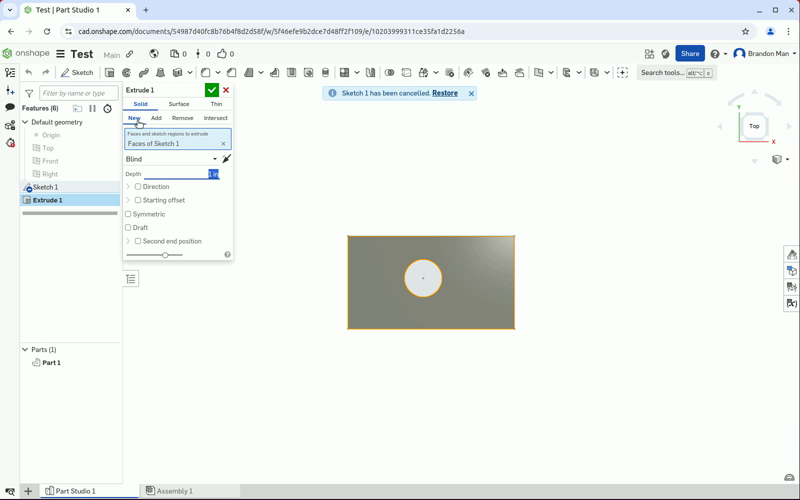
text(4.092)
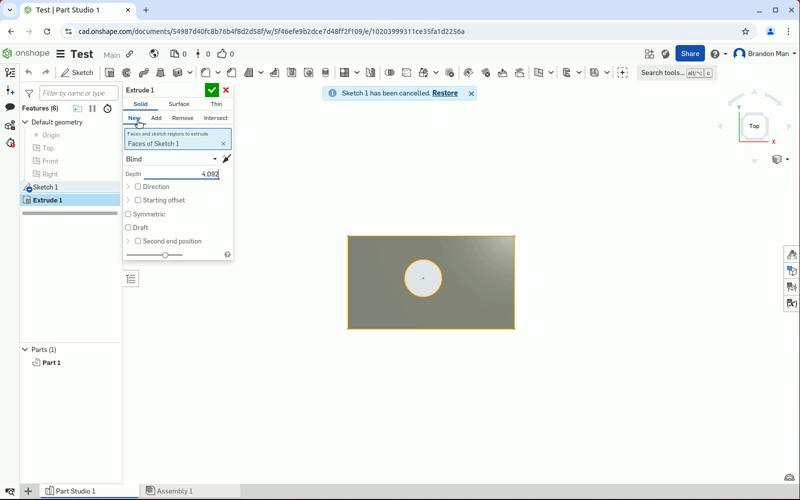
key(enter)
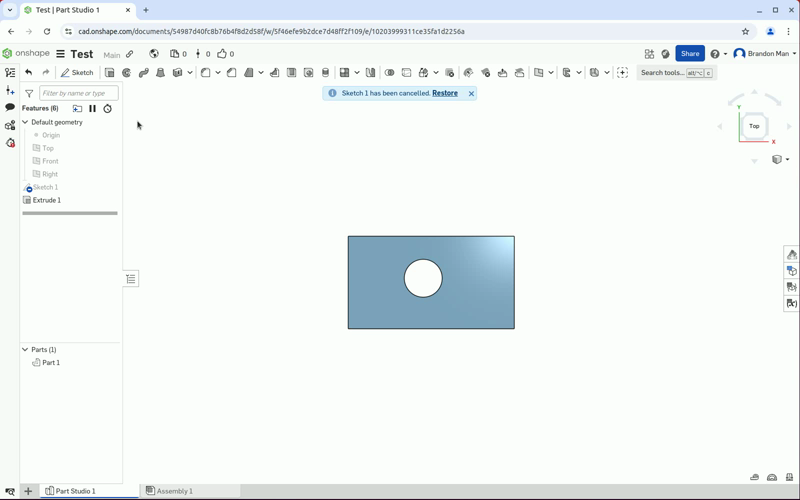
key(shift+h)
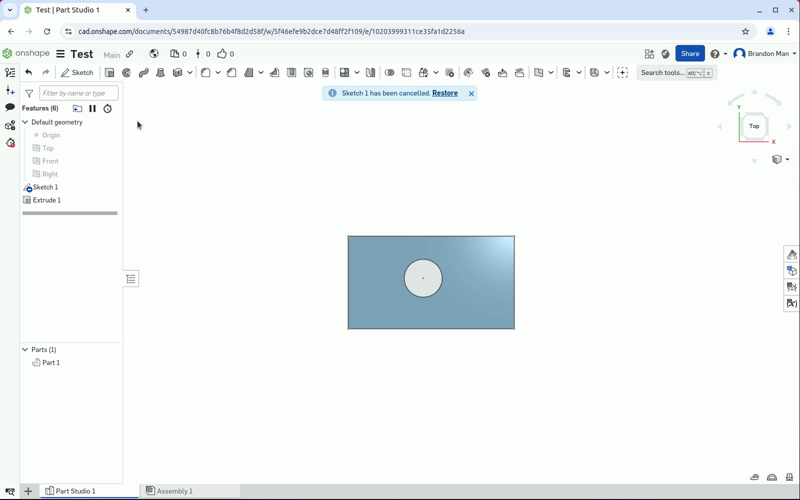
key(shift+h)
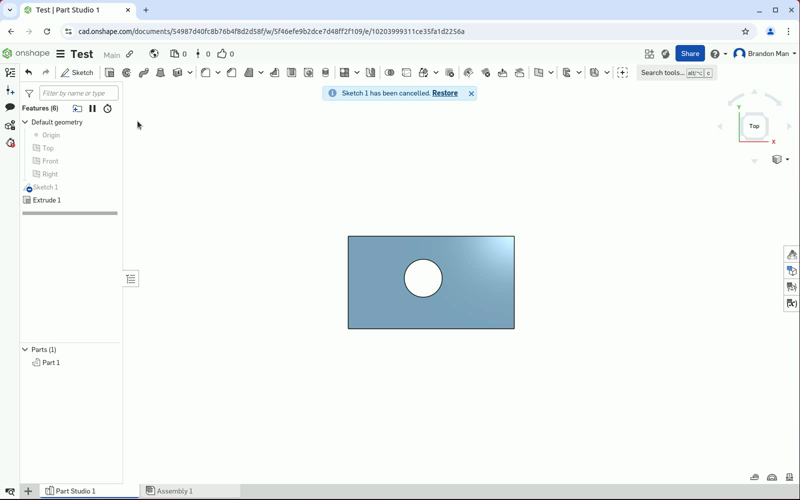
mouse_move(73, 189)
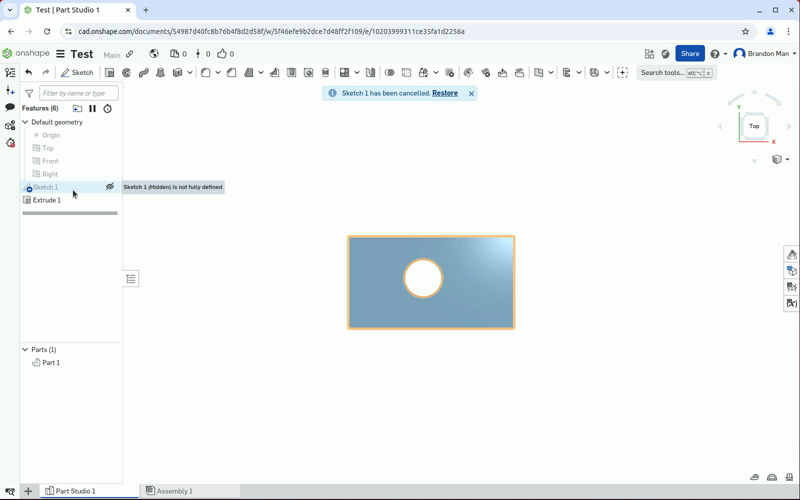
click(73, 189)
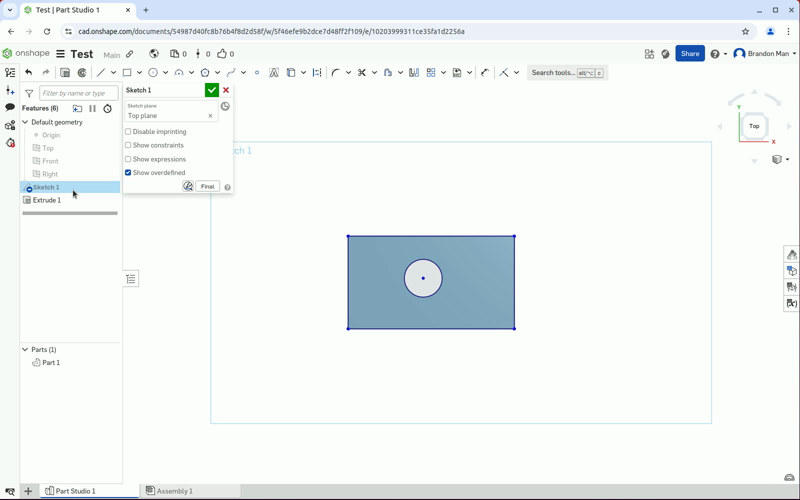
mouse_move(229, 92)
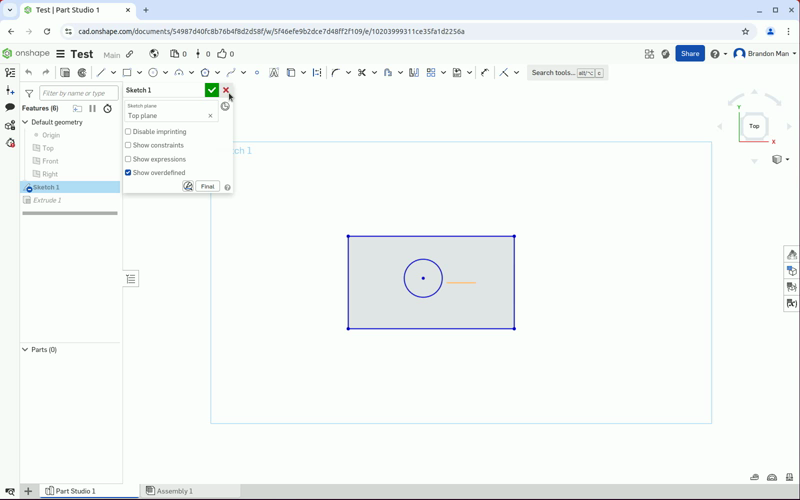
click(229, 92)
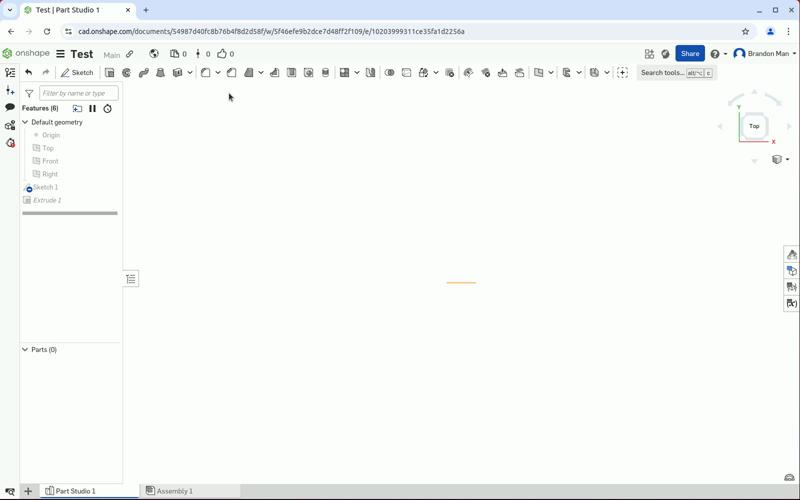
mouse_move(541, 75)
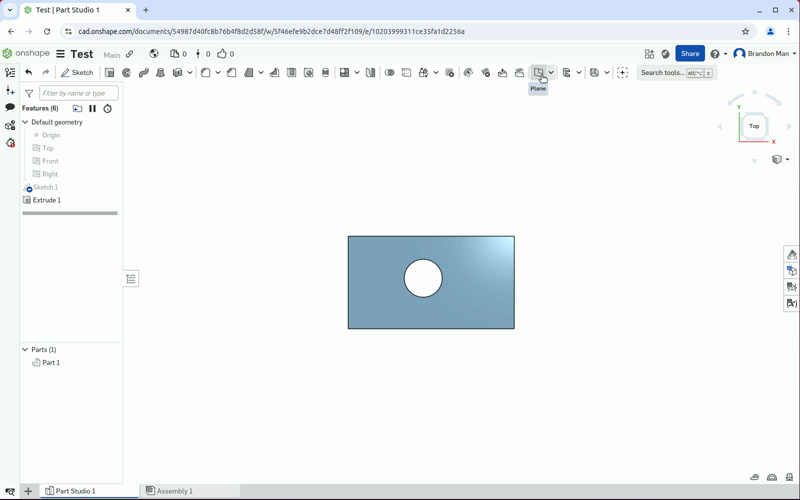
click(541, 75)
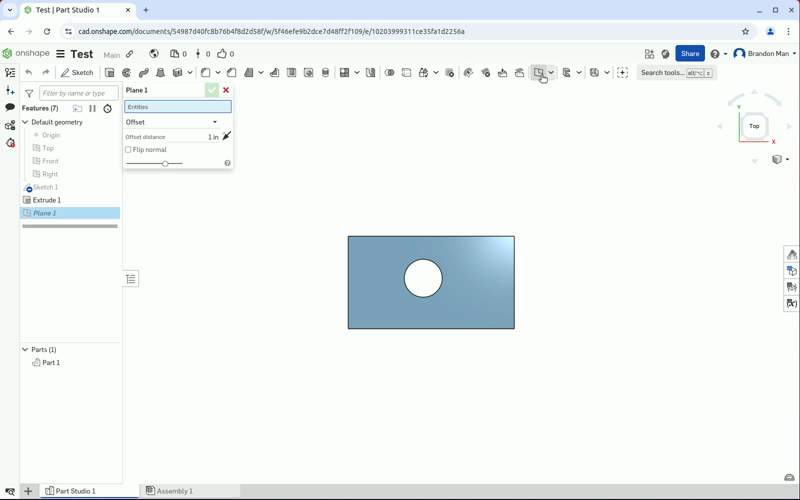
mouse_move(73, 150)
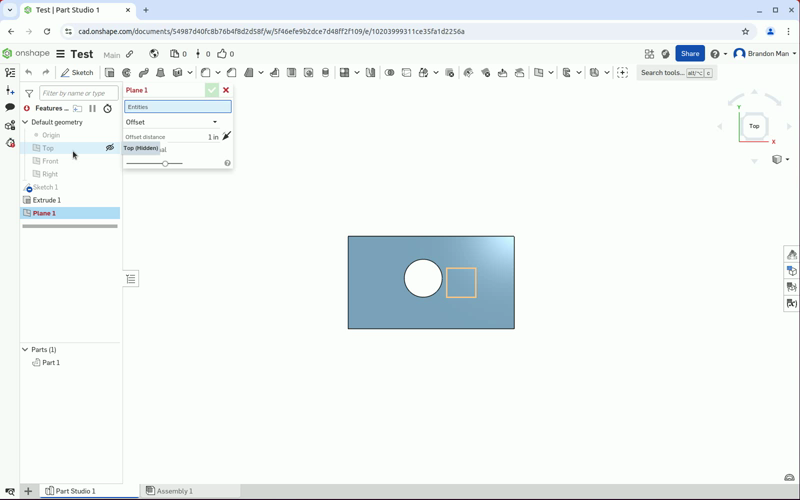
click(73, 150)
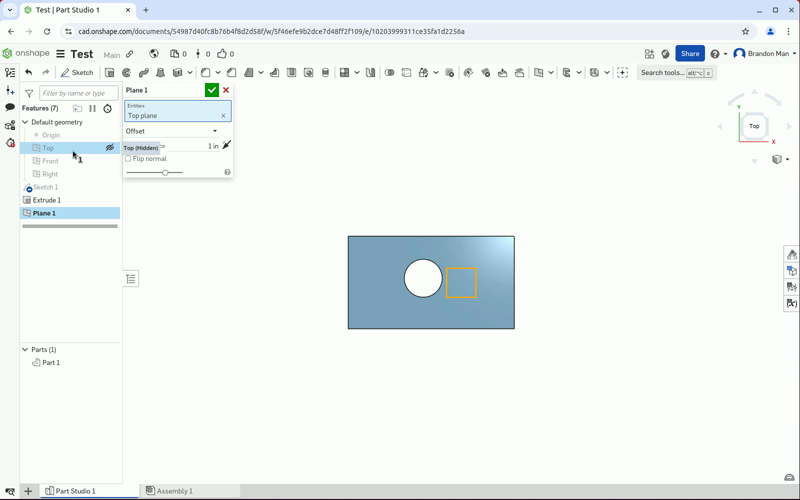
key(tab, 2)
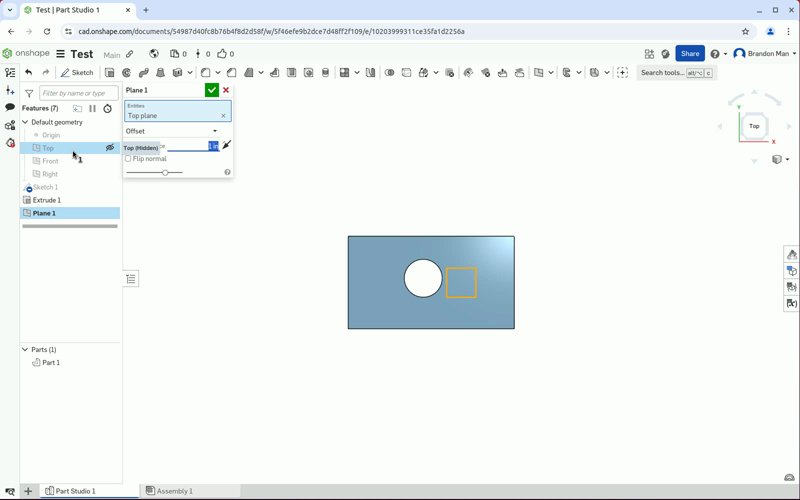
text(4.098)
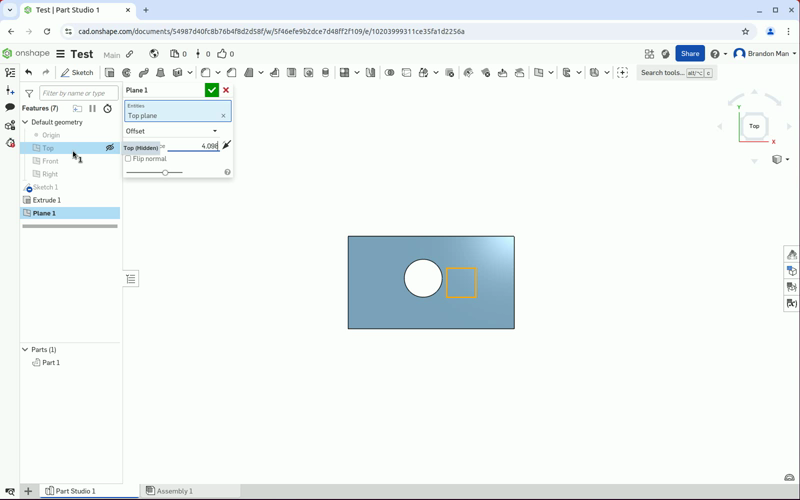
key(enter, 2)
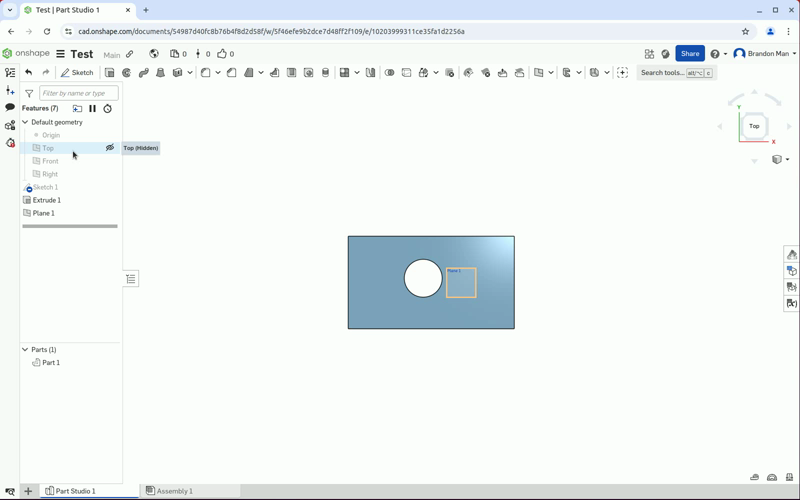
key(shift+s)
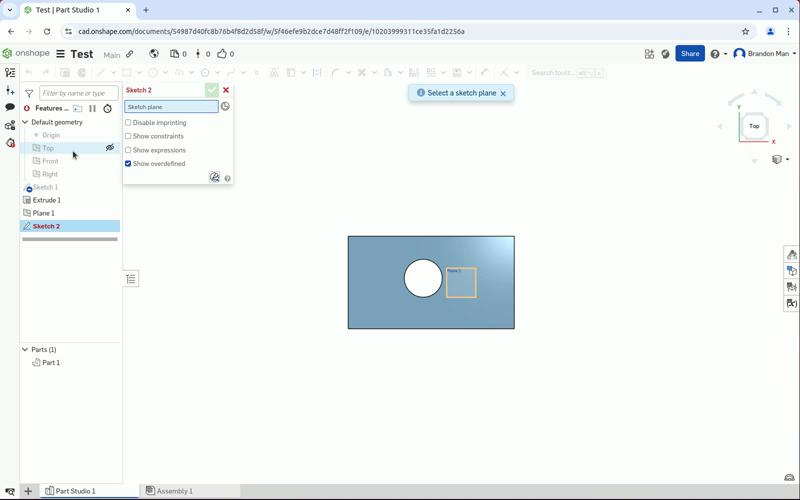
mouse_move(73, 215)
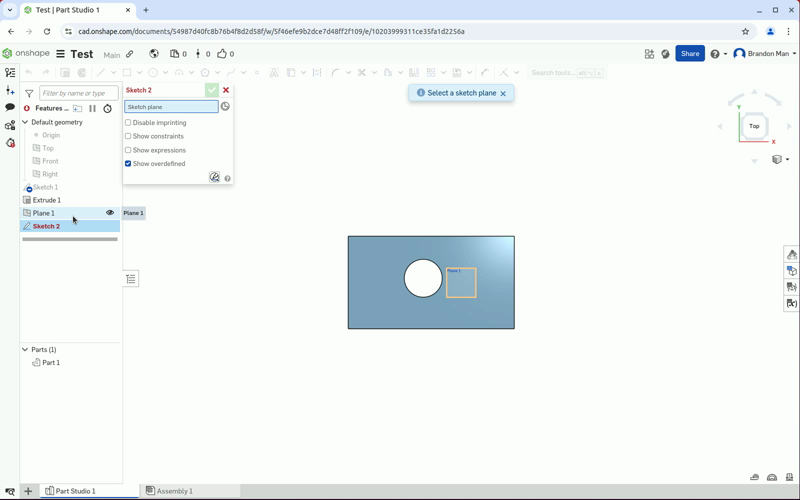
click(73, 215)
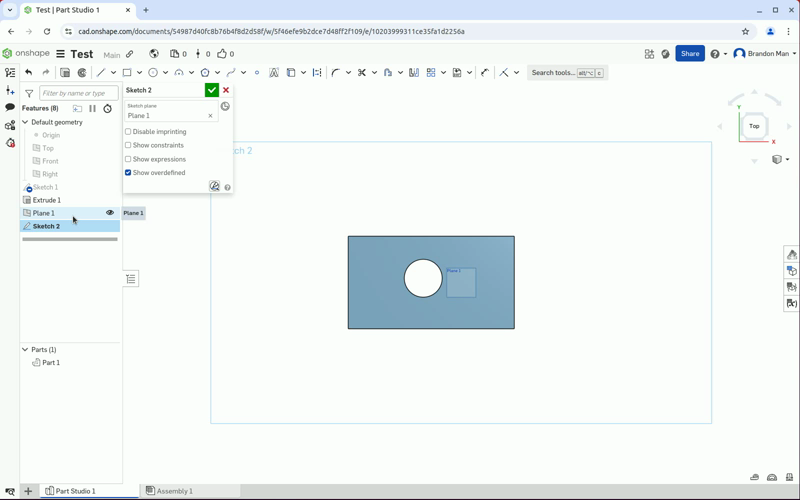
mouse_move(73, 352)
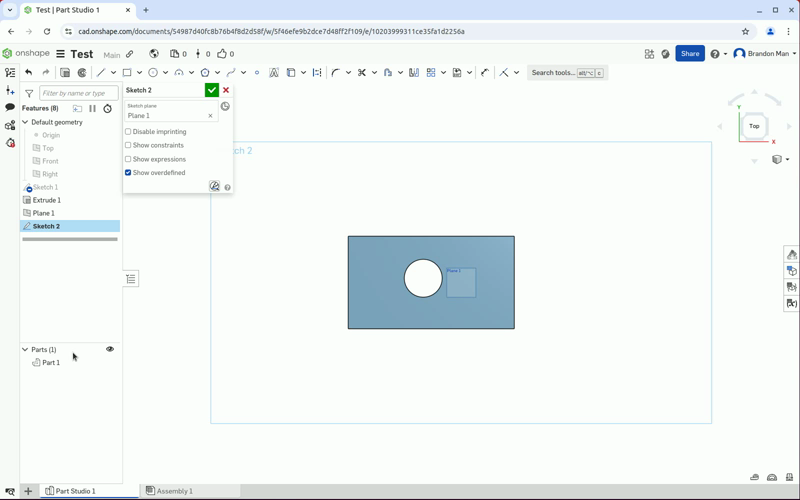
key(y)
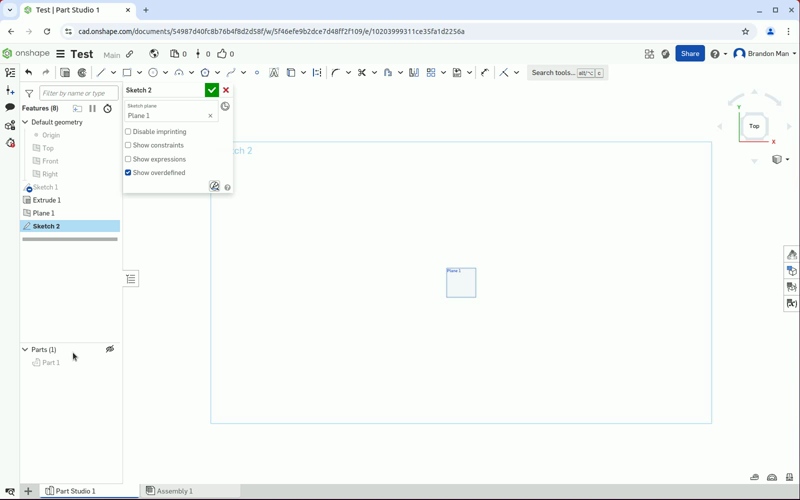
key(c)
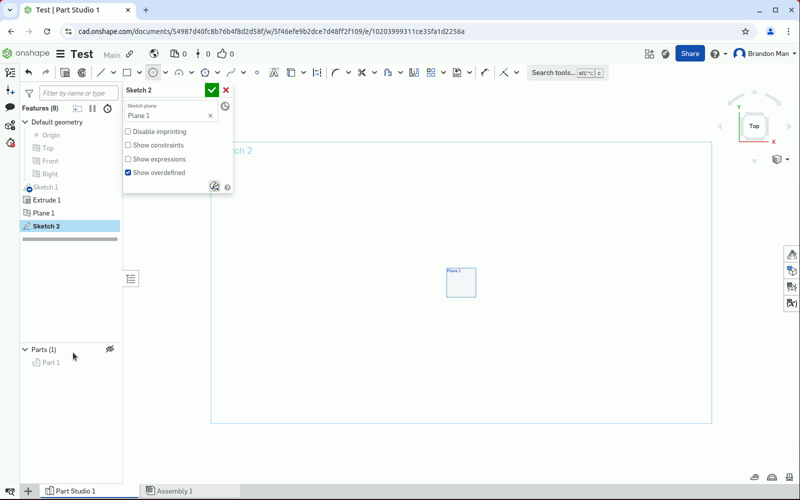
key_down(shift)
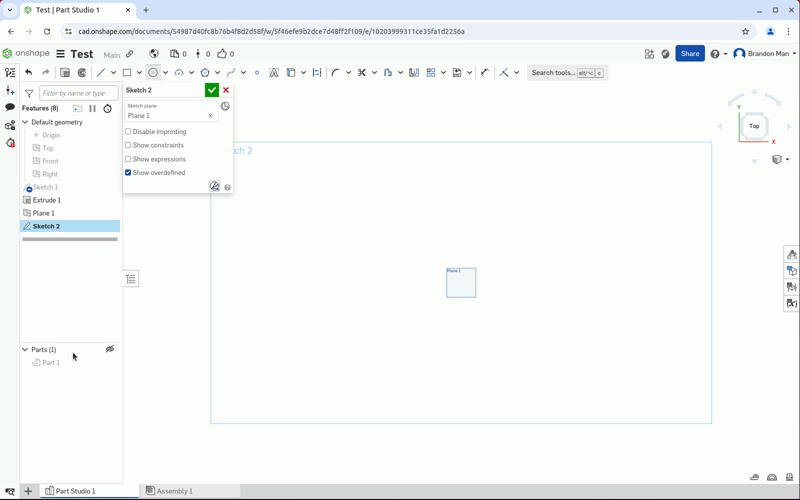
mouse_move(423, 279)
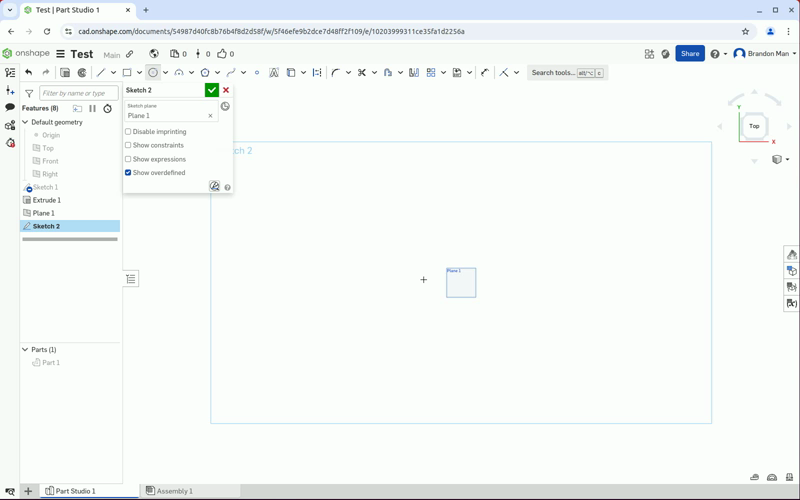
click(423, 279)
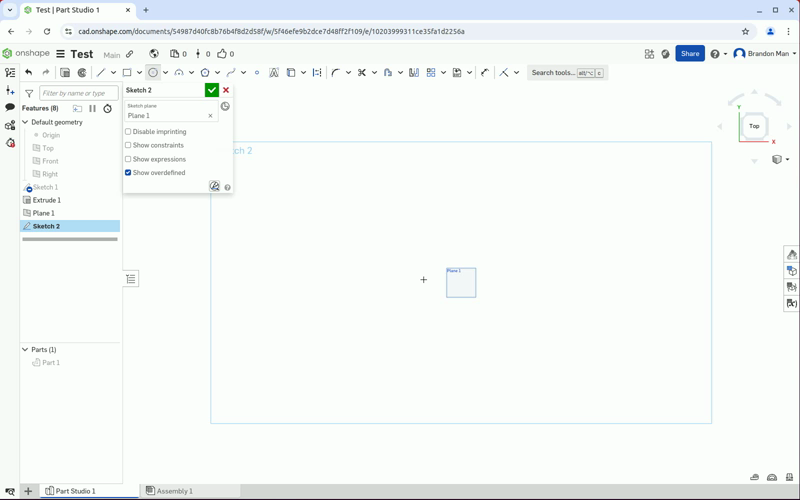
key_up(shift)
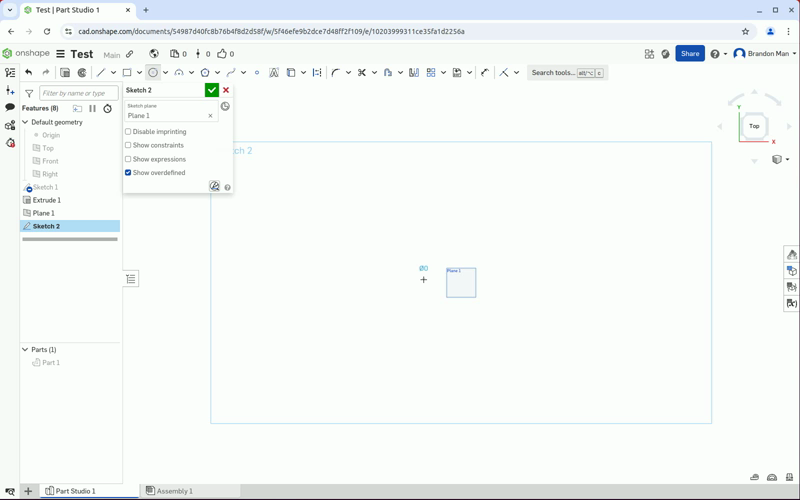
mouse_move(444, 279)
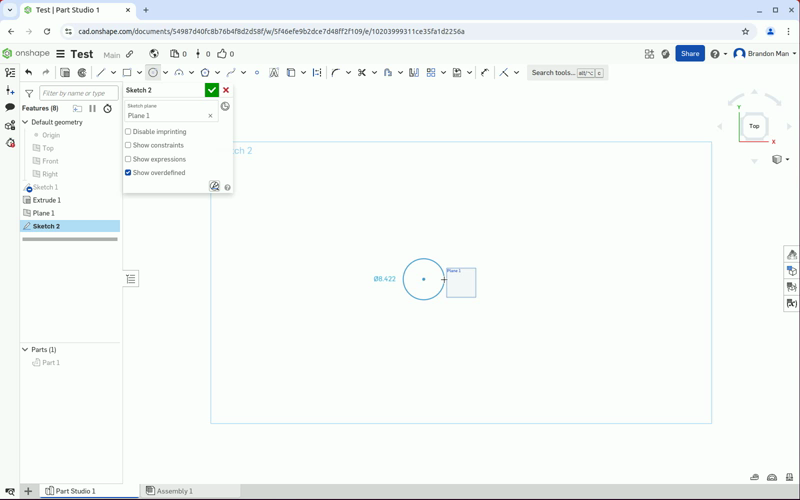
click(444, 279)
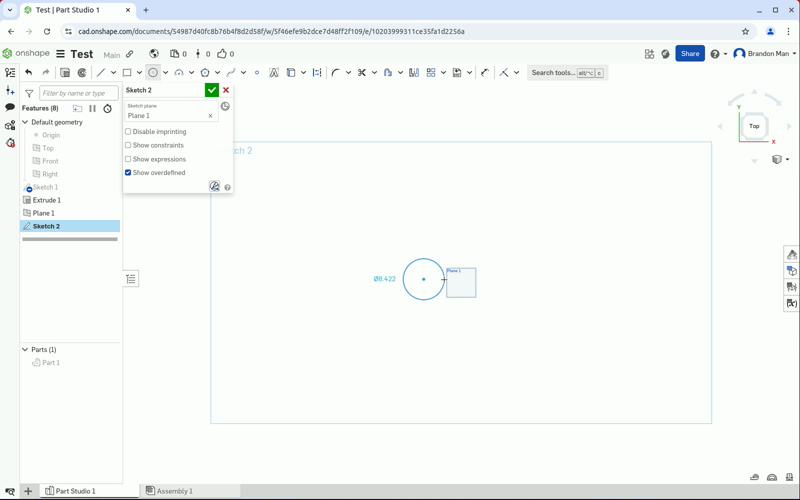
key(esc)
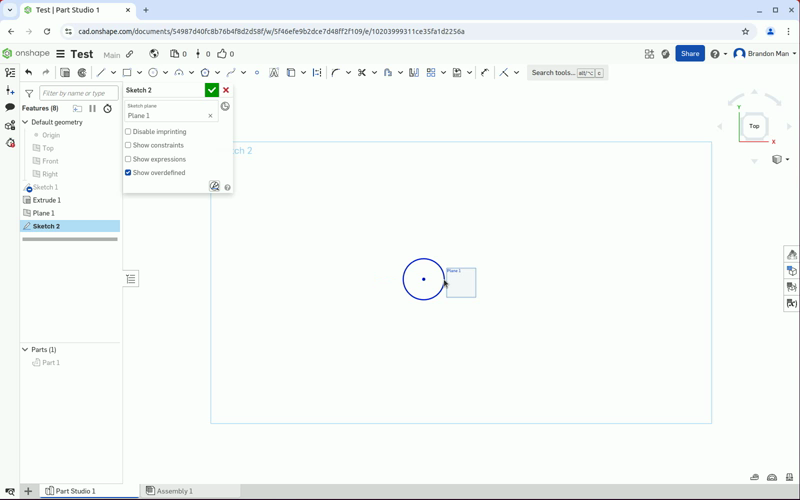
mouse_move(409, 290)
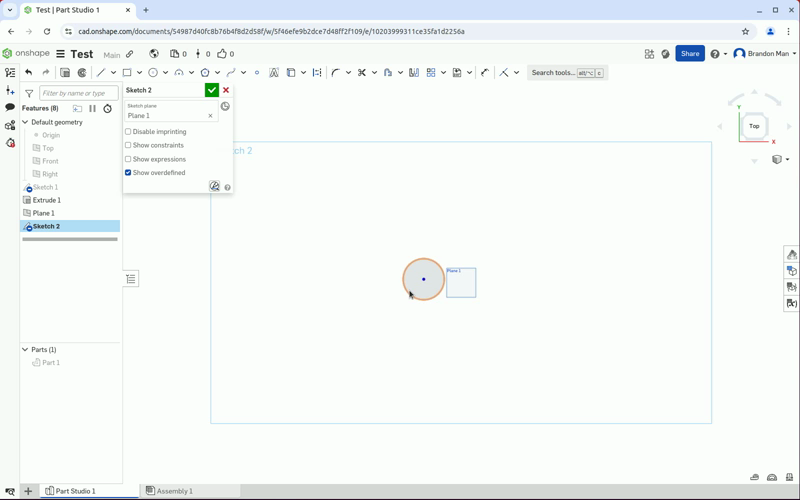
scroll(6)
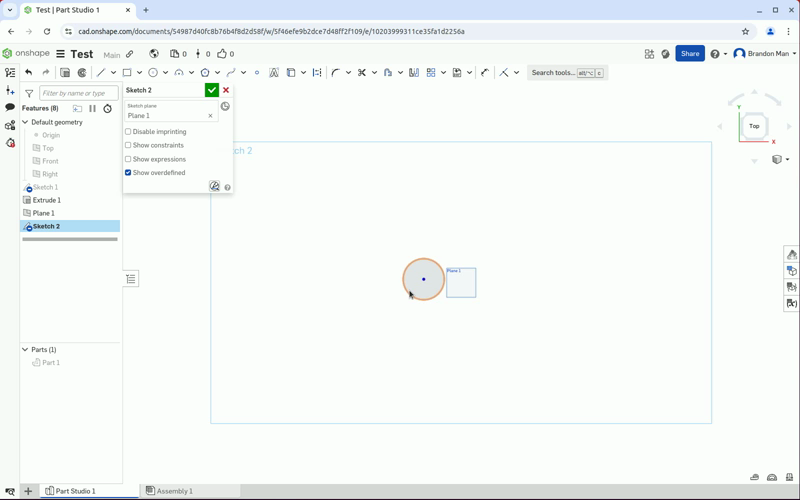
scroll(6)
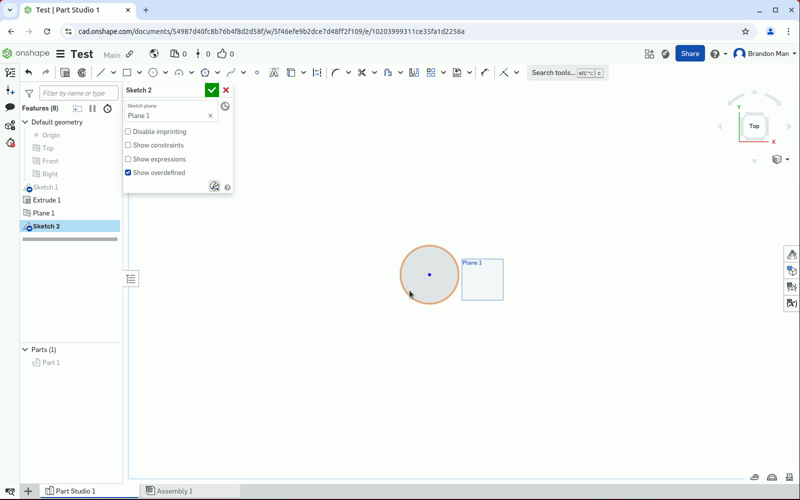
scroll(6)
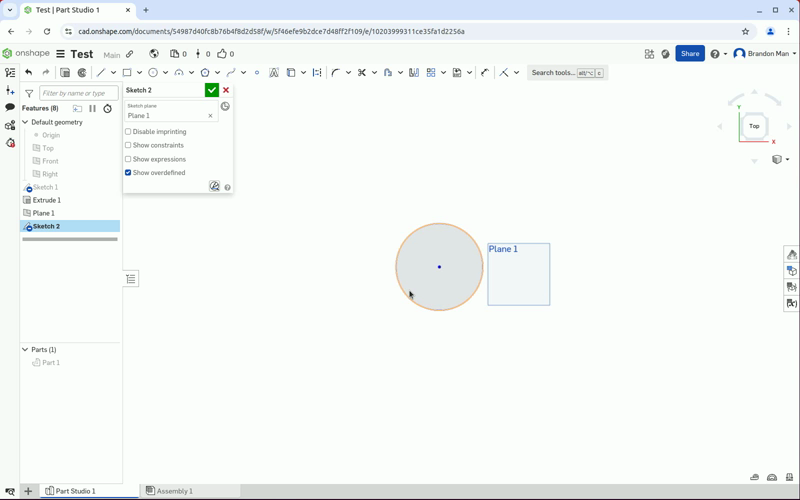
scroll(6)
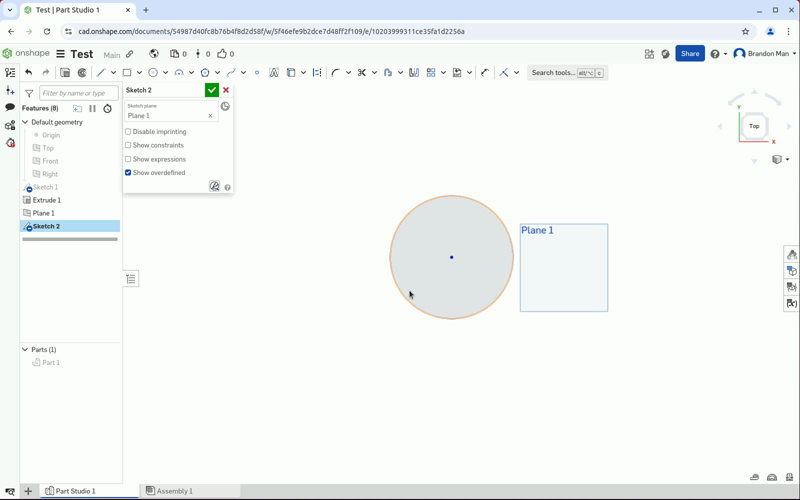
scroll(6)
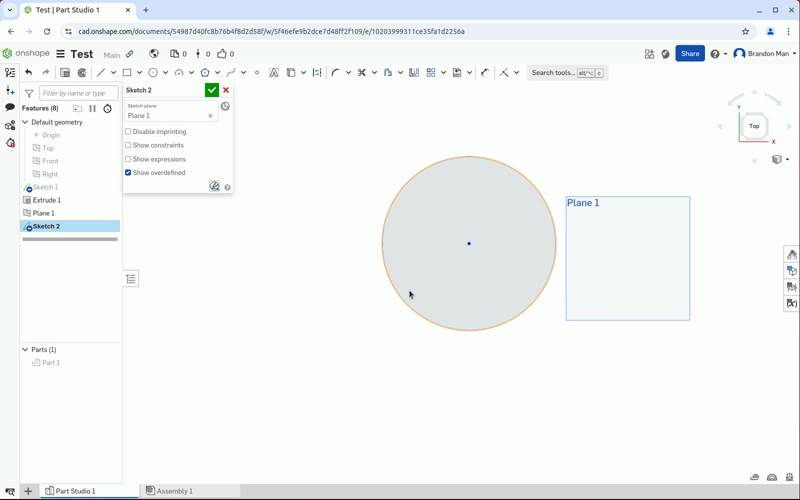
scroll(6)
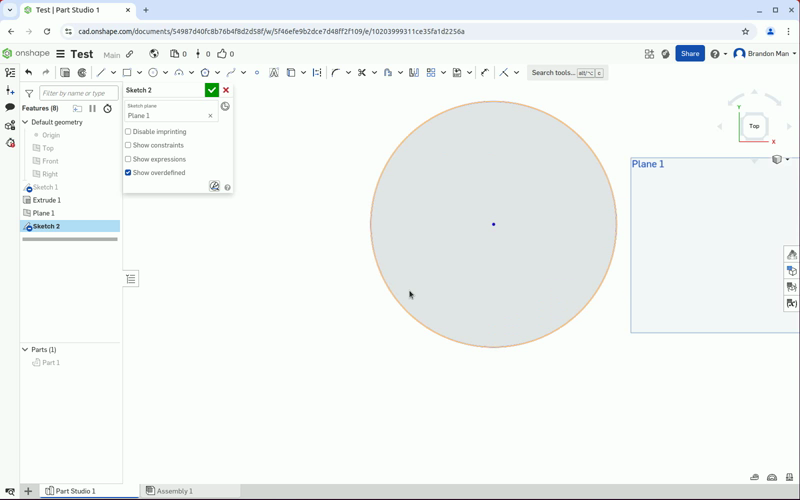
scroll(6)
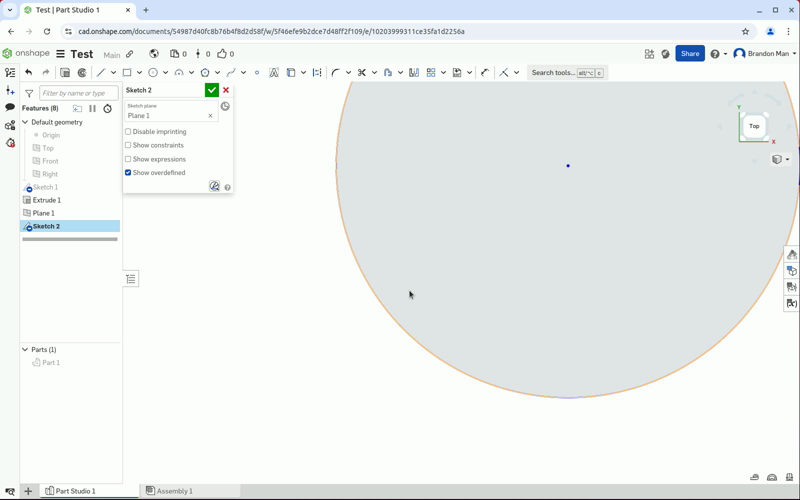
click(409, 290)
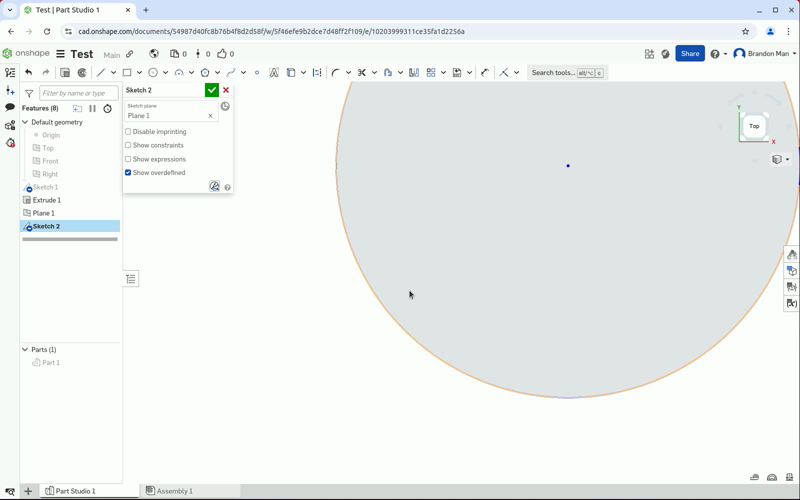
scroll(-6)
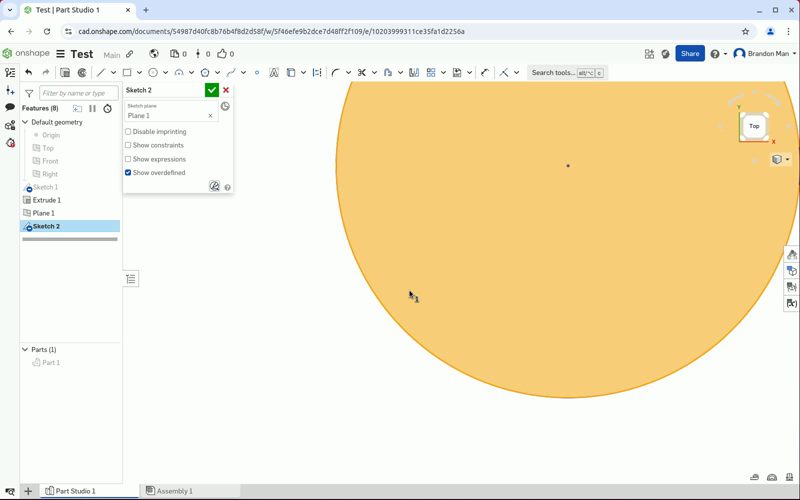
scroll(-6)
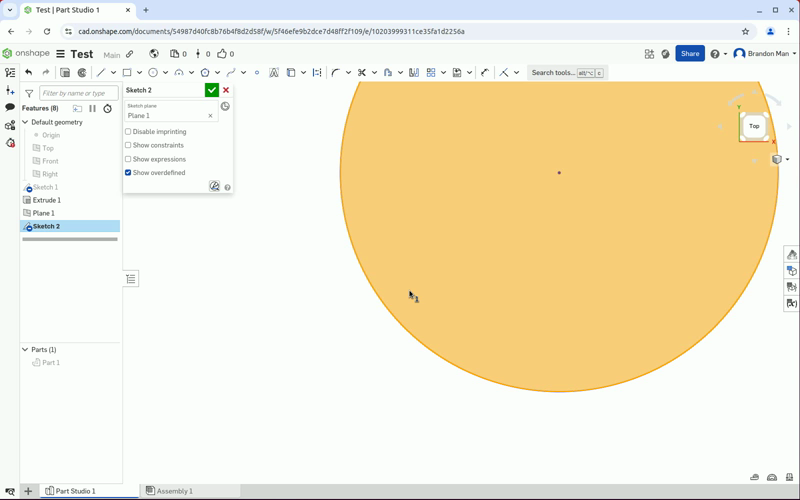
scroll(-6)
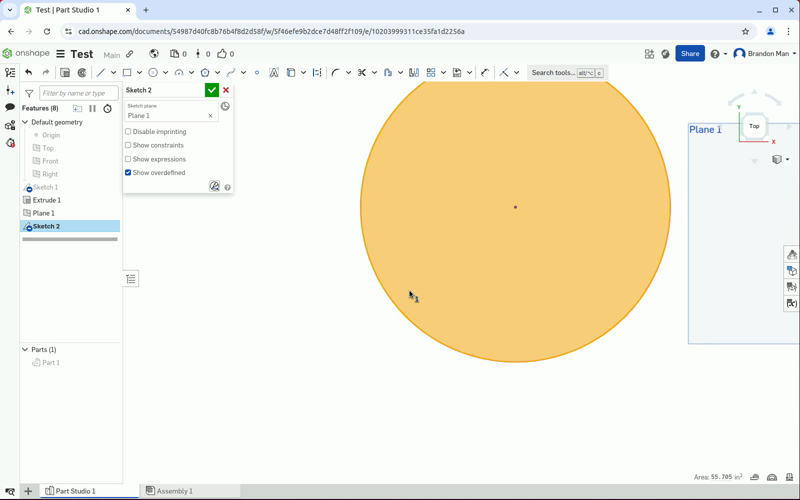
scroll(-6)
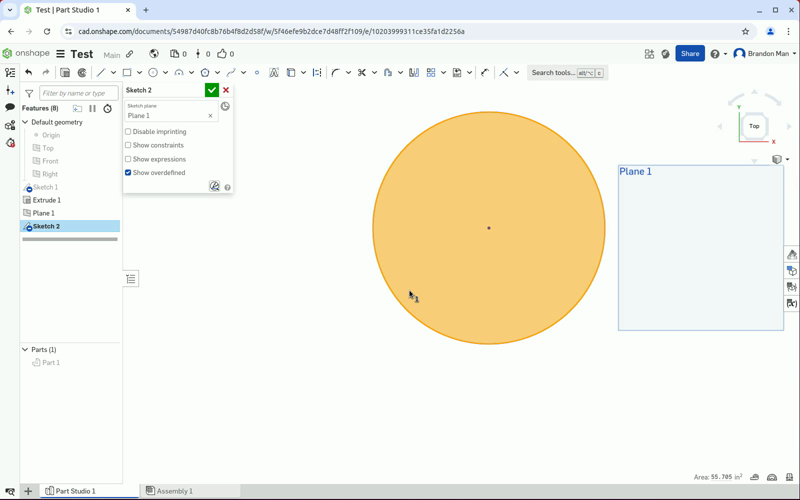
scroll(-6)
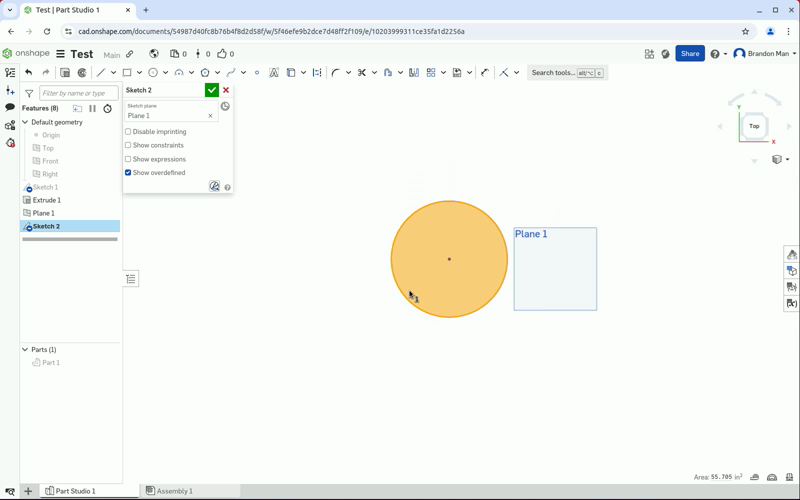
scroll(-6)
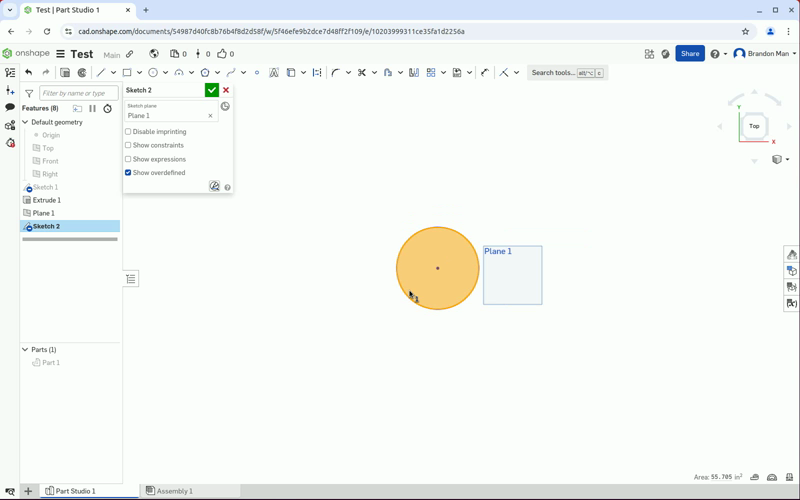
scroll(-6)
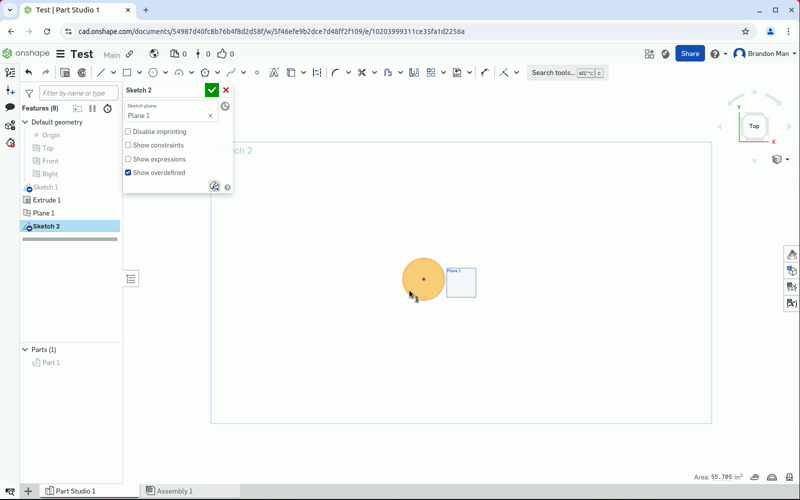
mouse_move(73, 352)
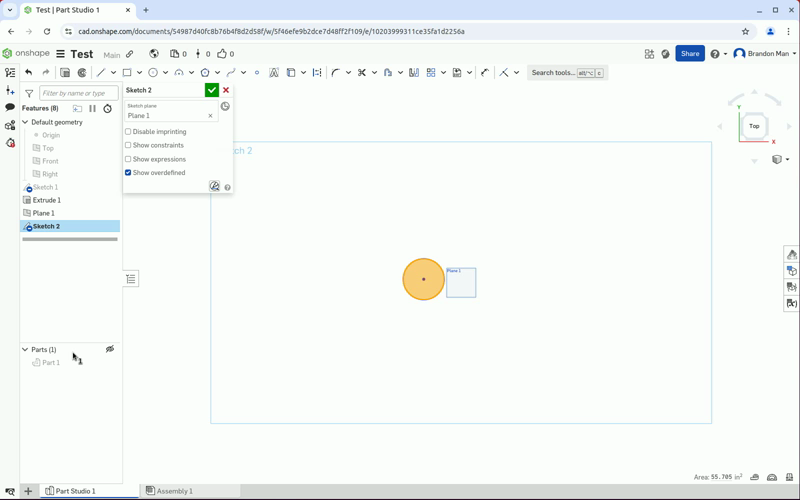
key(shift+y)
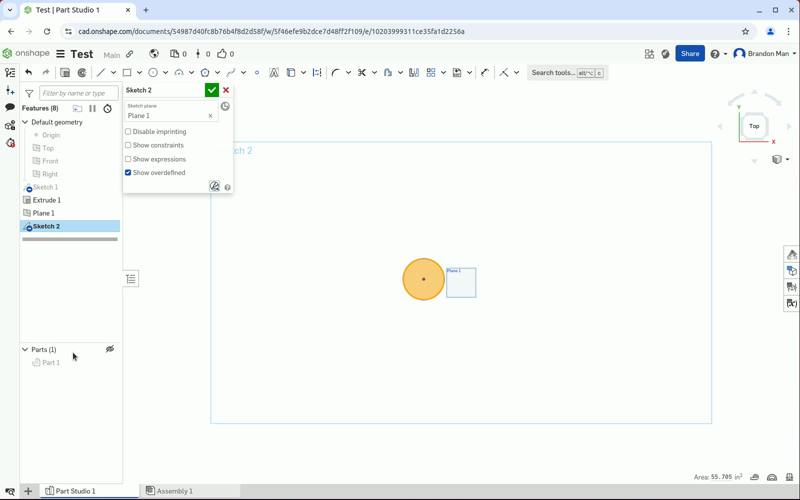
key(shift+e)
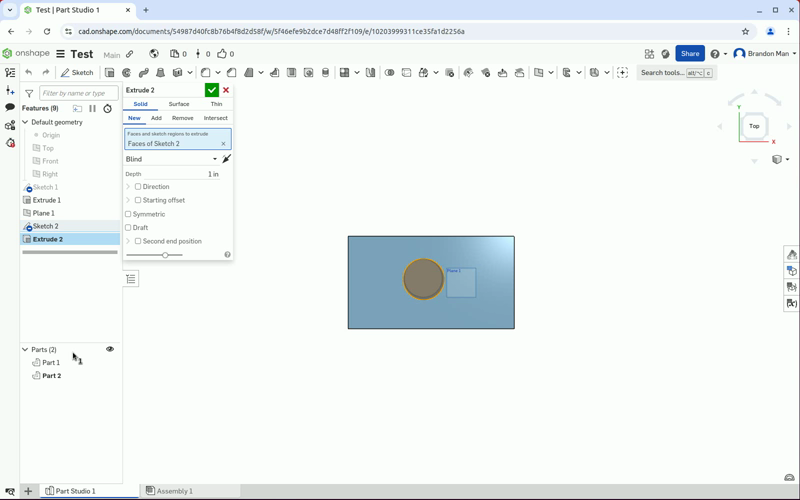
mouse_move(143, 106)
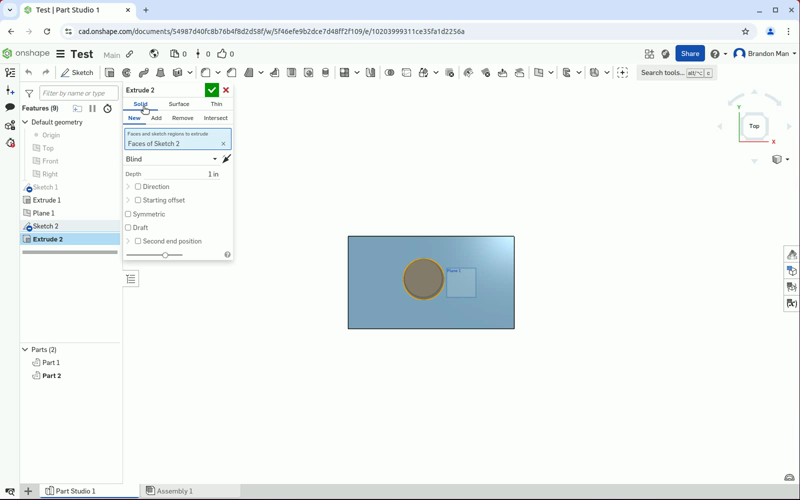
click(143, 106)
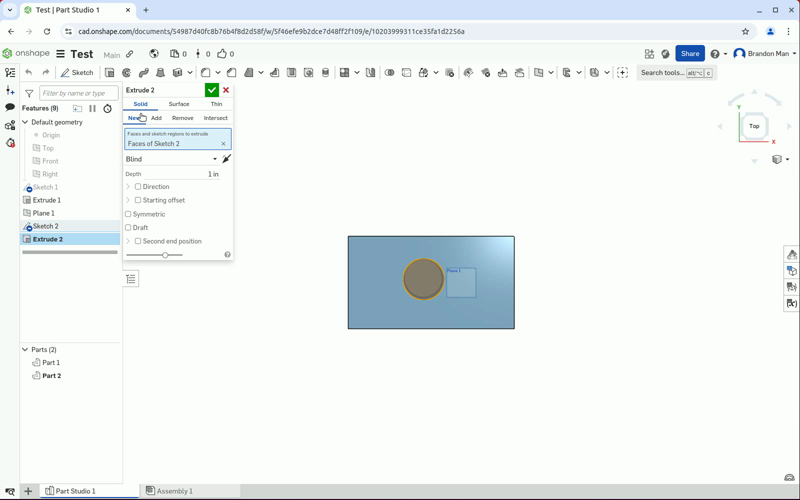
mouse_move(137, 120)
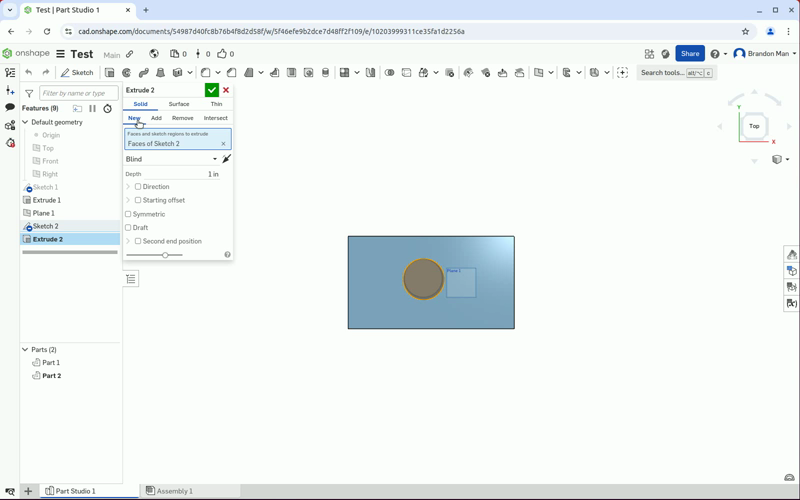
click(137, 120)
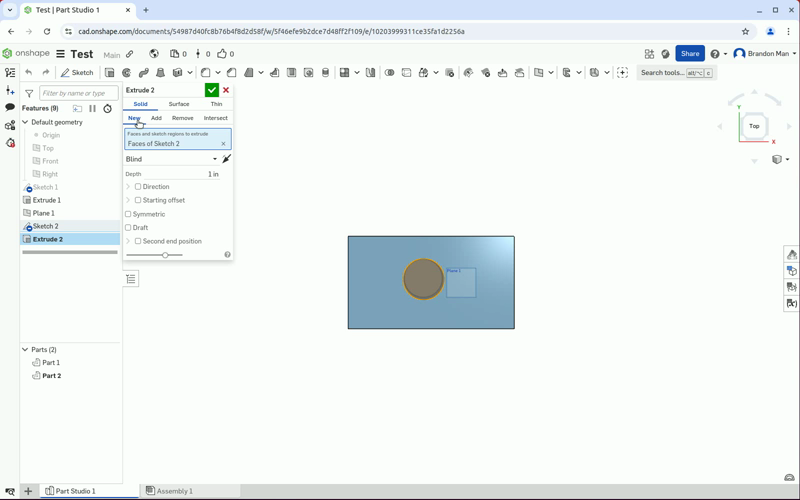
key(tab, 4)
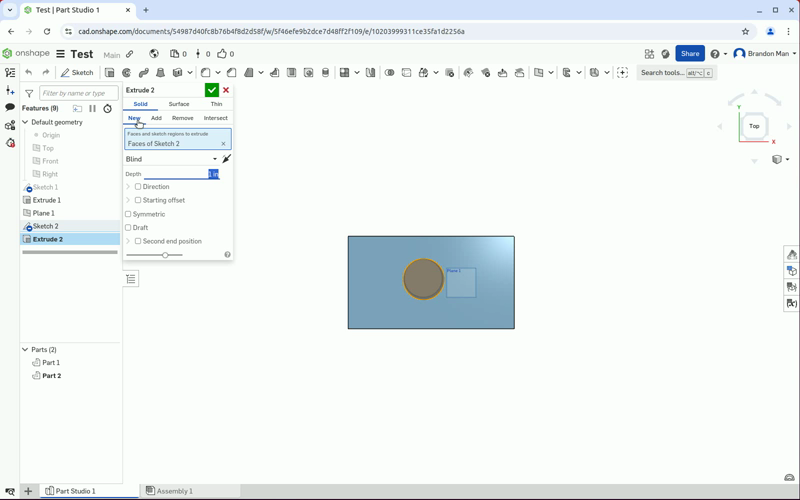
text(12.036)
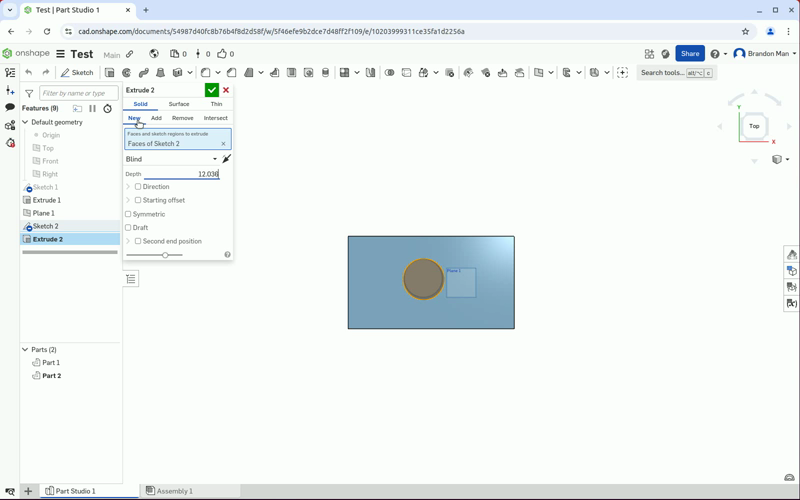
key(enter)
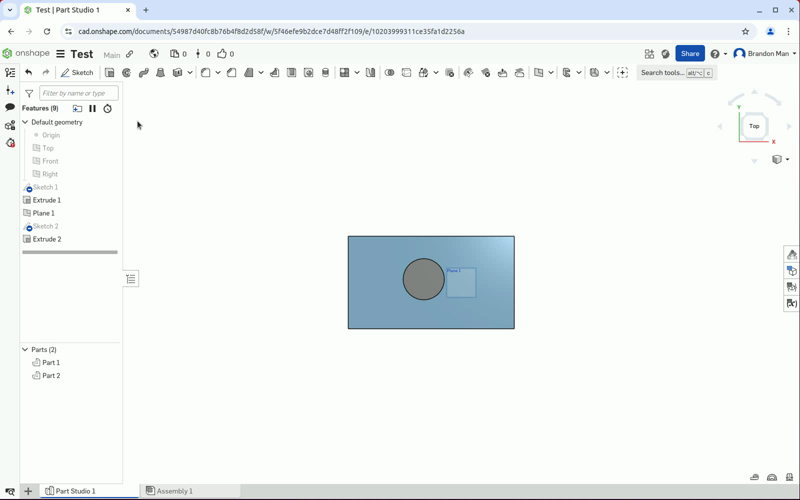
key(shift+h)
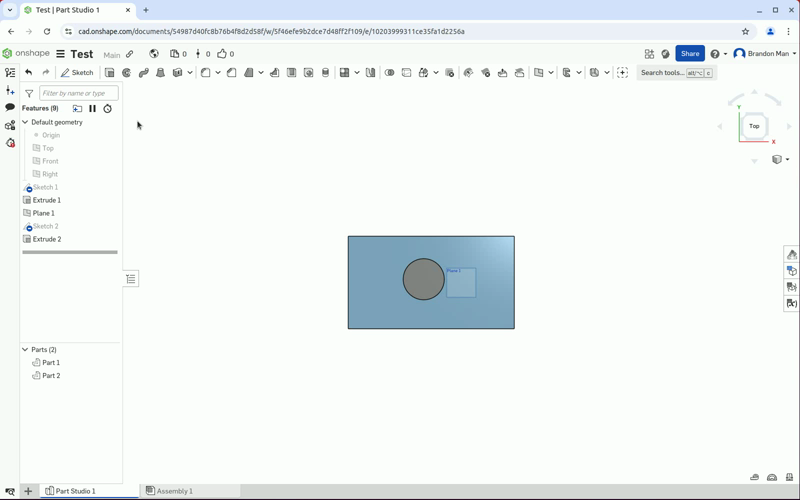
key(shift+h)
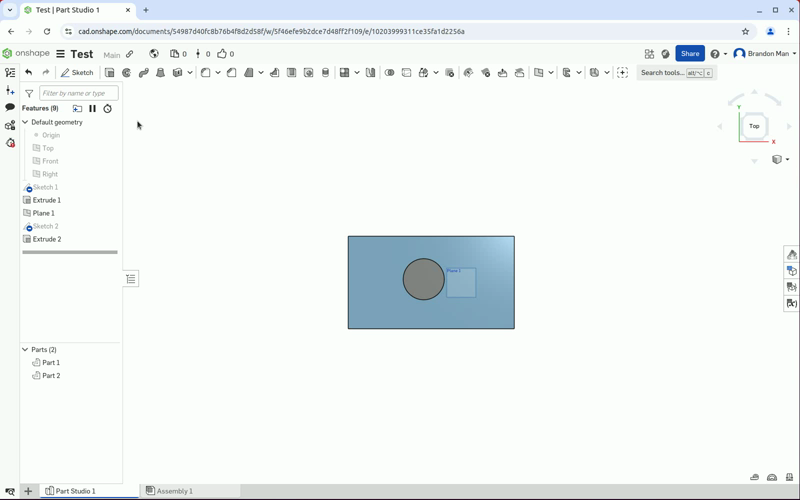
mouse_move(73, 189)
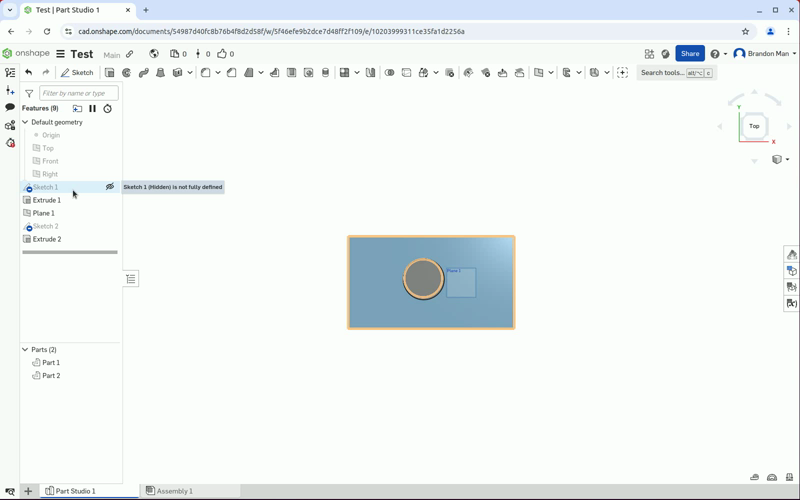
click(73, 189)
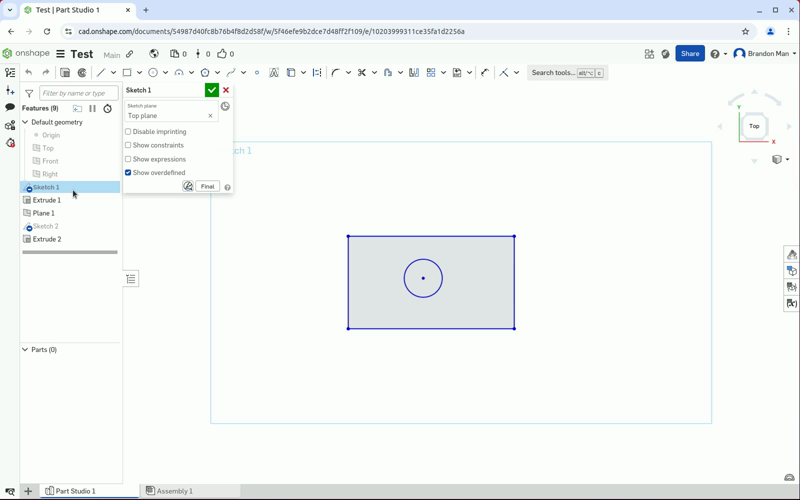
mouse_move(229, 92)
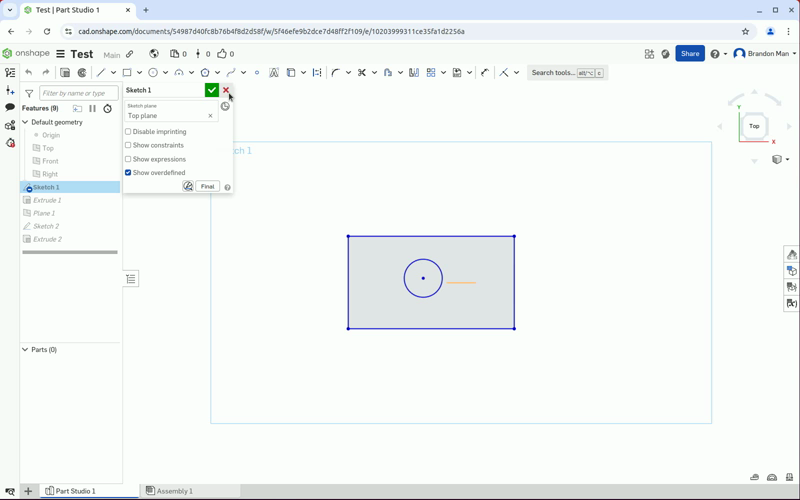
click(229, 92)
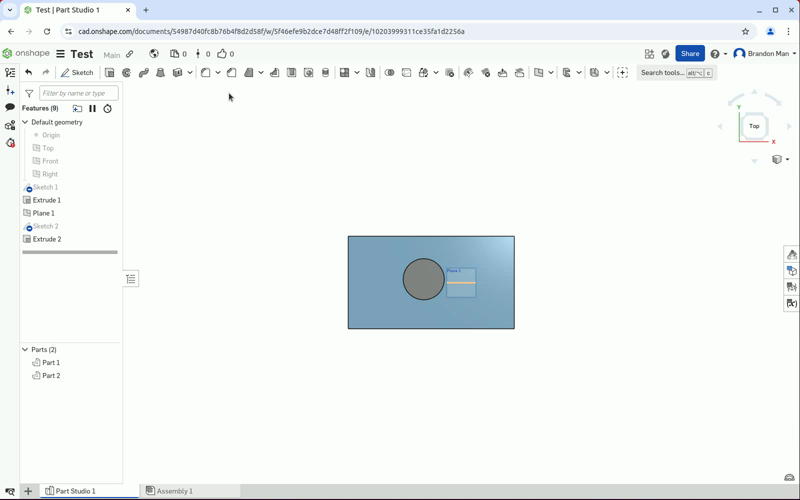
mouse_move(541, 75)
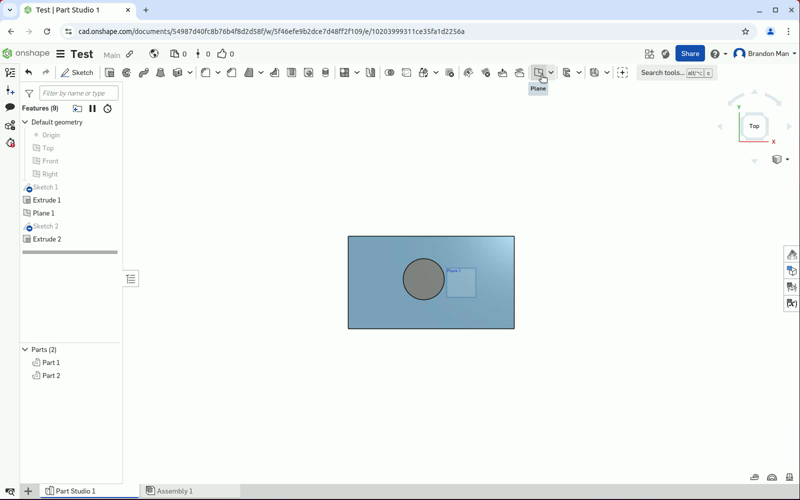
click(541, 75)
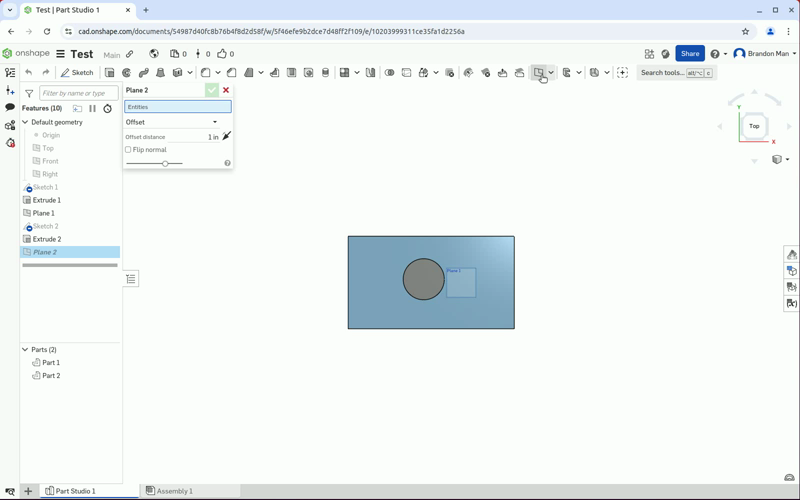
mouse_move(73, 150)
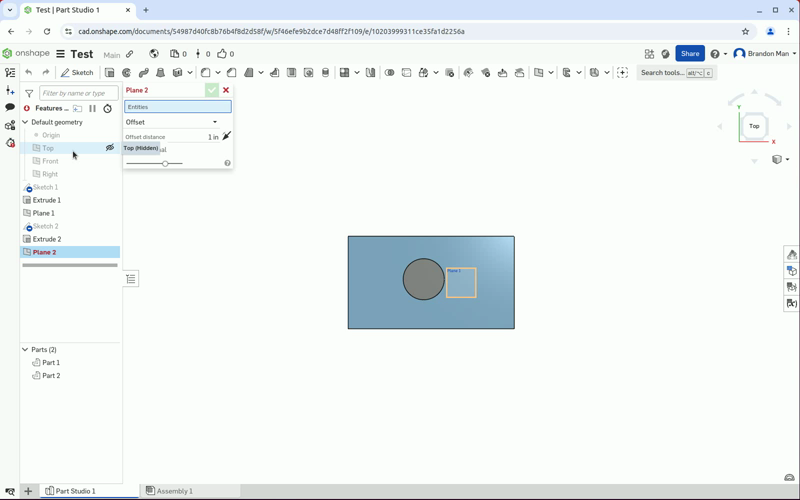
click(73, 150)
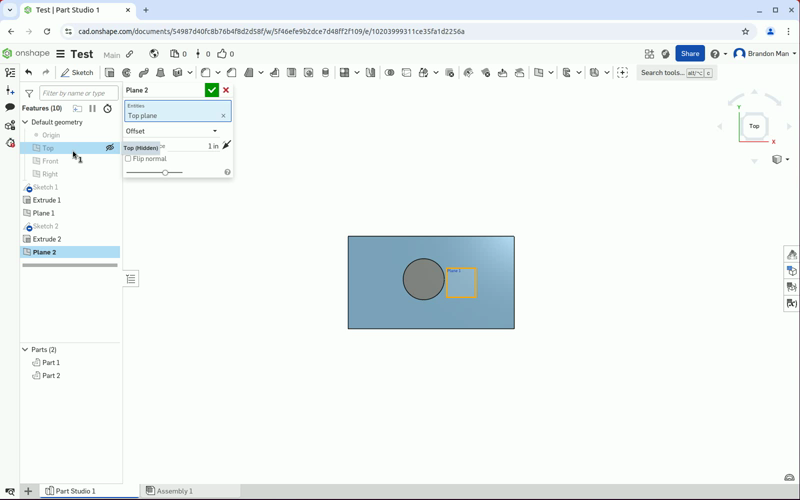
key(tab, 2)
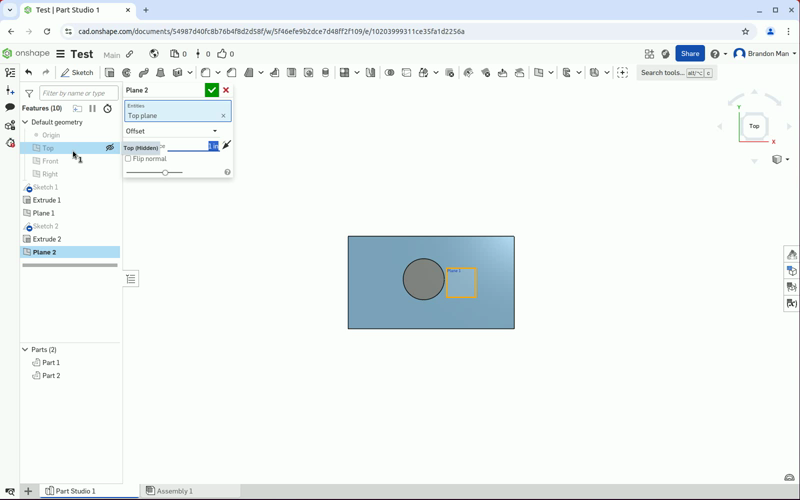
text(16.114)
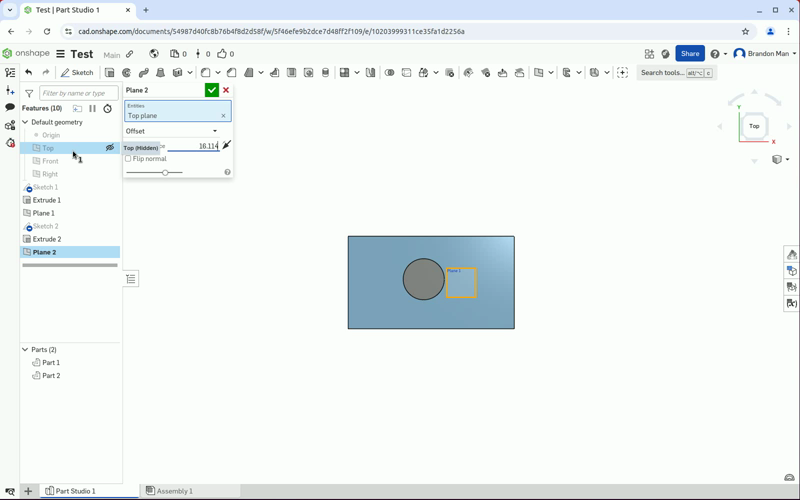
key(enter, 2)
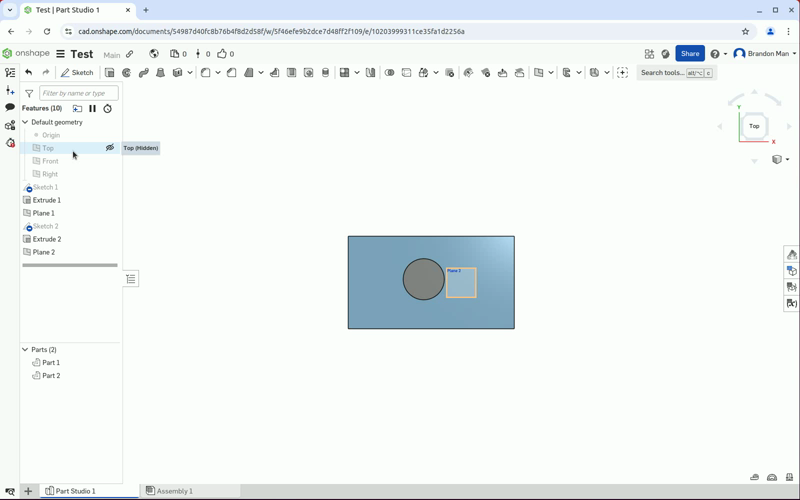
key(shift+s)
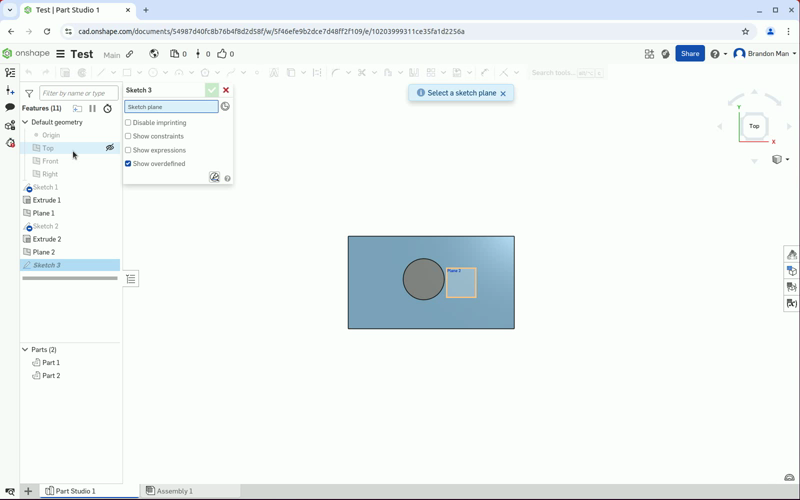
mouse_move(73, 254)
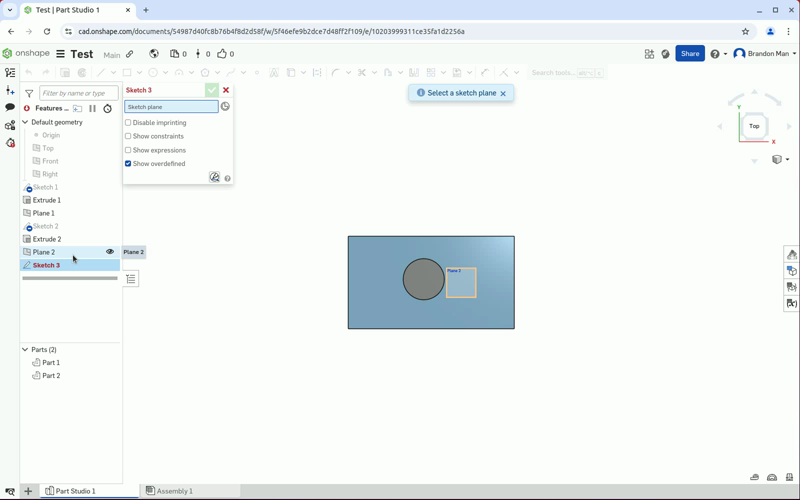
click(73, 254)
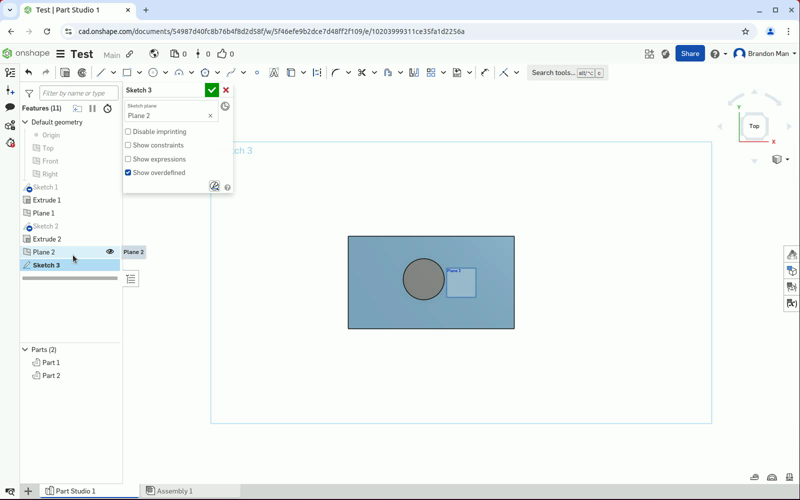
mouse_move(73, 352)
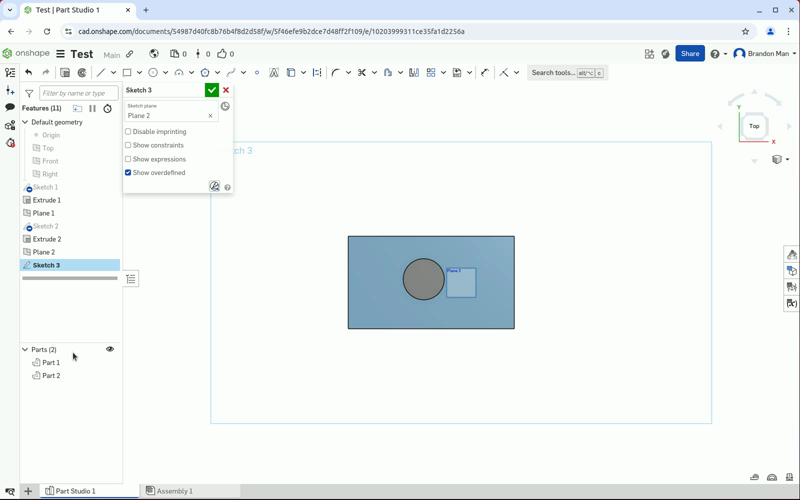
key(y)
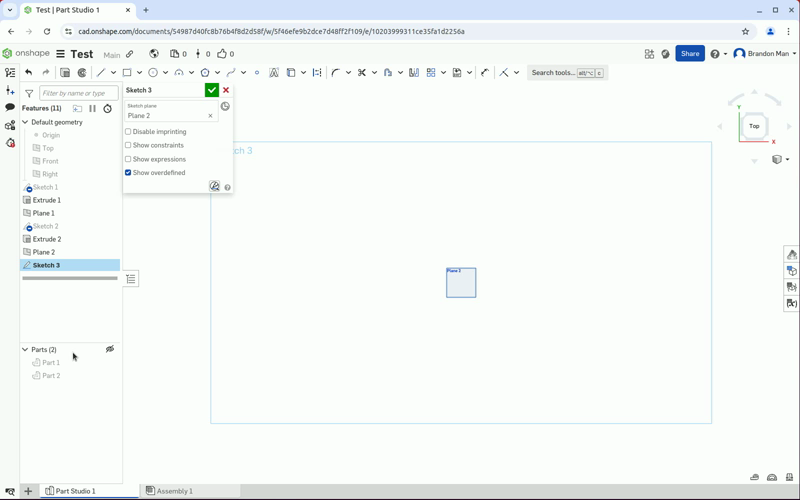
key(l)
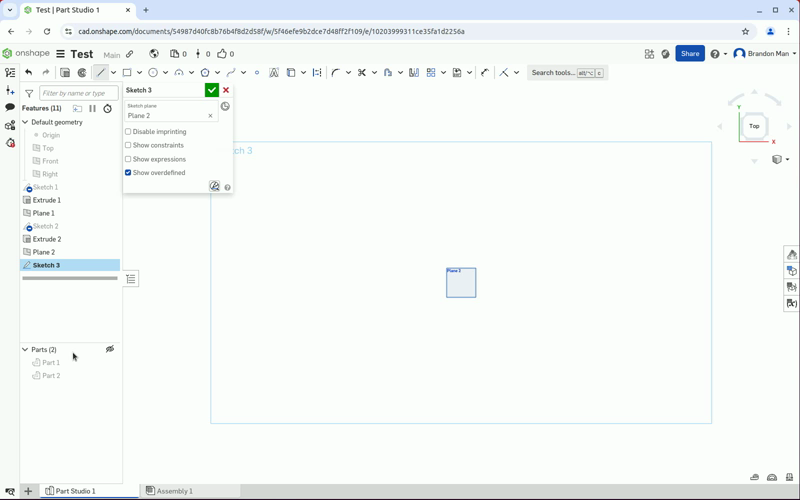
key_down(shift)
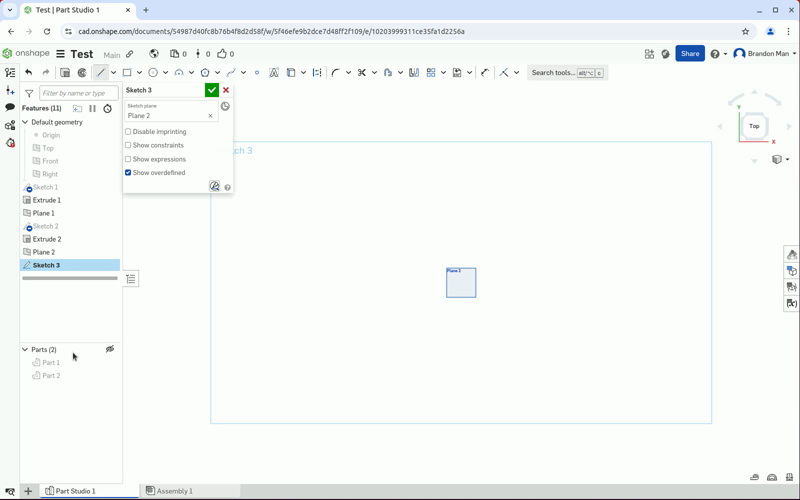
mouse_move(377, 288)
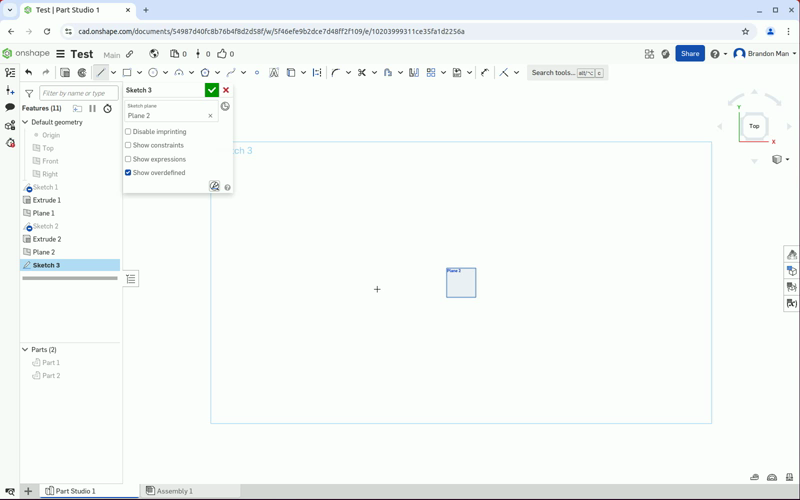
click(377, 288)
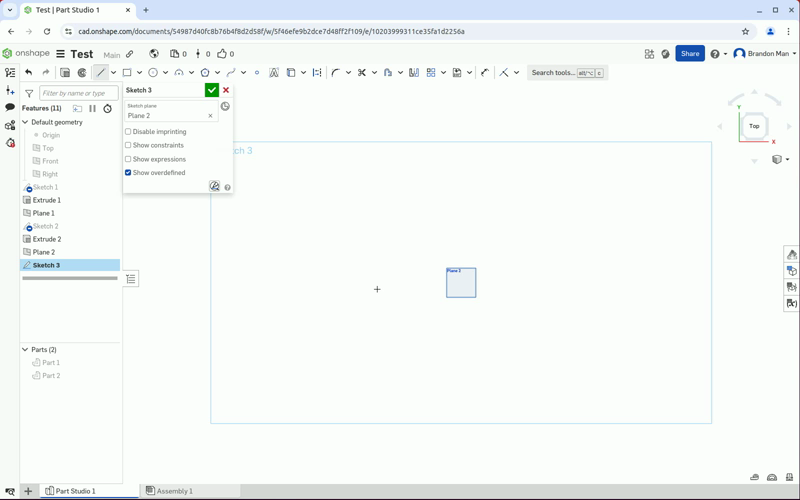
key_up(shift)
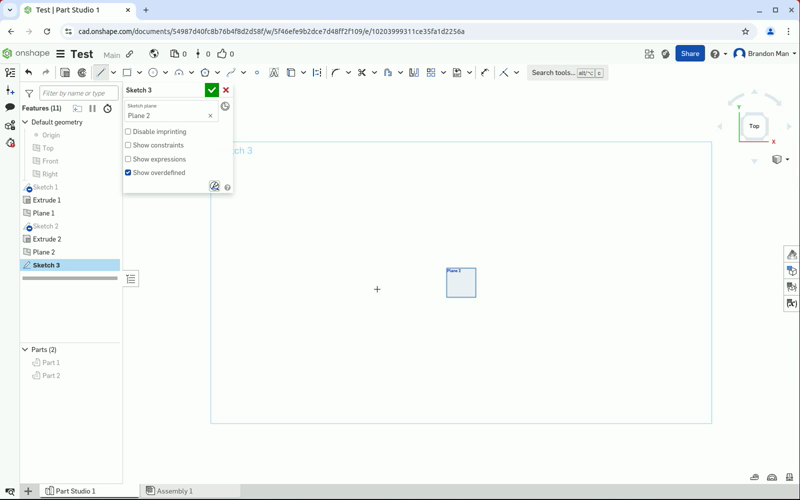
key_down(shift)
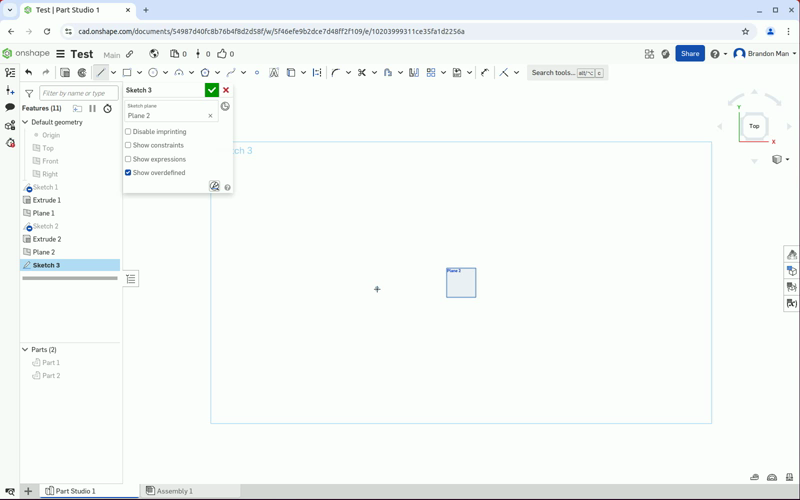
mouse_move(407, 288)
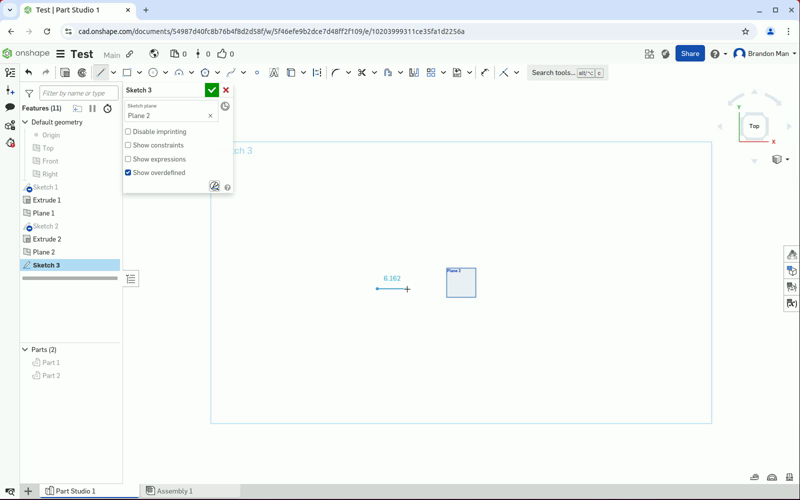
mouse_move(407, 288)
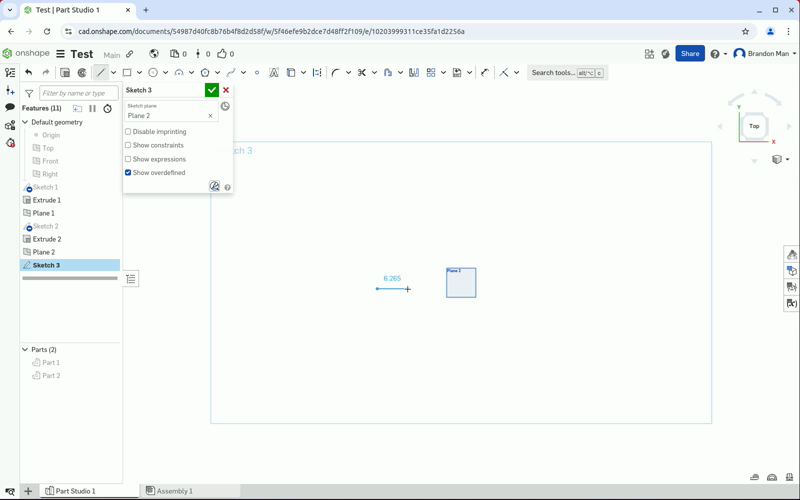
click(407, 288)
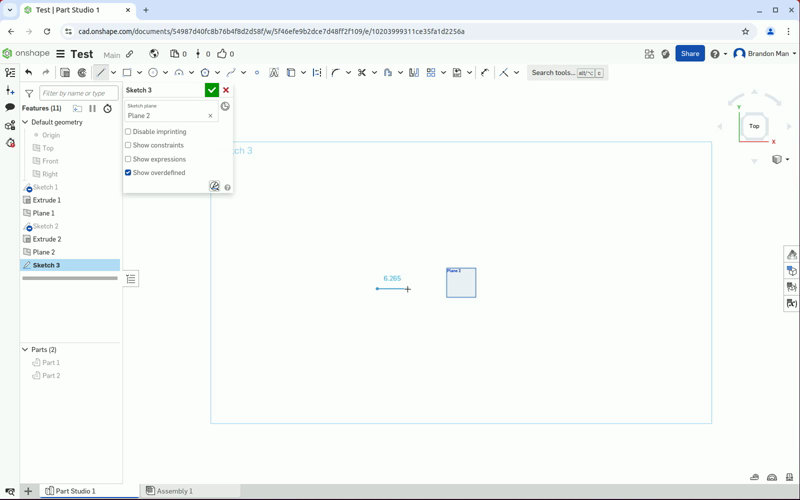
key_up(shift)
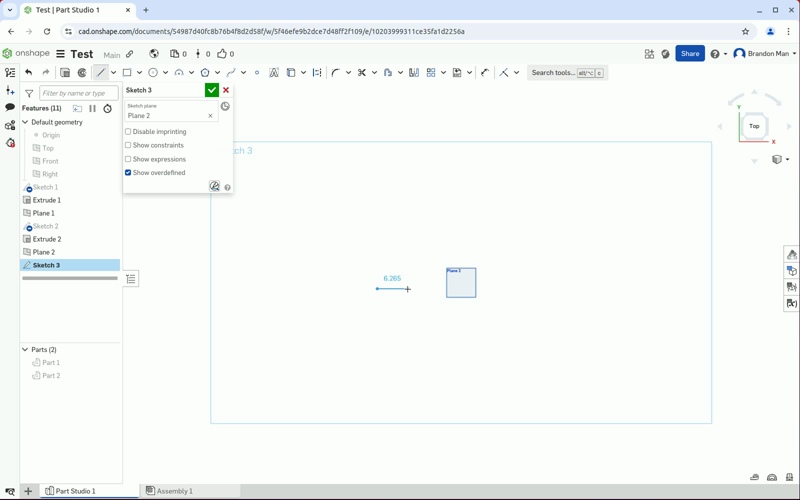
key(esc)
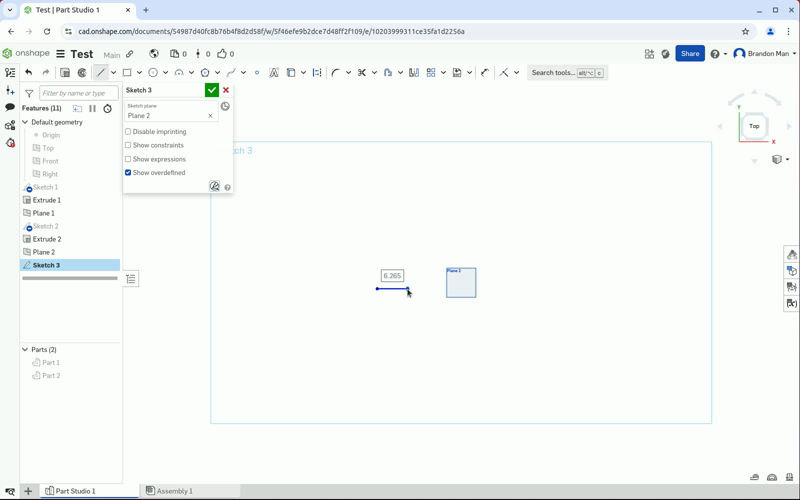
key(a)
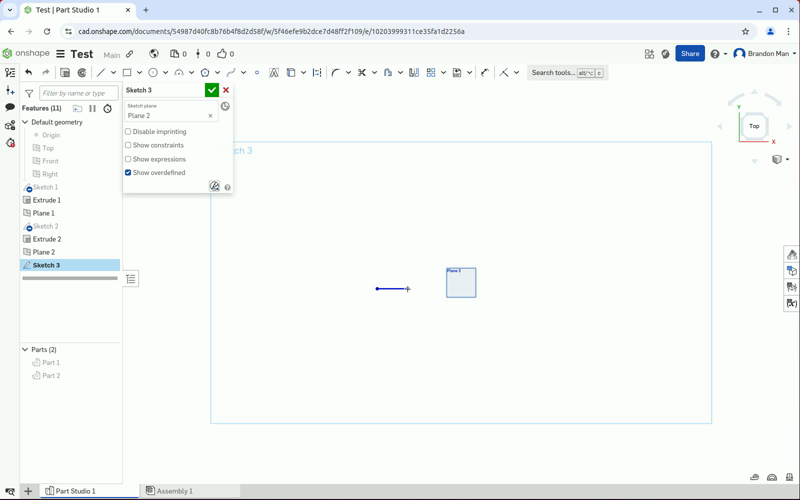
mouse_move(407, 288)
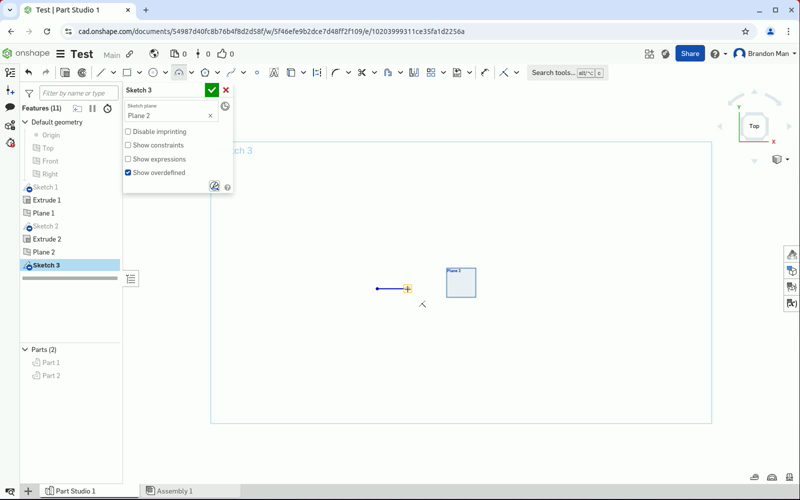
click(407, 288)
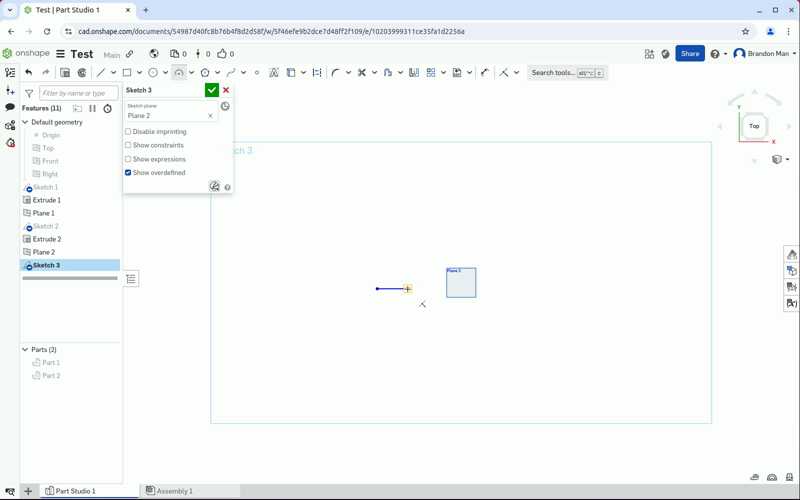
key_down(shift)
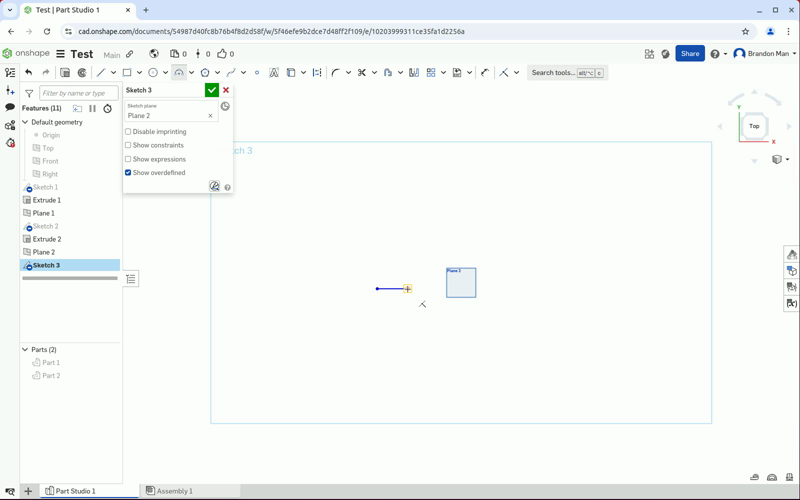
mouse_move(404, 276)
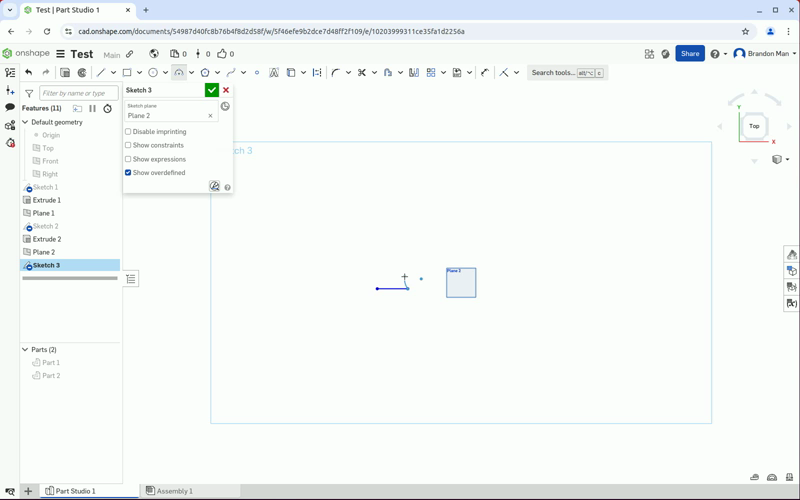
click(404, 276)
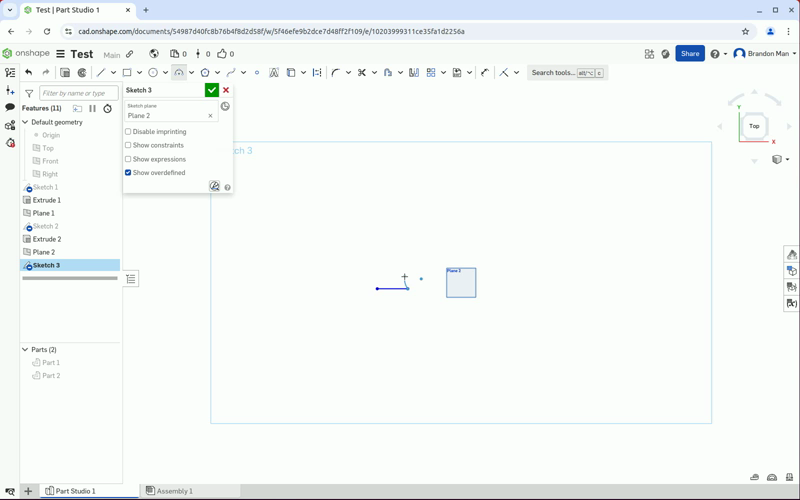
mouse_move(405, 282)
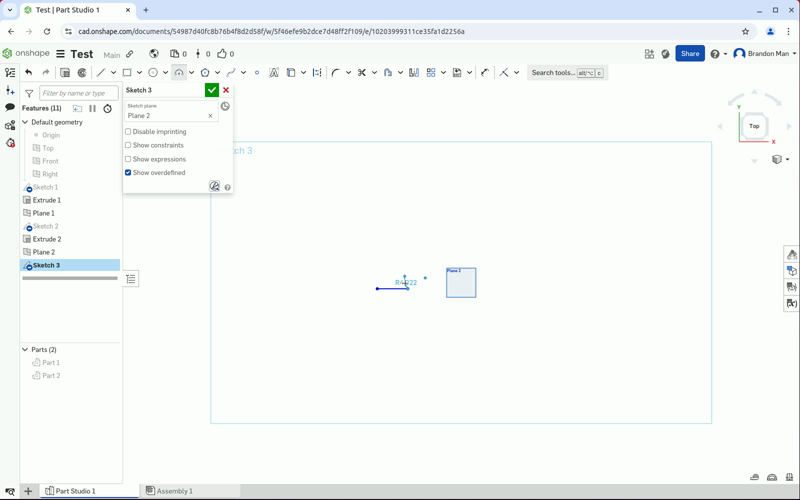
click(405, 282)
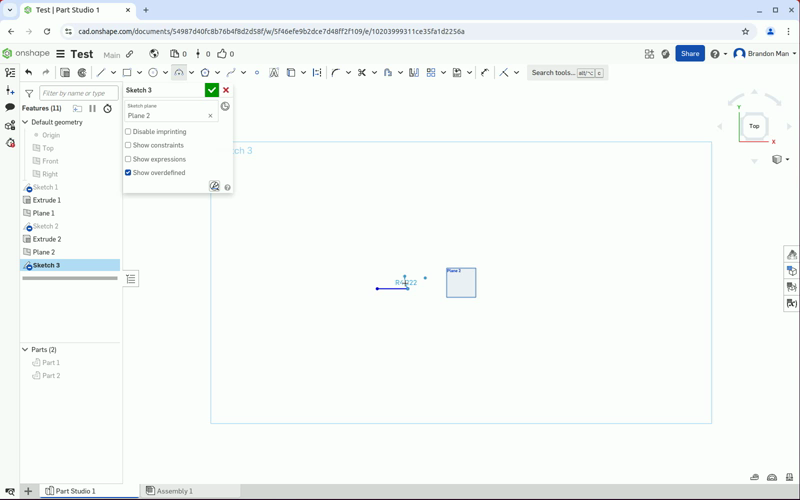
key_up(shift)
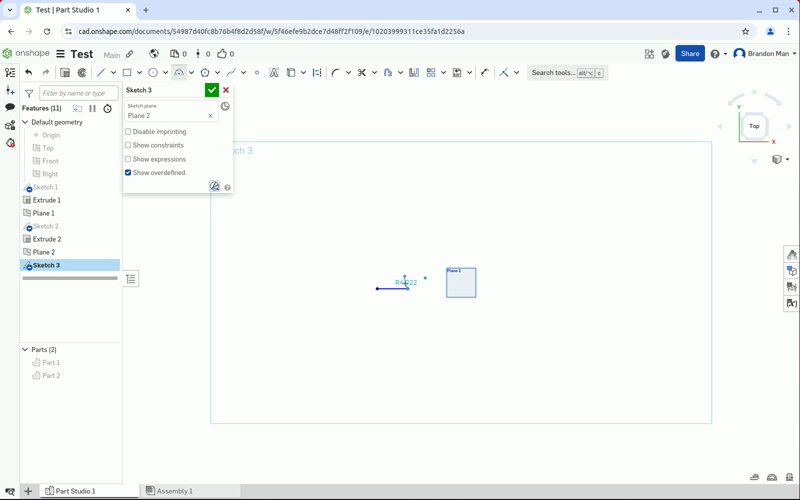
key(esc)
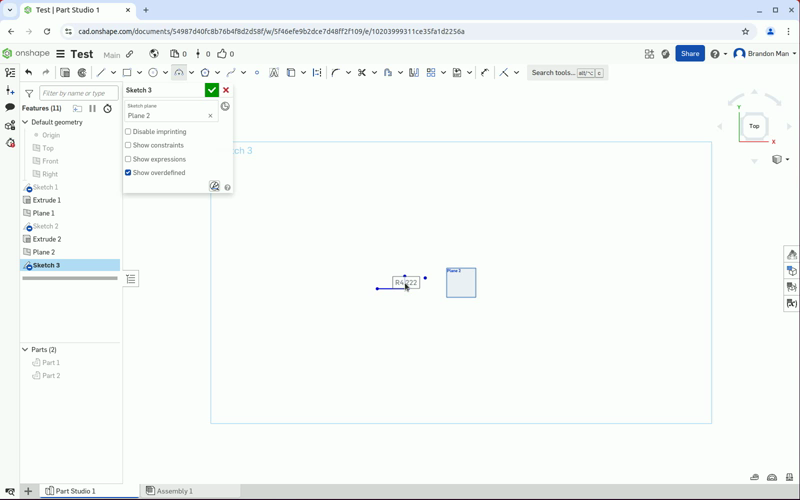
key(l)
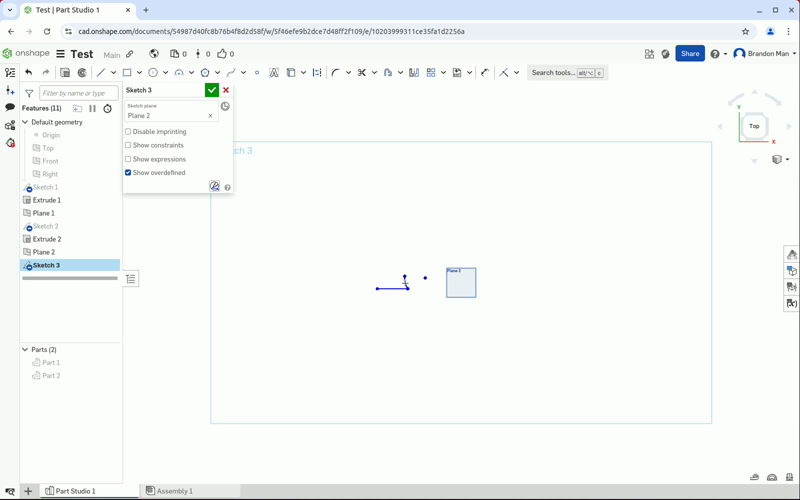
mouse_move(404, 276)
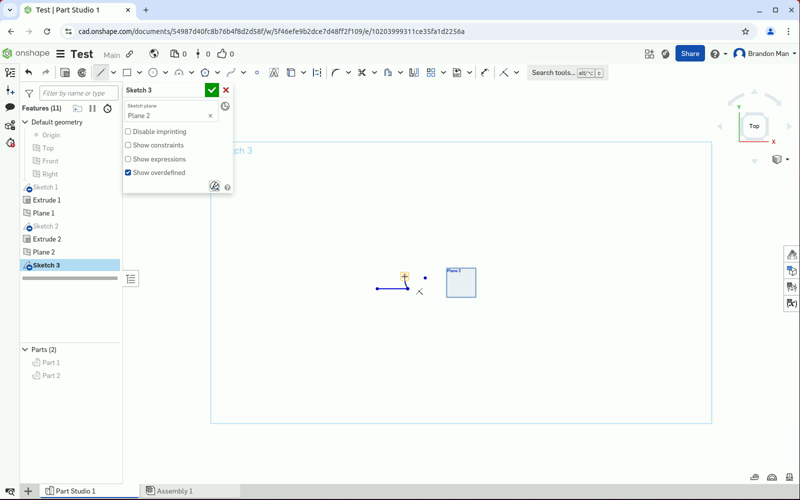
click(404, 276)
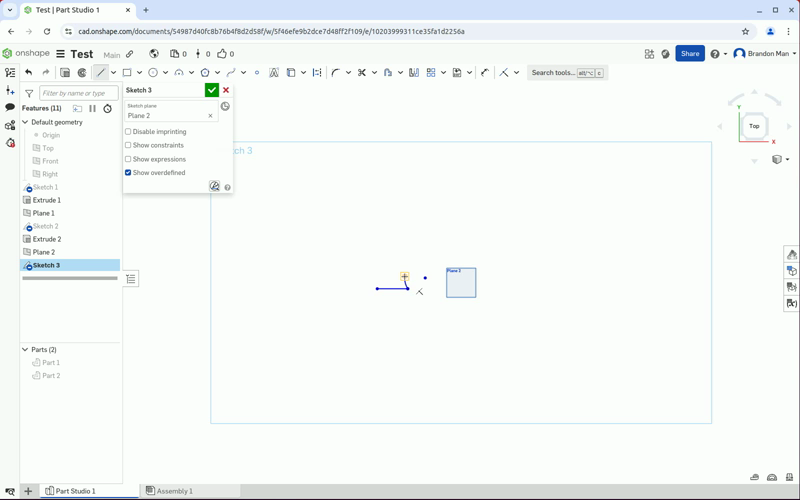
key_down(shift)
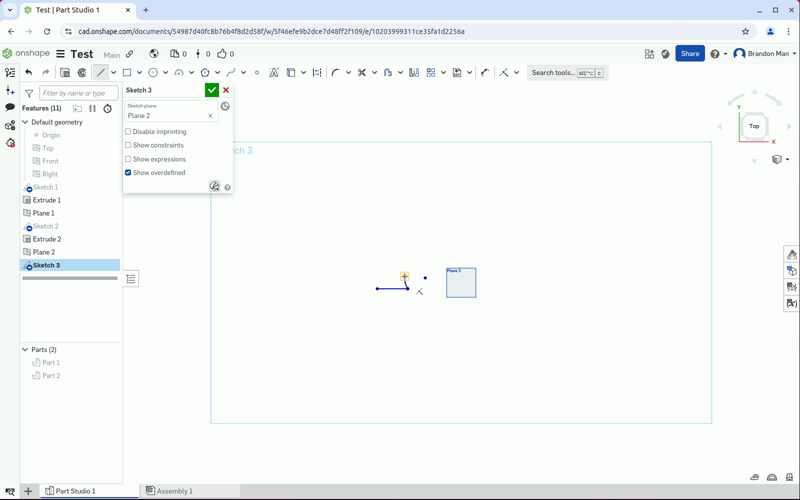
mouse_move(434, 276)
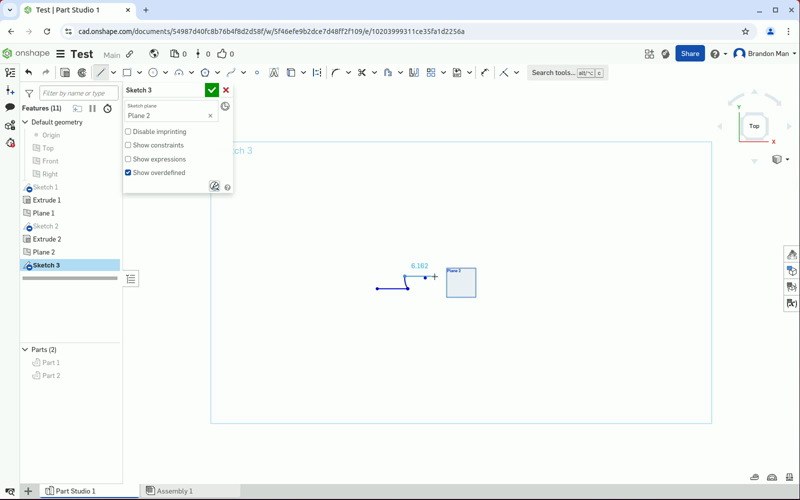
mouse_move(377, 276)
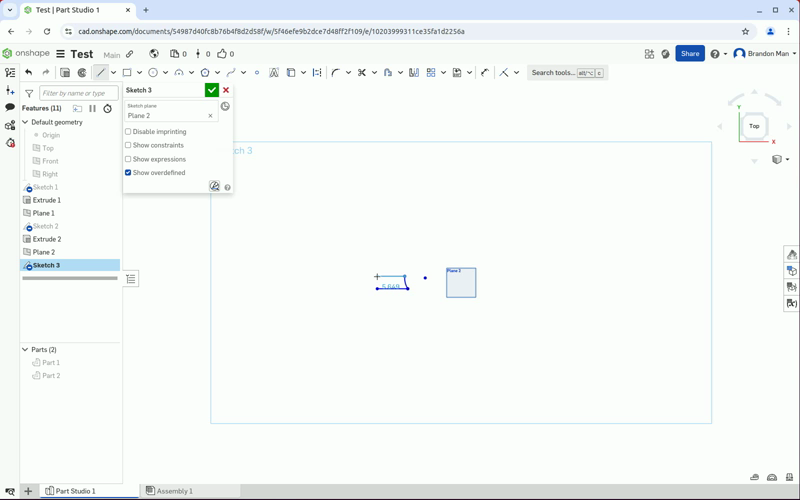
click(377, 276)
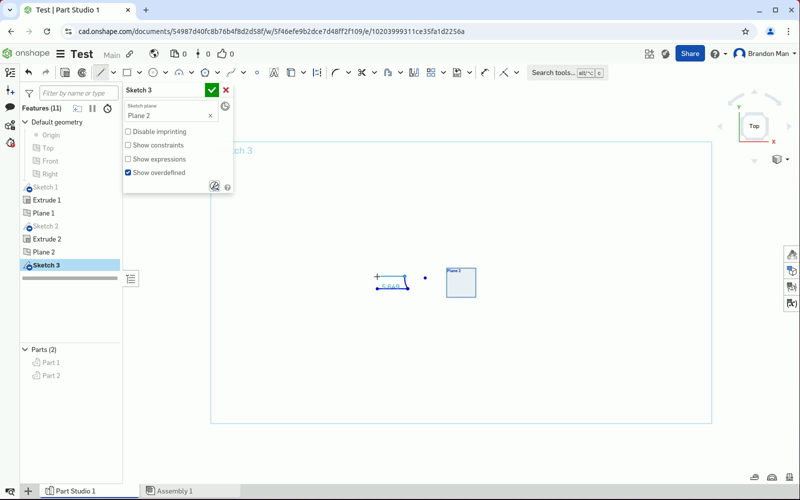
key_up(shift)
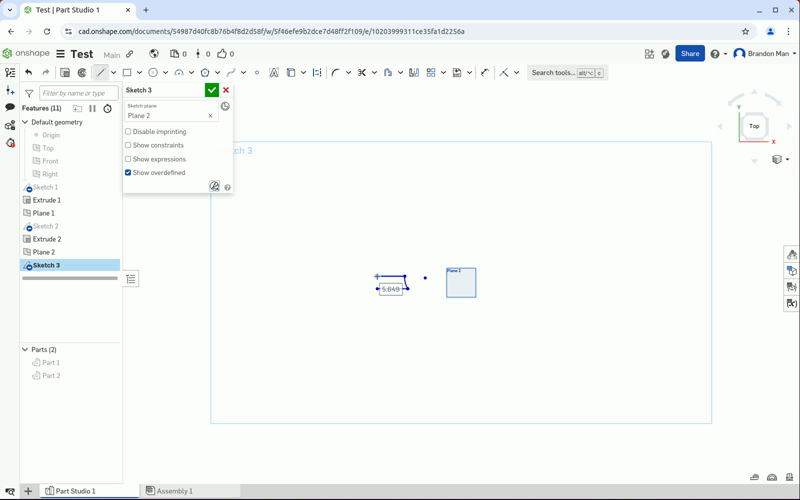
mouse_move(407, 276)
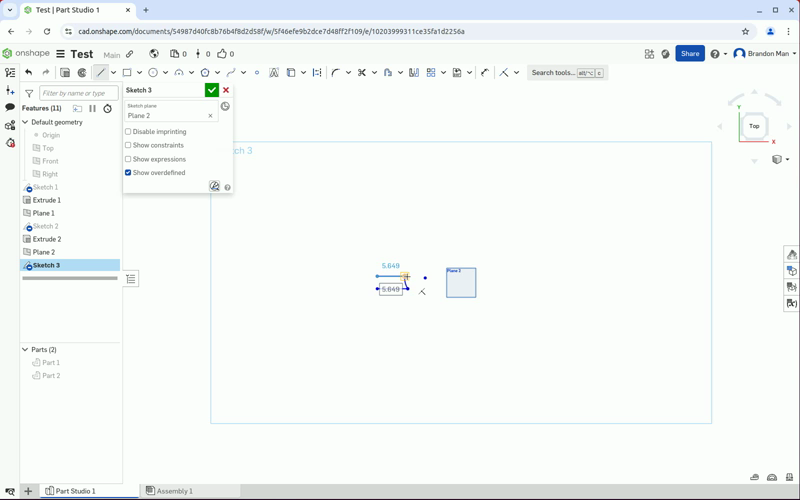
key_down(shift)
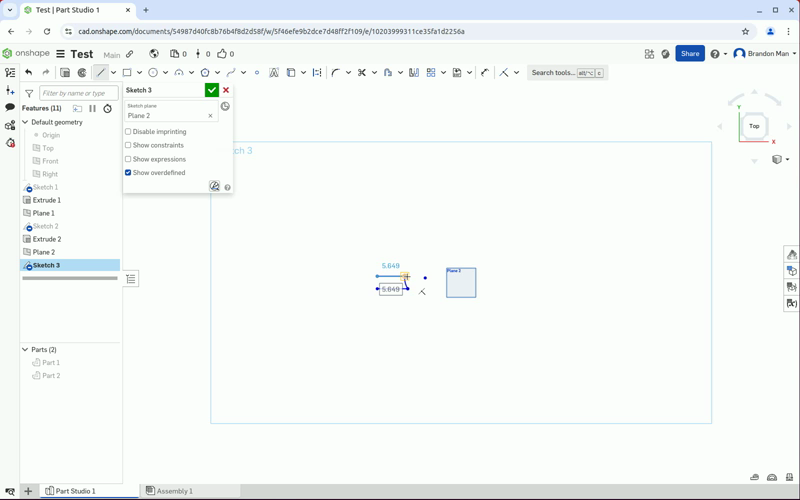
mouse_move(377, 288)
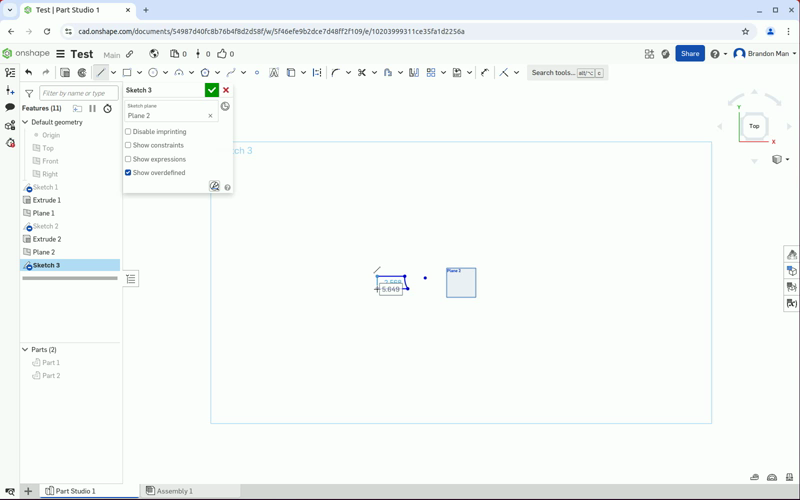
key_up(shift)
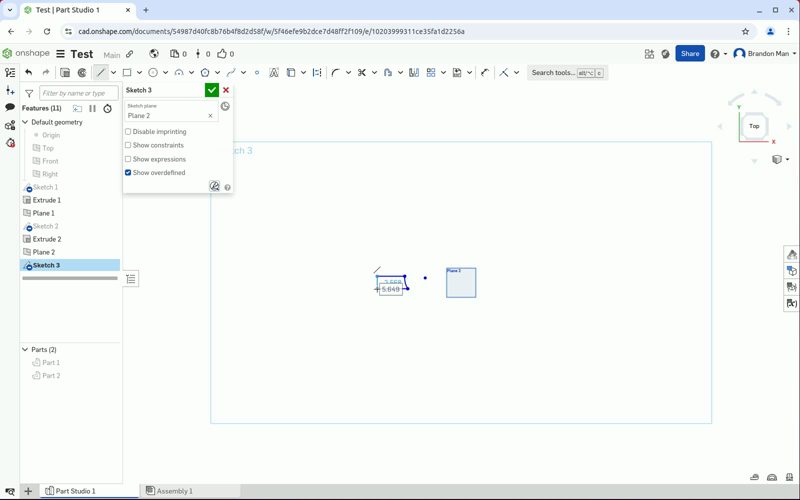
click(377, 288)
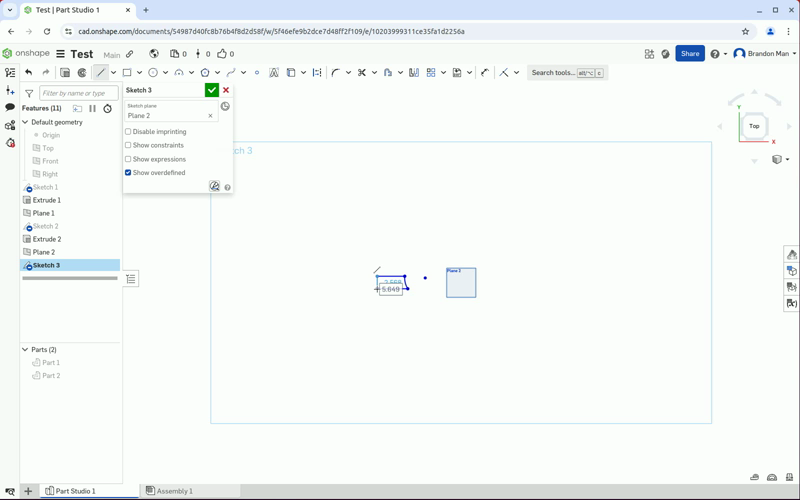
key(esc)
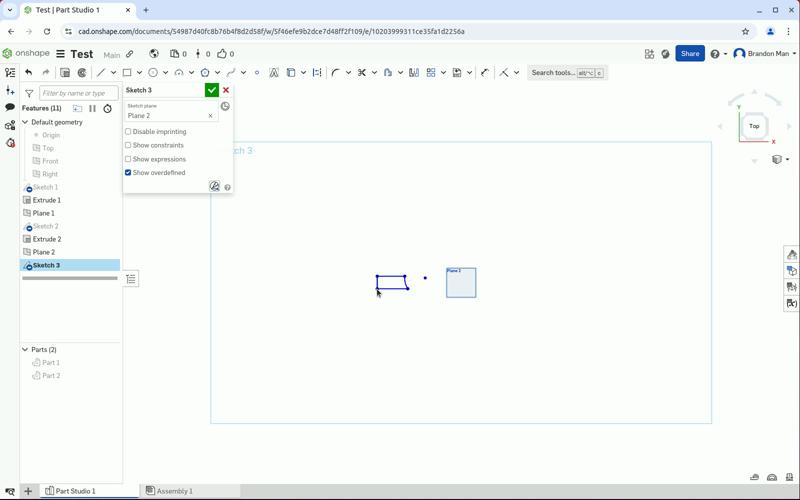
mouse_move(379, 276)
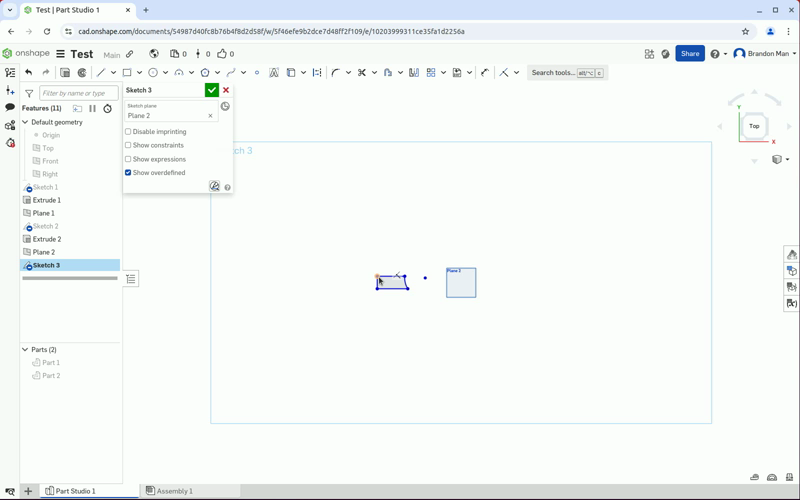
scroll(6)
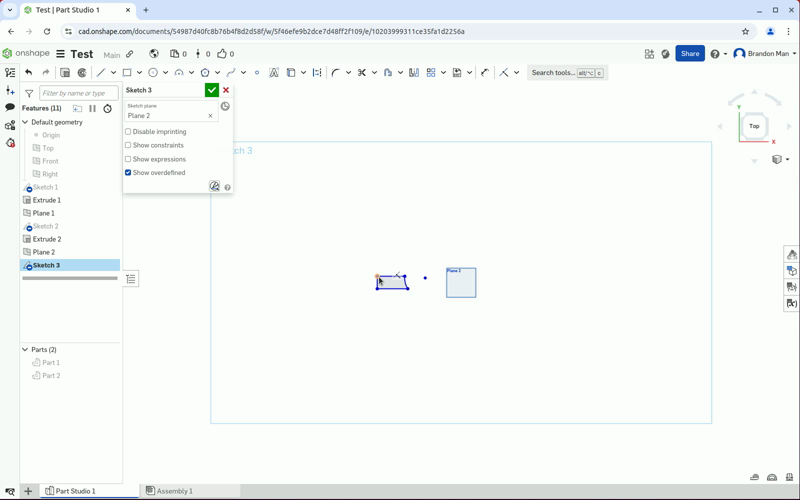
scroll(6)
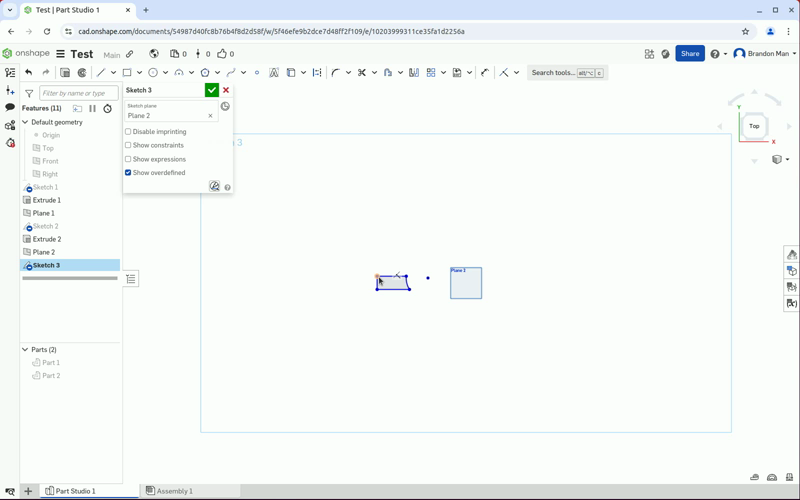
scroll(6)
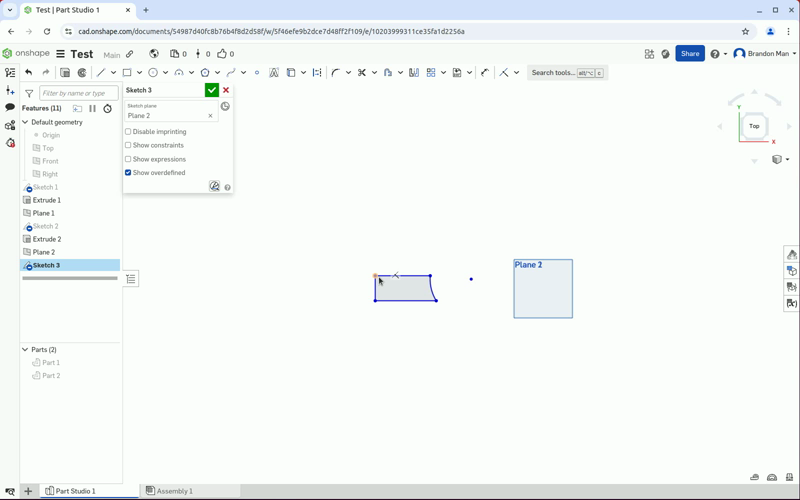
scroll(6)
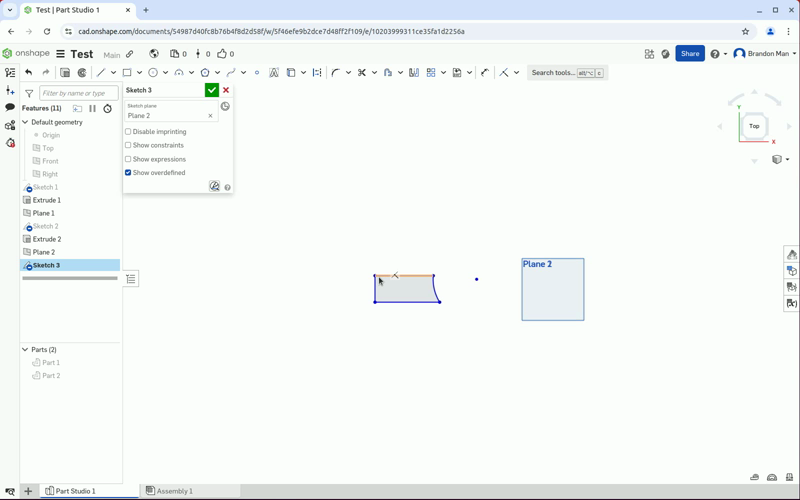
scroll(6)
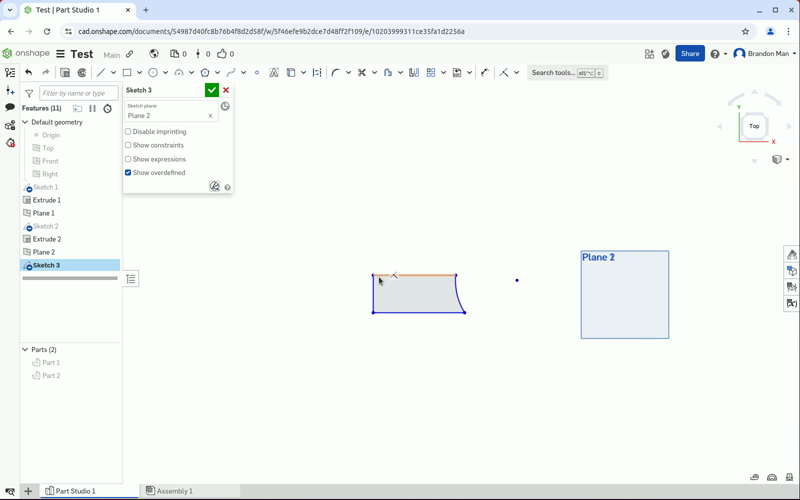
scroll(6)
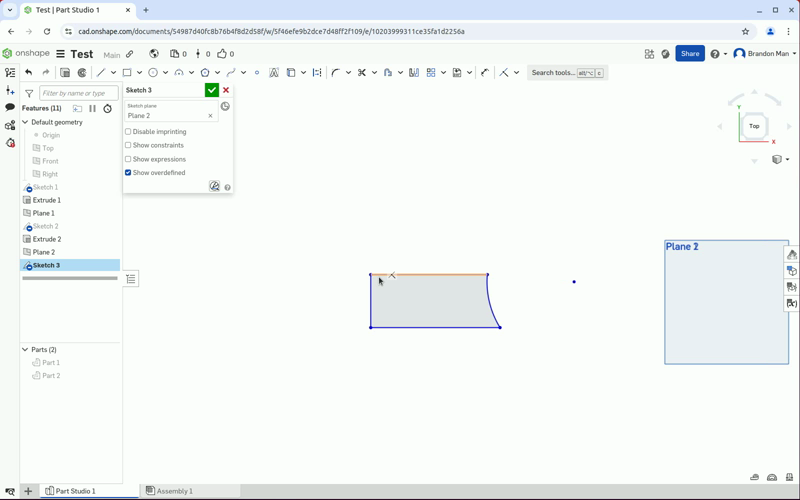
scroll(6)
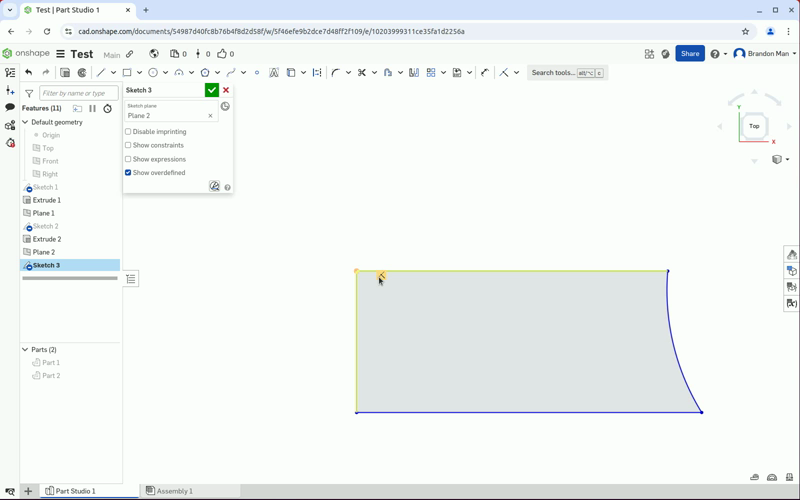
click(379, 276)
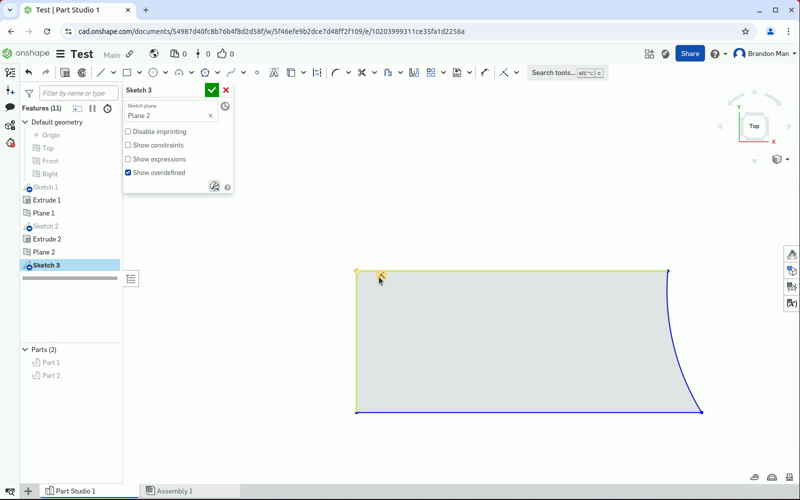
scroll(-6)
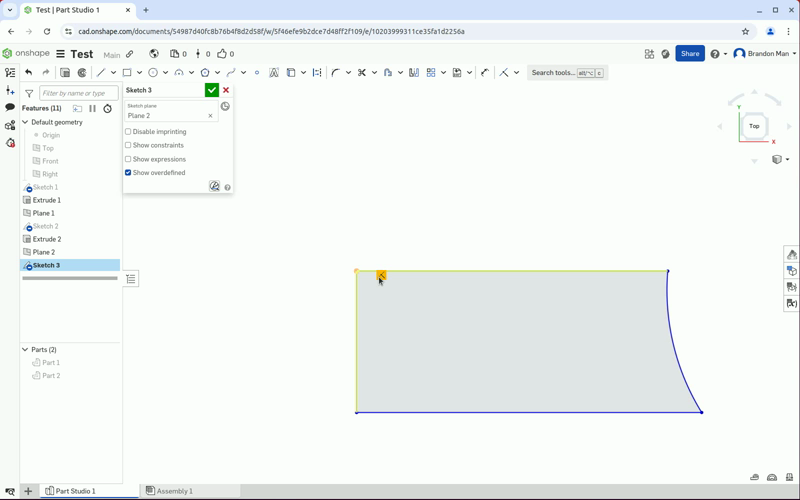
scroll(-6)
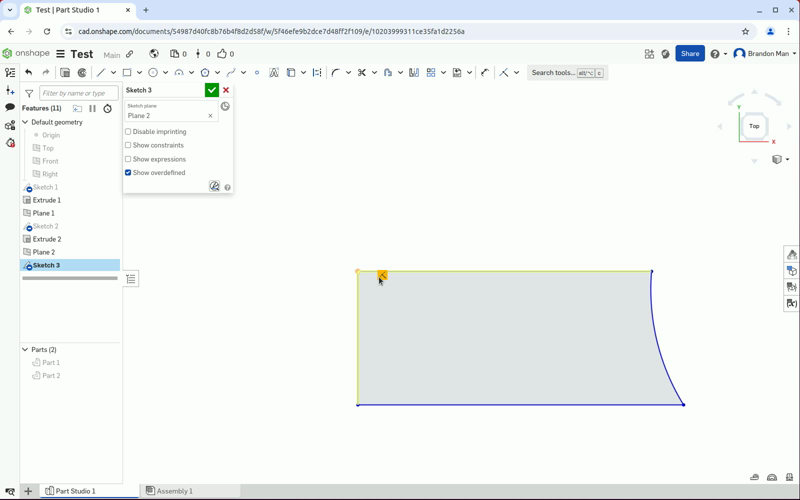
scroll(-6)
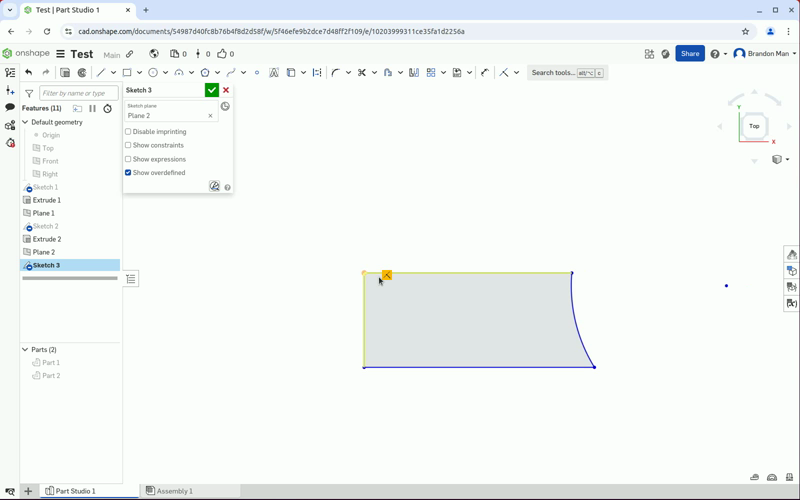
scroll(-6)
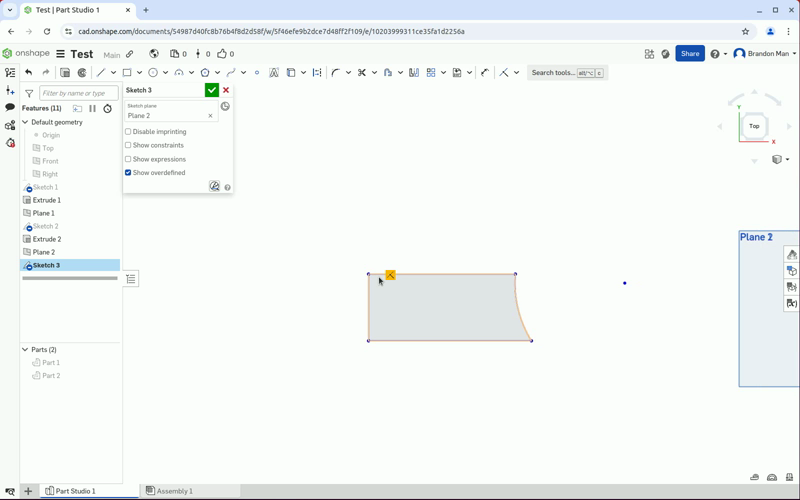
scroll(-6)
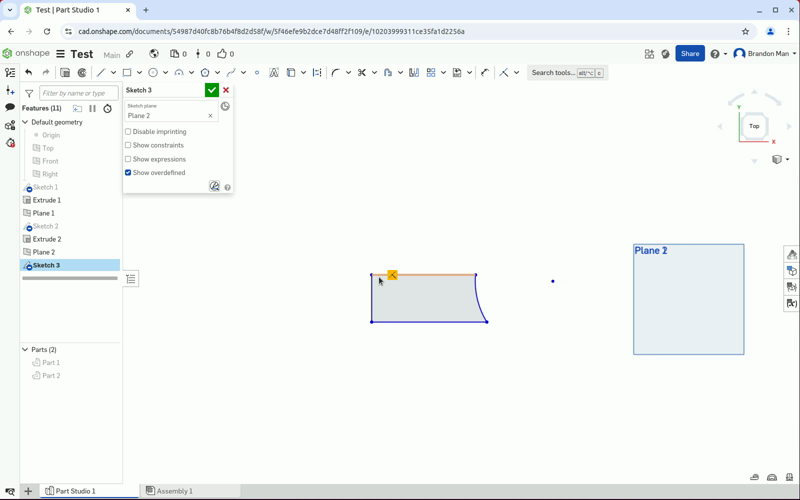
scroll(-6)
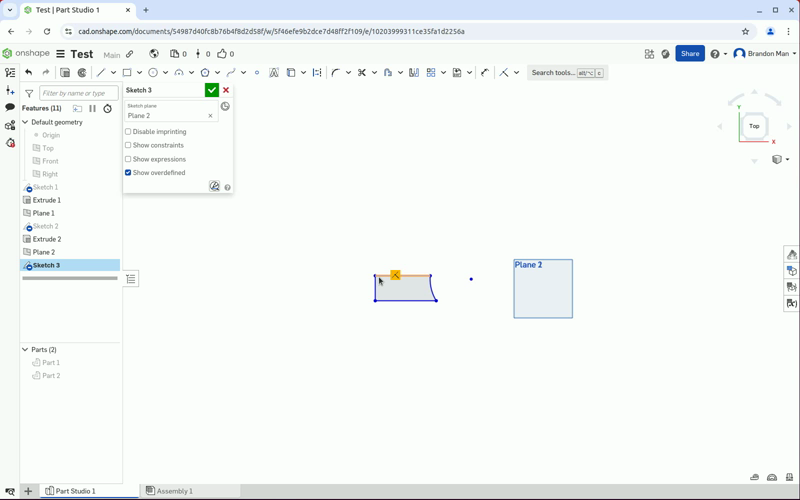
scroll(-6)
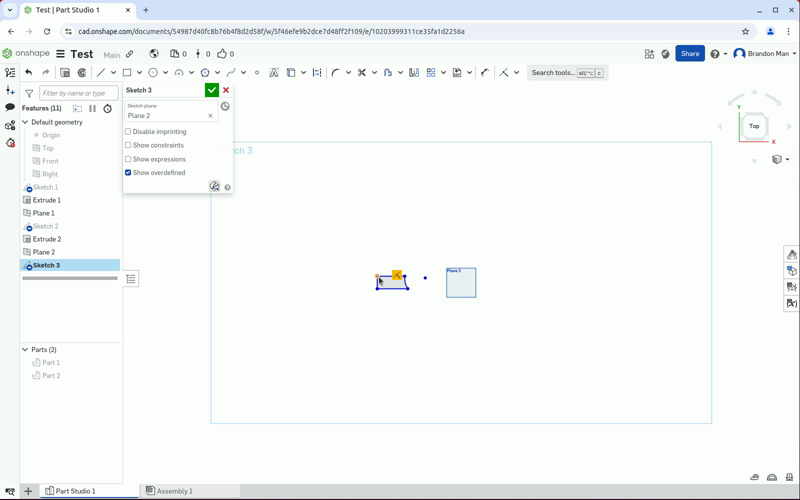
mouse_move(73, 352)
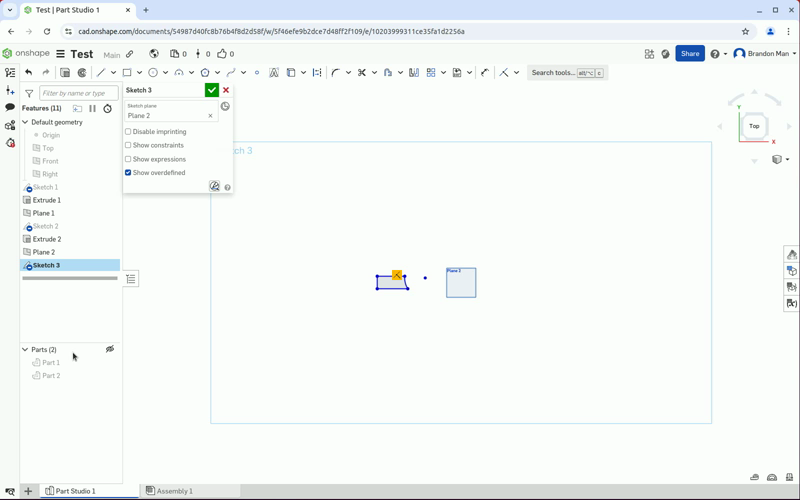
key(shift+y)
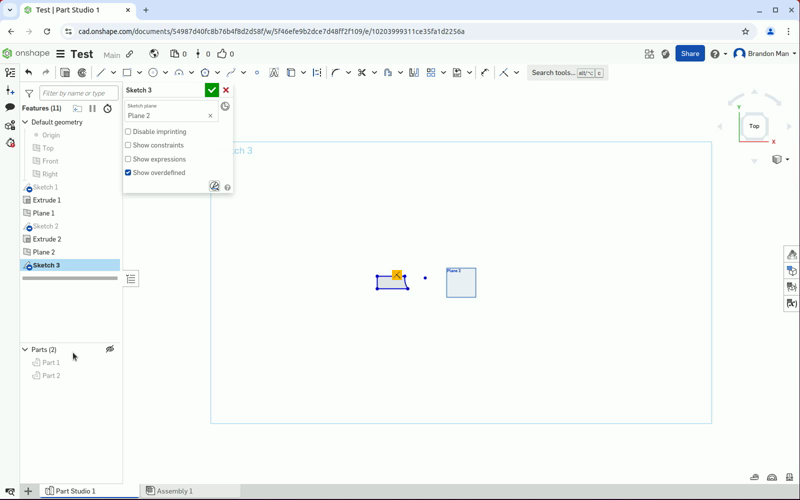
key(shift+e)
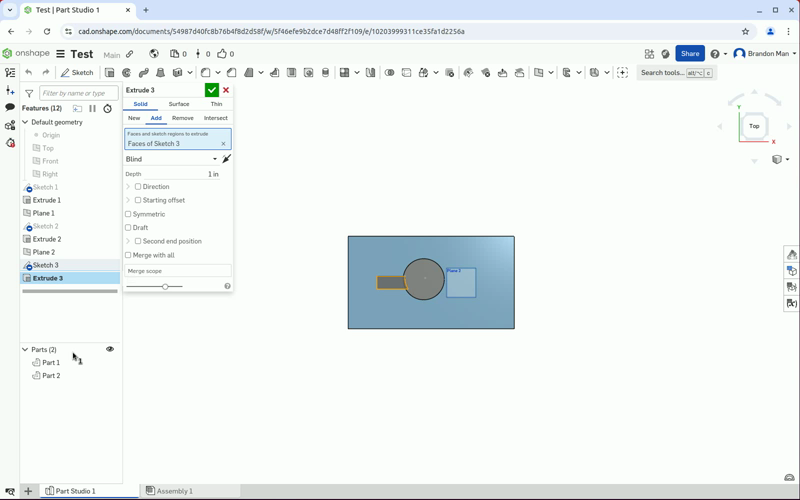
mouse_move(143, 106)
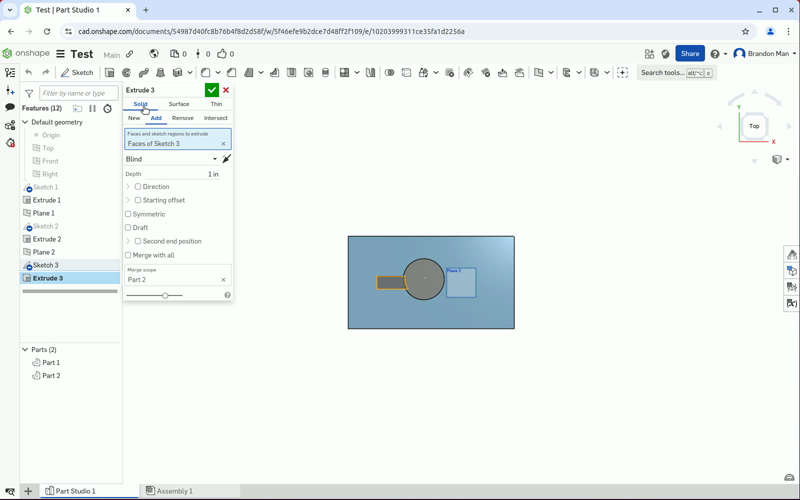
click(143, 106)
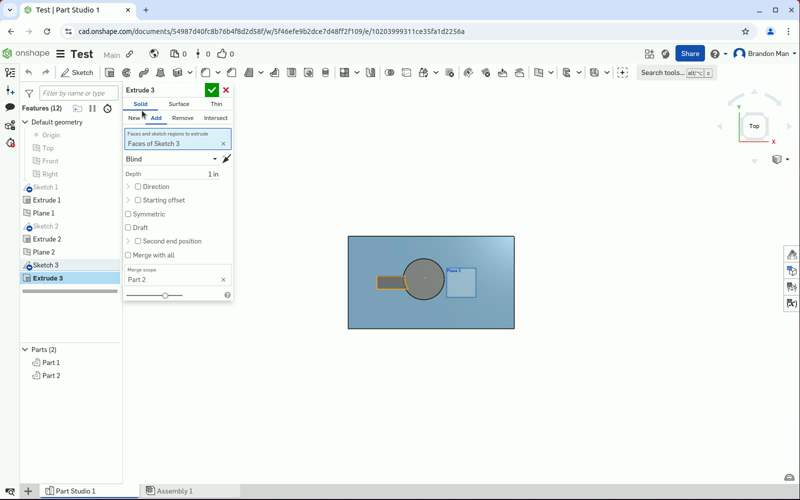
mouse_move(137, 120)
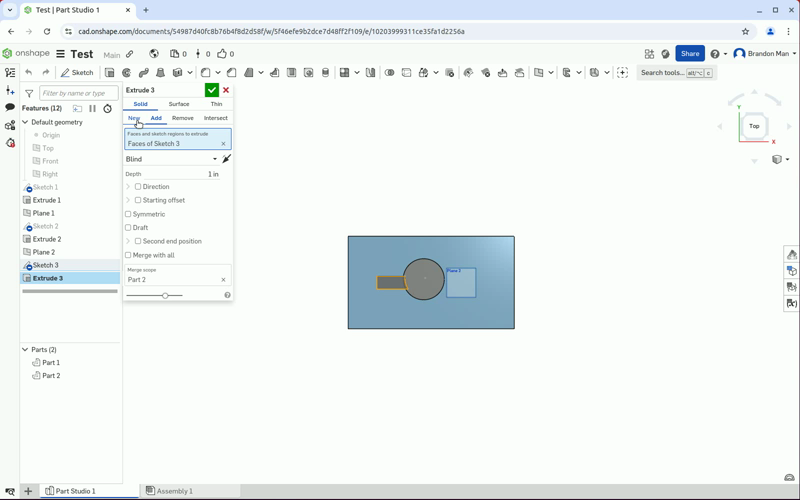
click(137, 120)
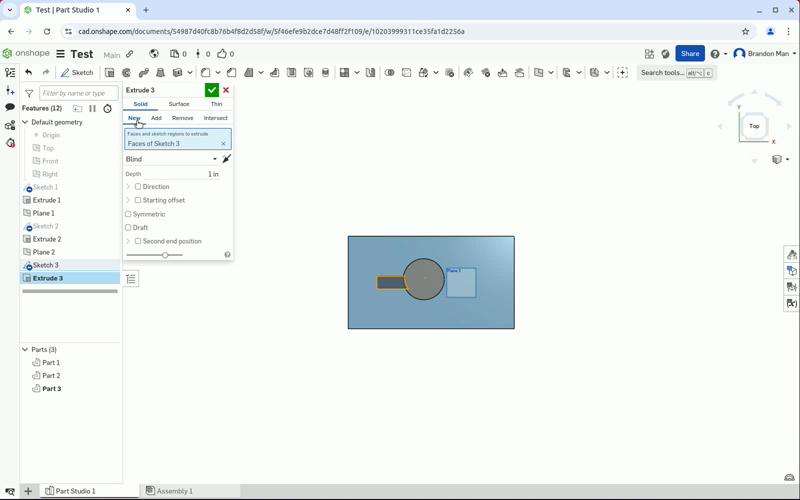
key(tab, 4)
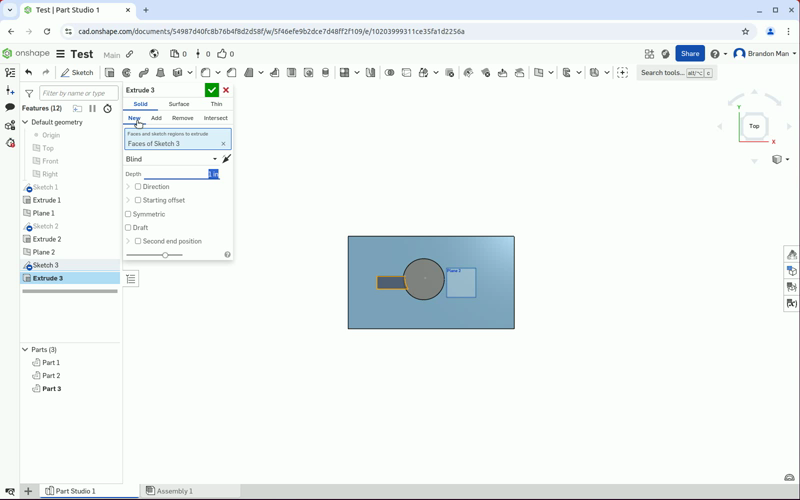
text(4.092)
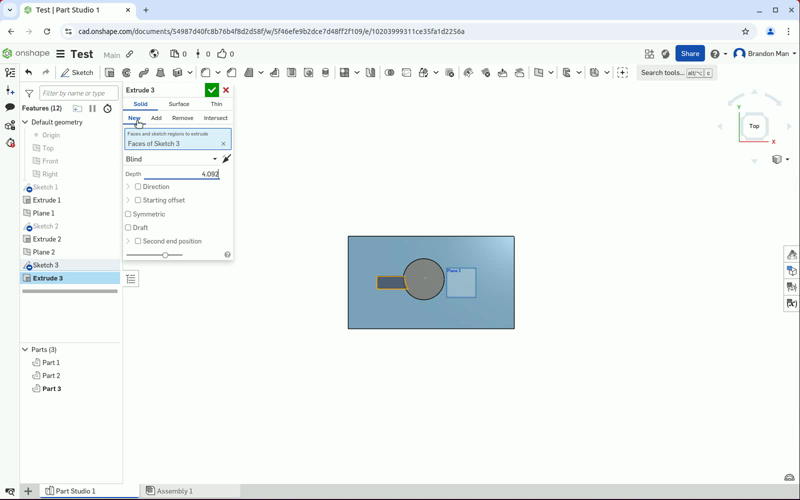
key(enter)
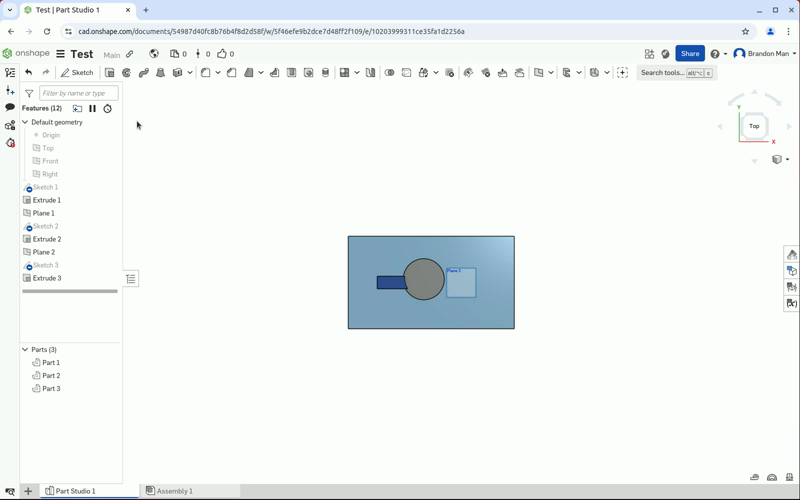
key(shift+h)
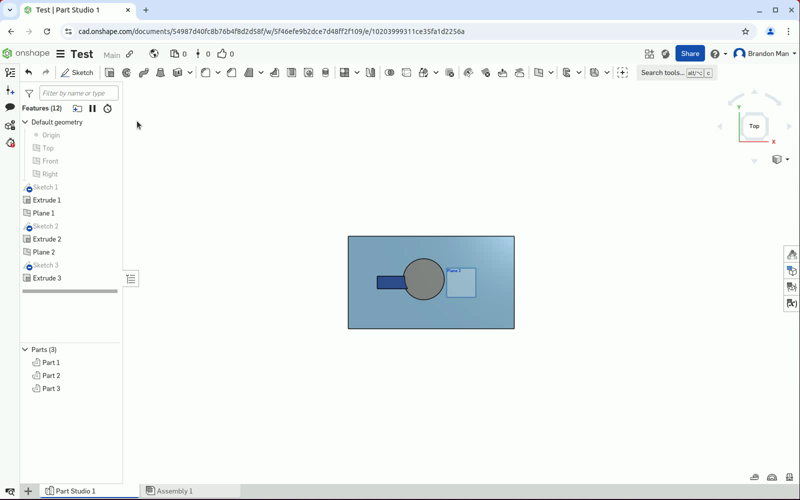
key(shift+h)
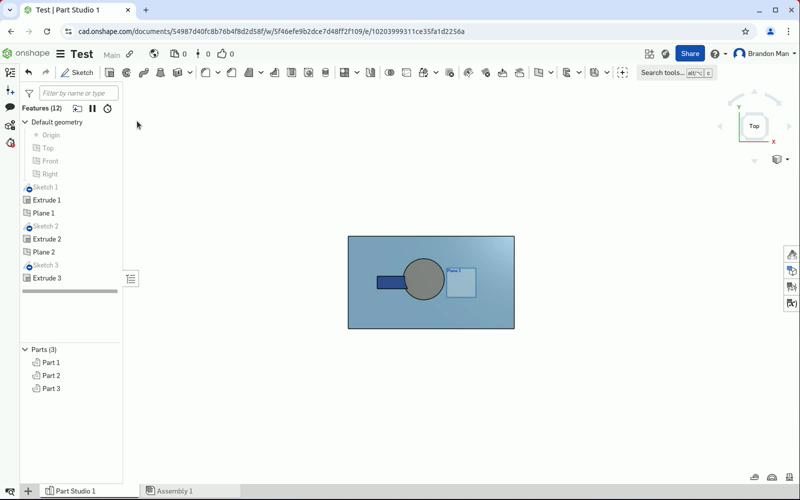
mouse_move(73, 189)
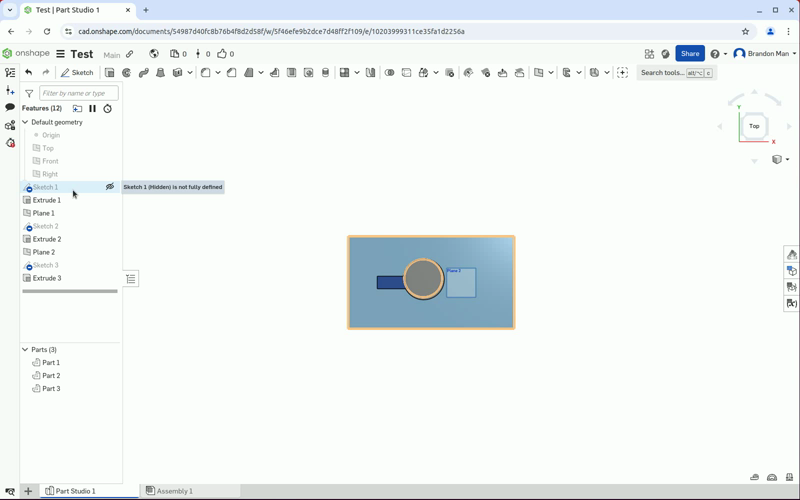
click(73, 189)
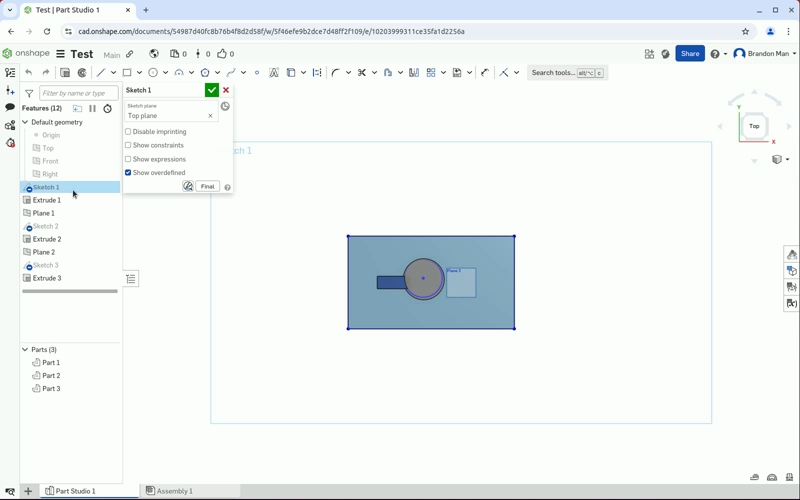
mouse_move(229, 92)
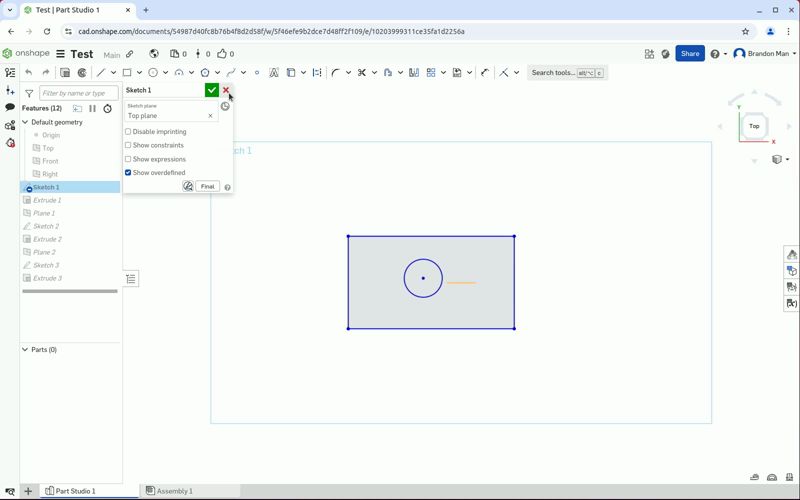
click(229, 92)
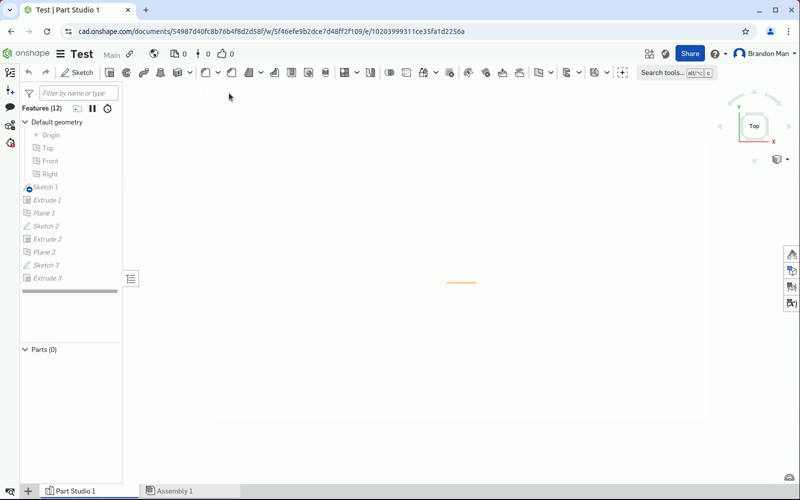
key(shift+s)
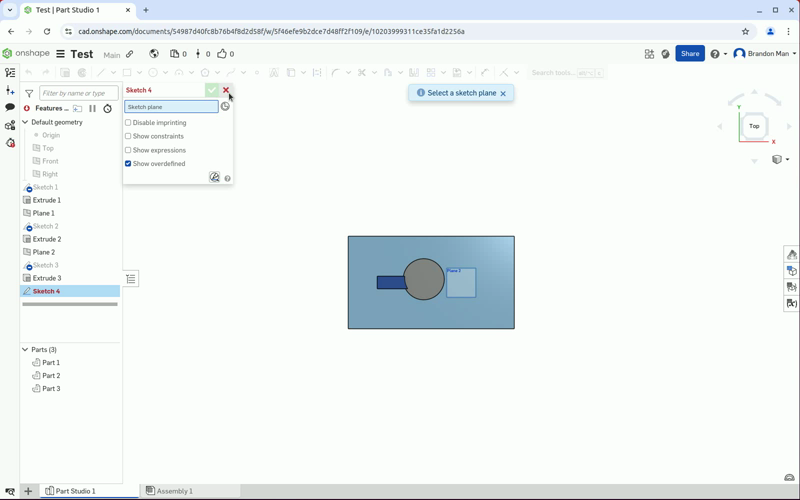
mouse_move(73, 254)
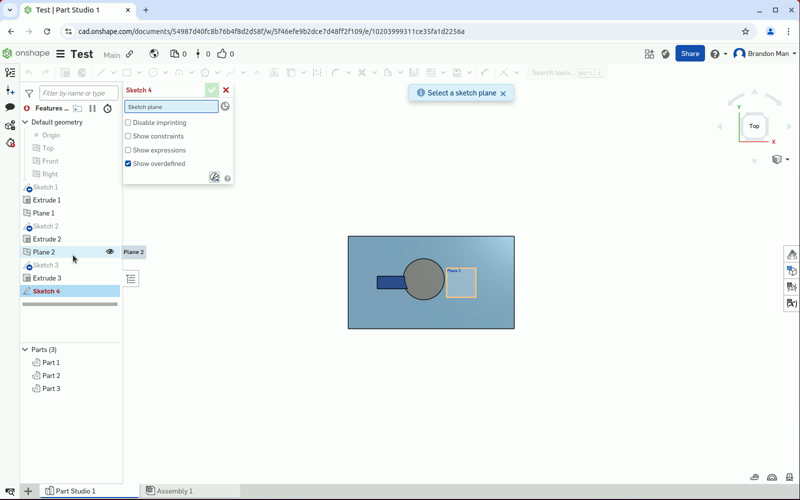
click(73, 254)
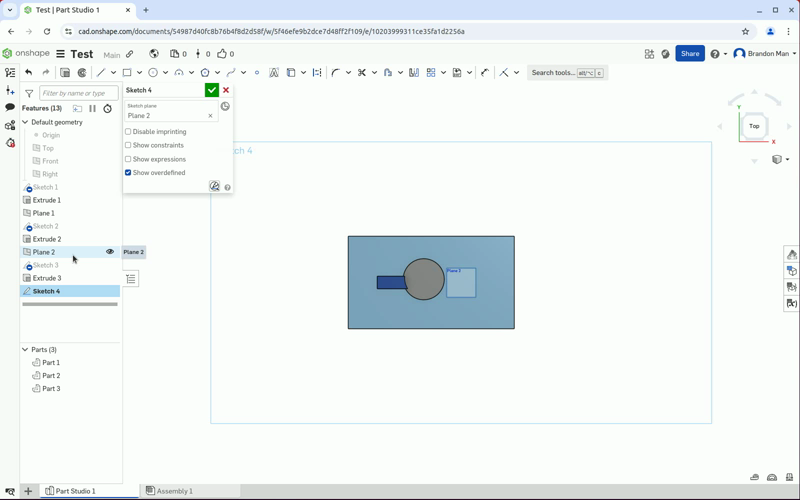
mouse_move(73, 352)
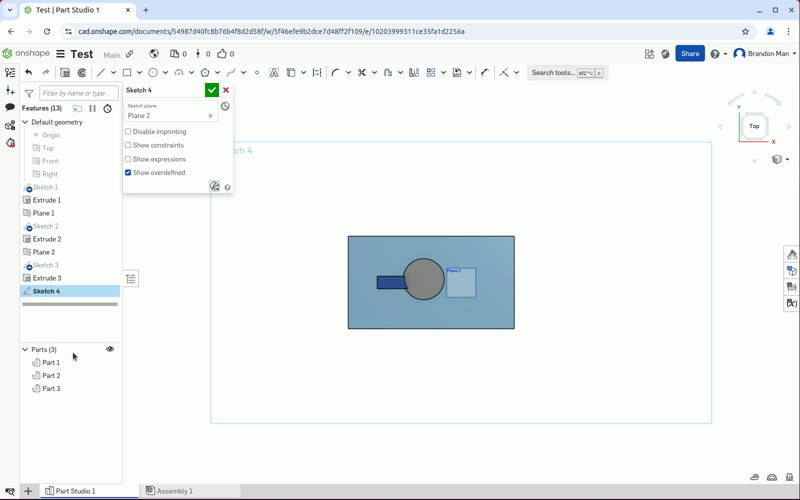
key(y)
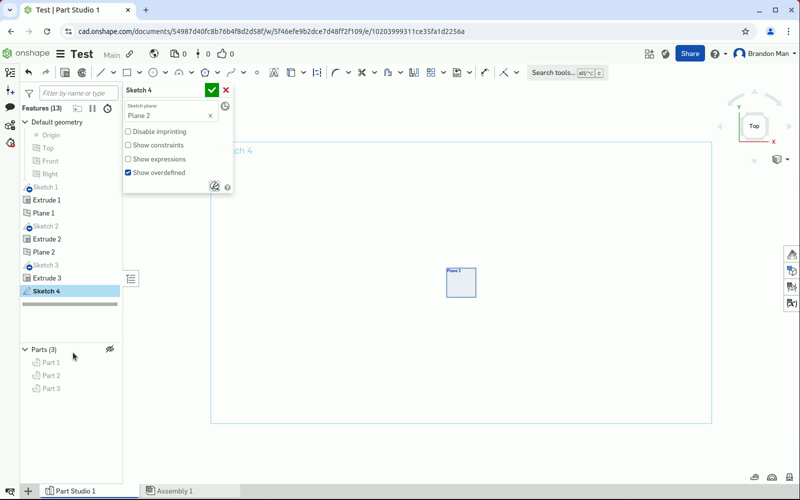
key(l)
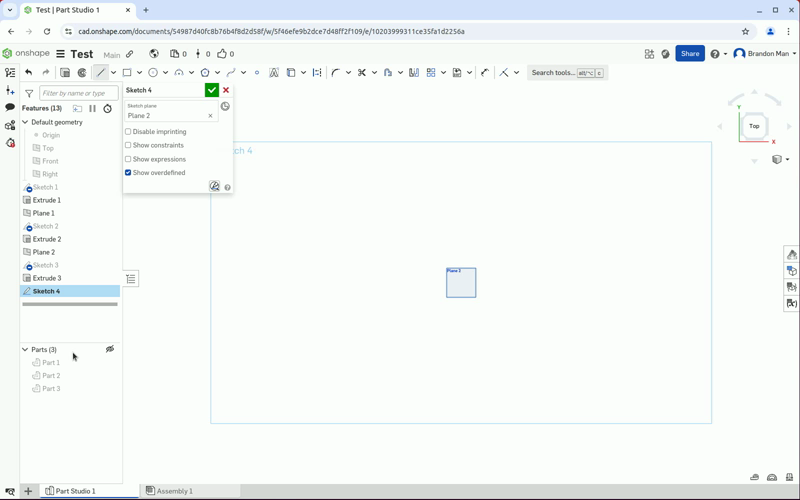
key_down(shift)
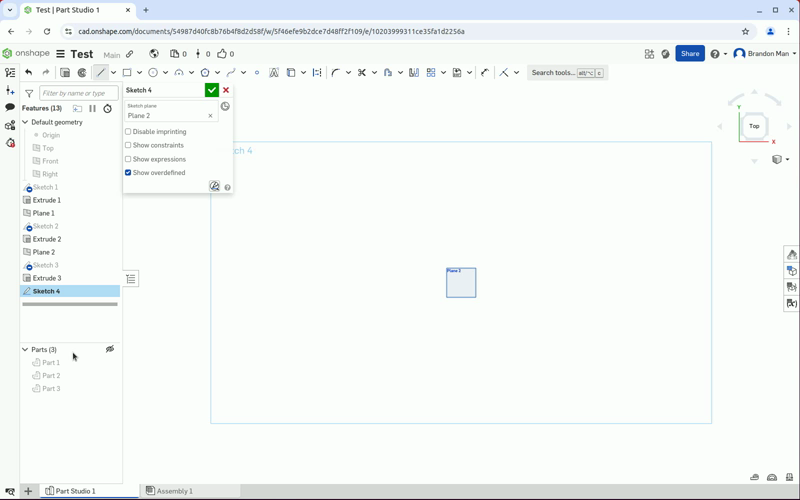
mouse_move(440, 288)
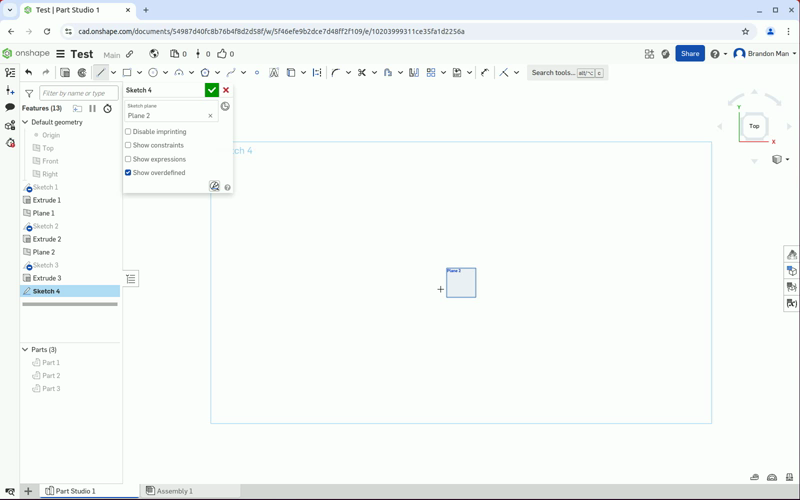
click(440, 288)
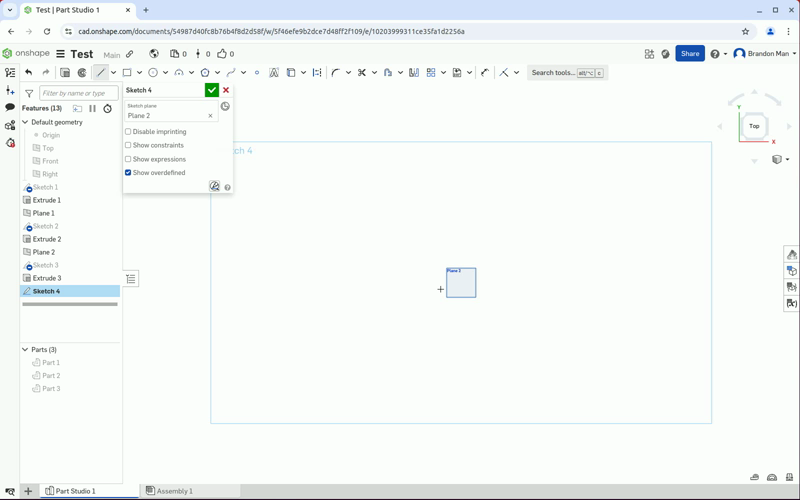
key_up(shift)
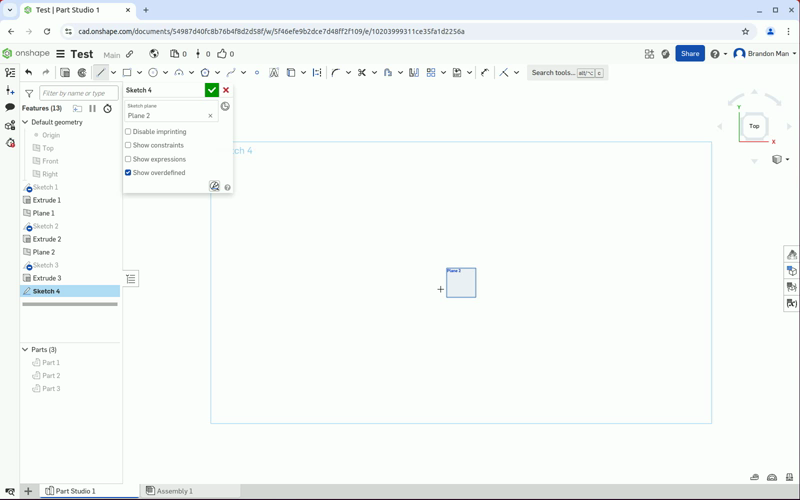
key_down(shift)
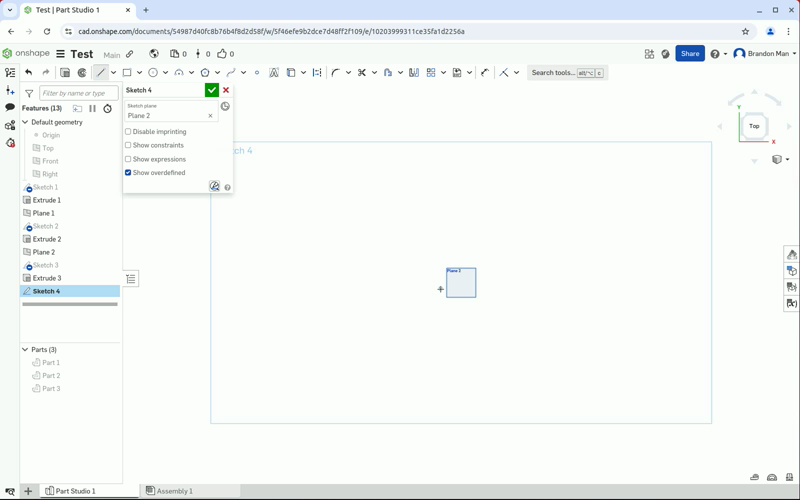
mouse_move(470, 288)
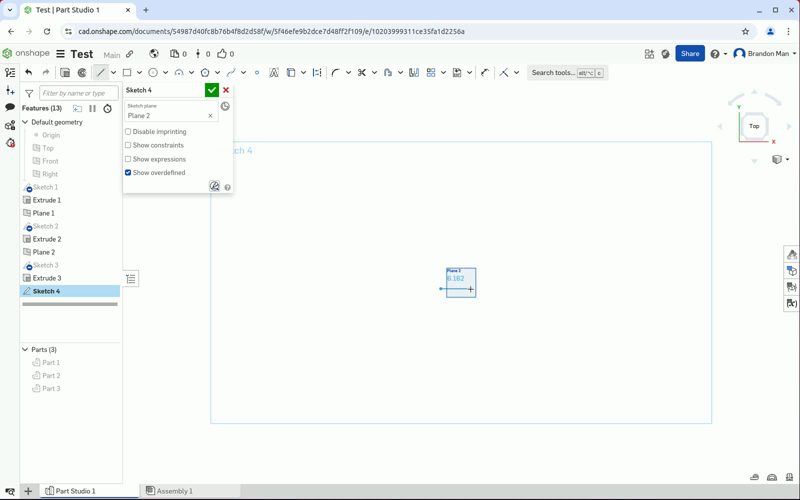
mouse_move(457, 288)
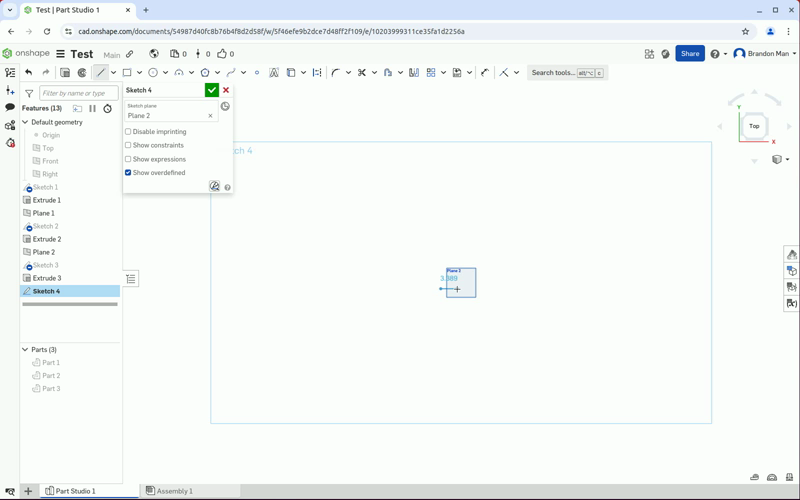
click(457, 288)
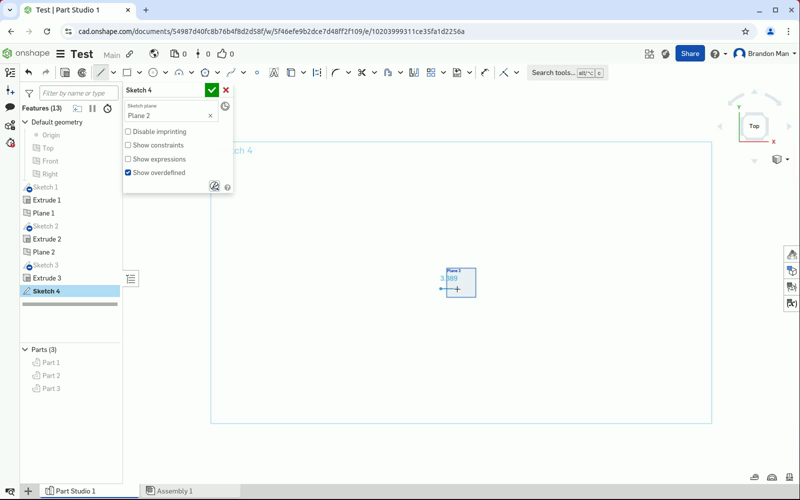
key_up(shift)
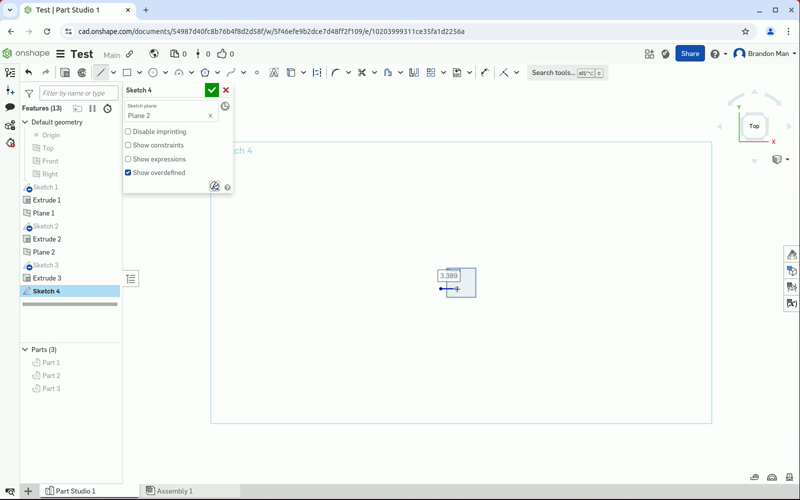
key_down(shift)
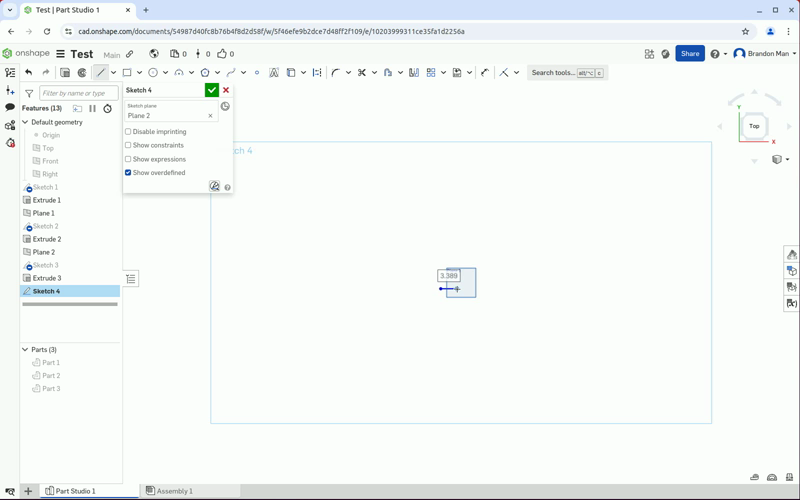
mouse_move(487, 288)
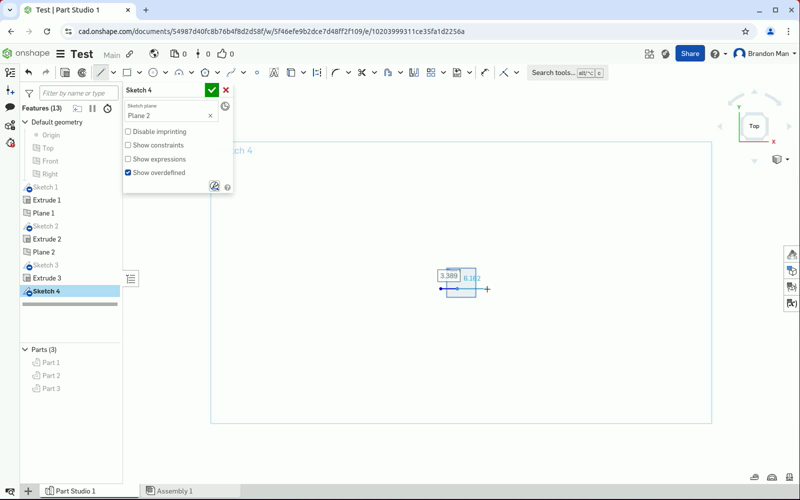
mouse_move(457, 276)
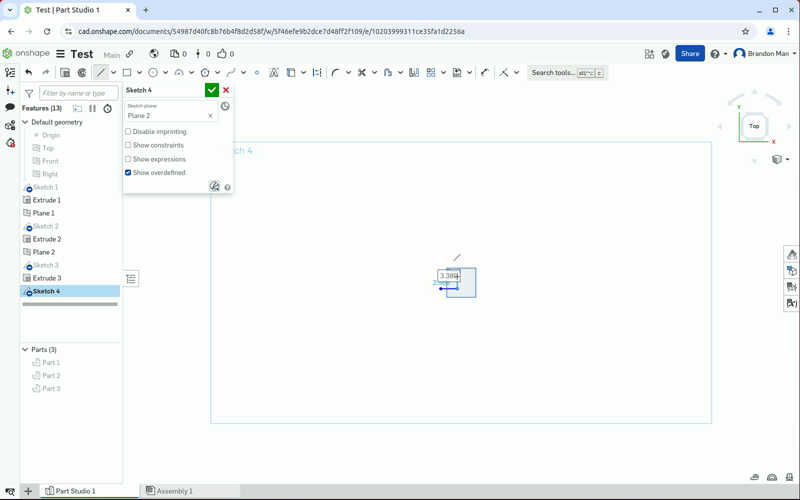
click(457, 276)
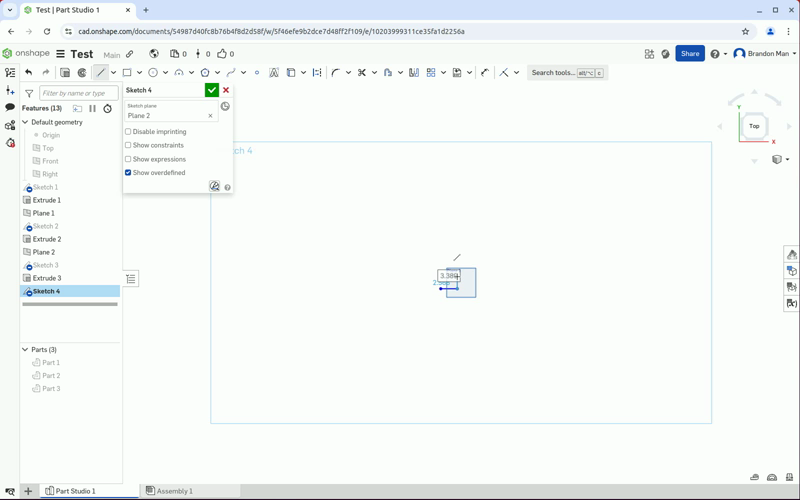
key_up(shift)
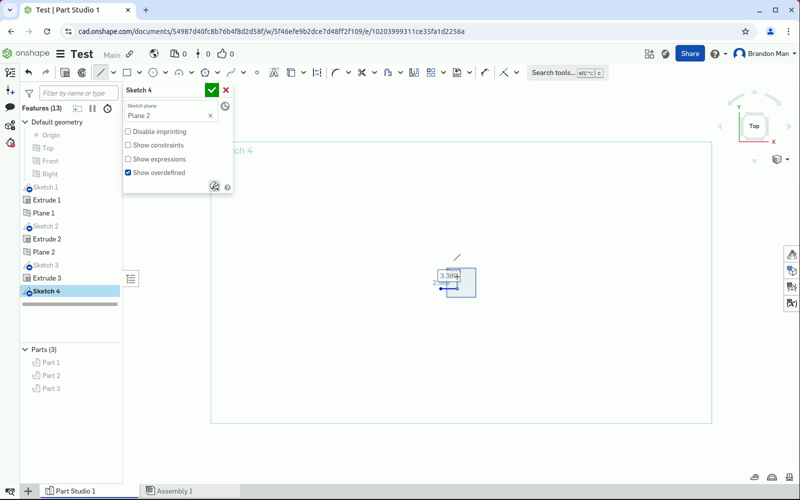
key_down(shift)
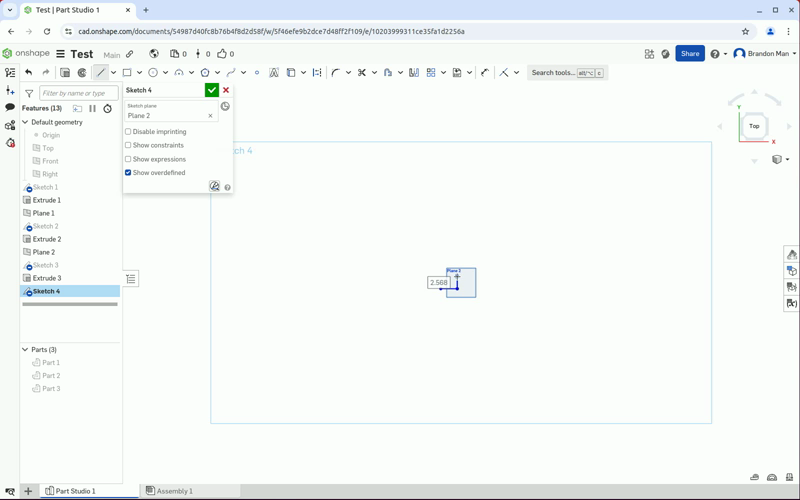
mouse_move(487, 276)
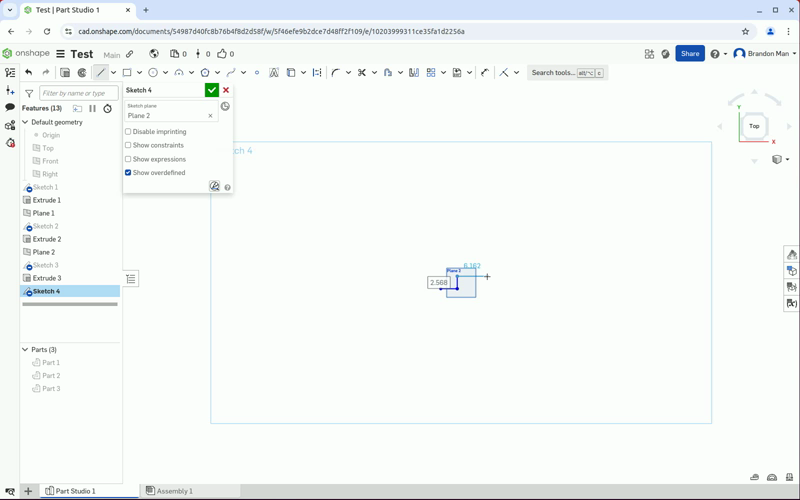
mouse_move(443, 276)
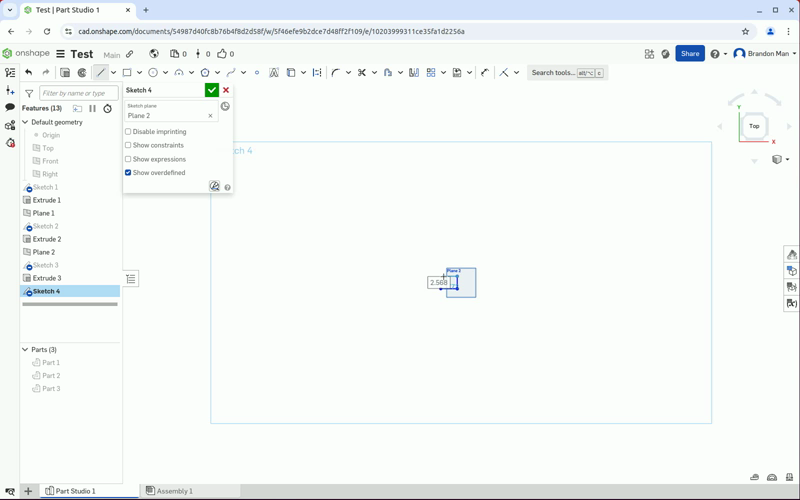
click(443, 276)
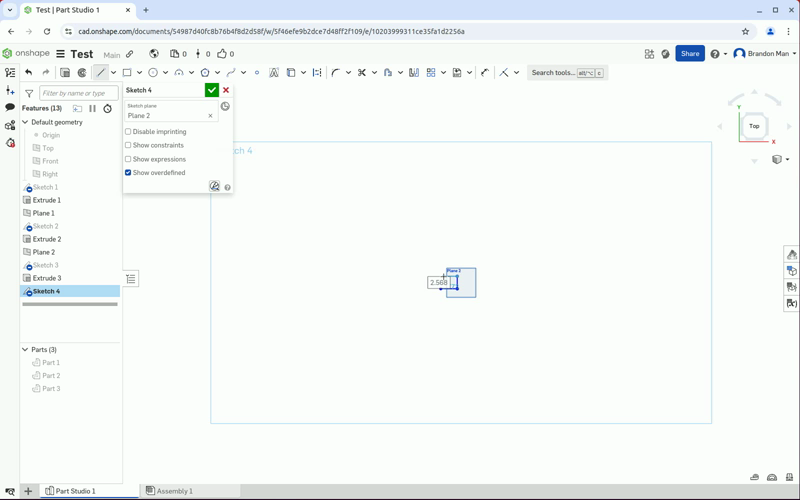
key_up(shift)
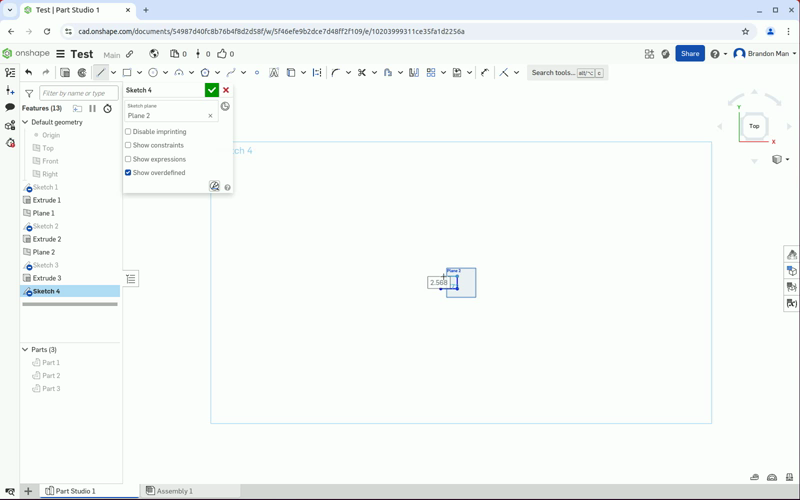
key(esc)
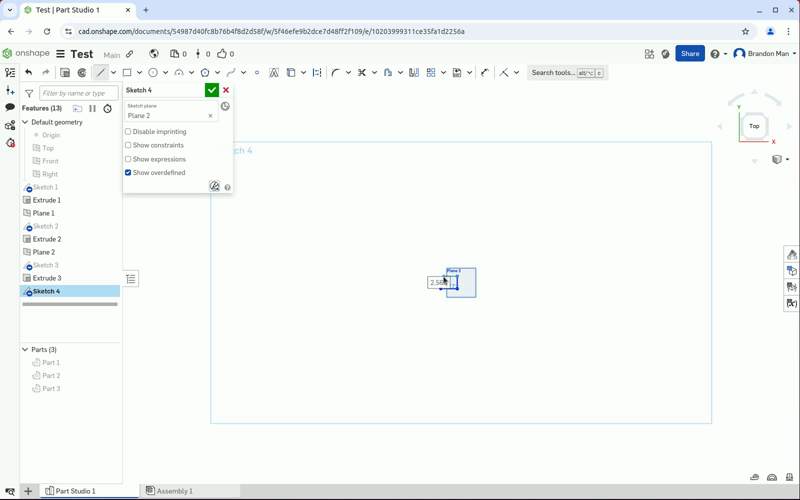
key(a)
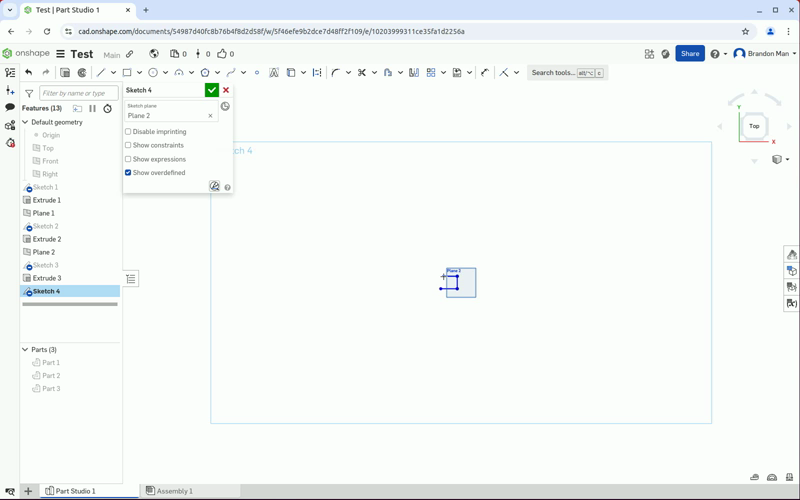
mouse_move(443, 276)
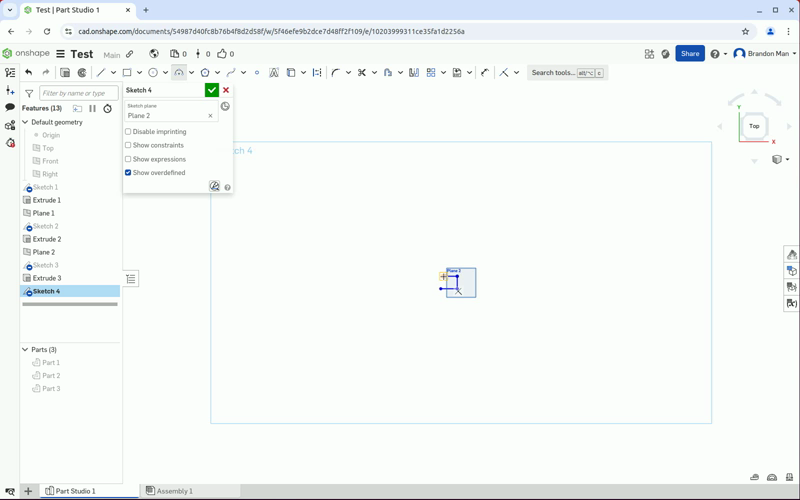
click(443, 276)
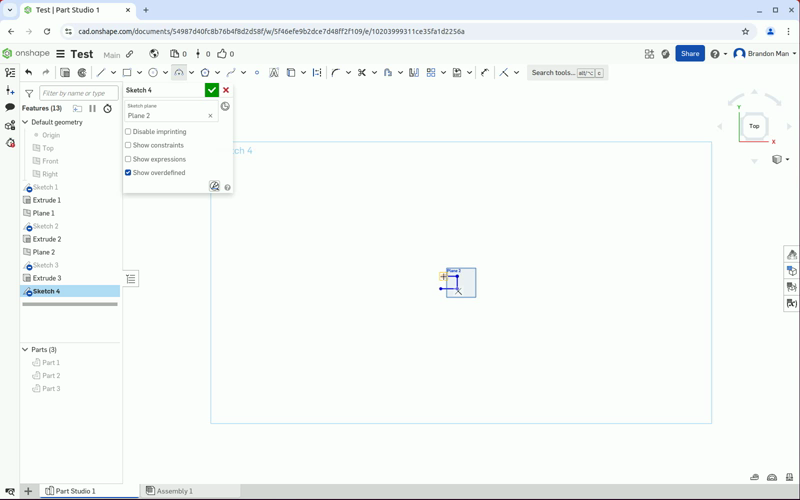
mouse_move(440, 288)
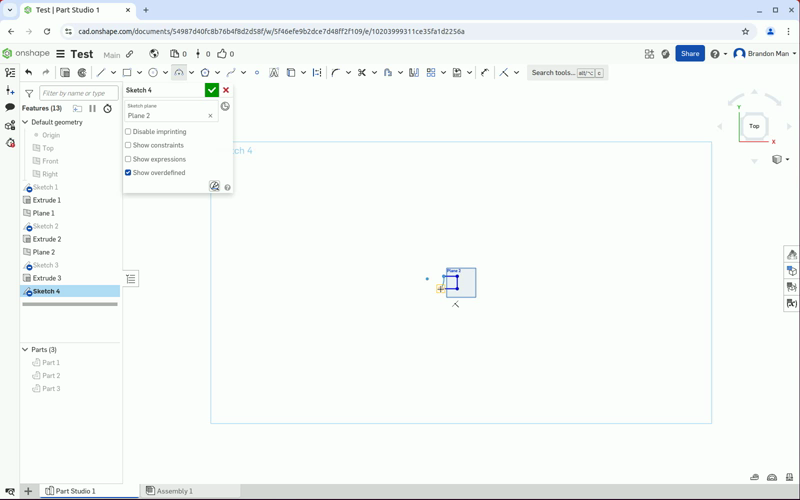
click(440, 288)
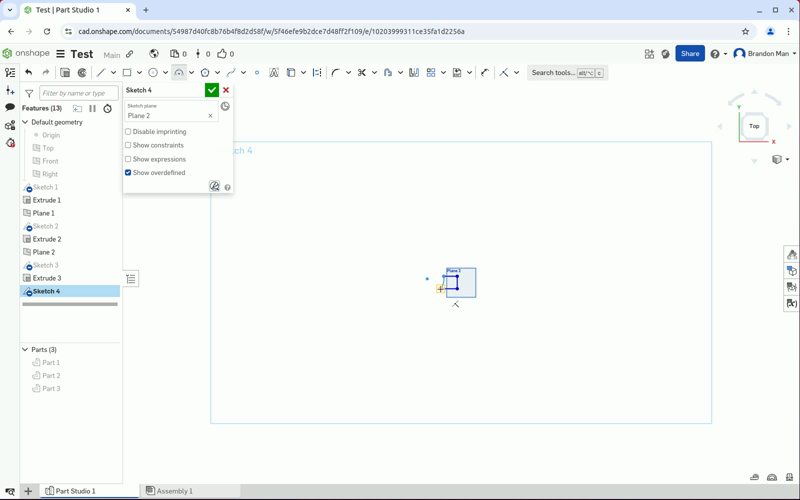
key_down(shift)
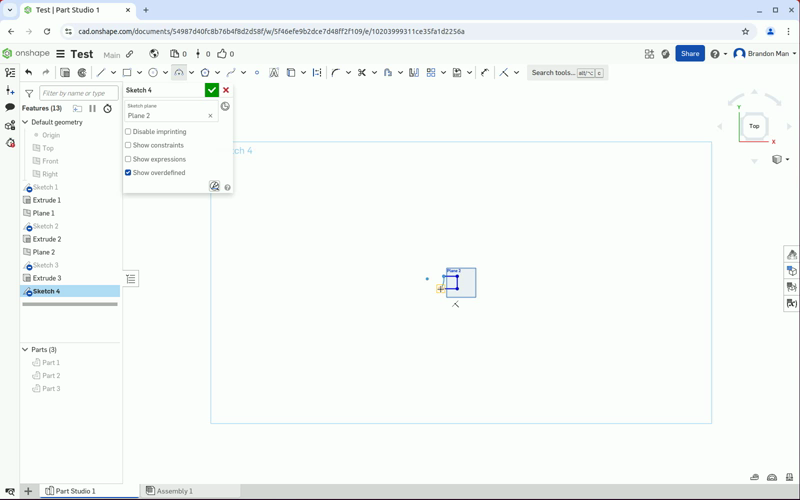
mouse_move(443, 282)
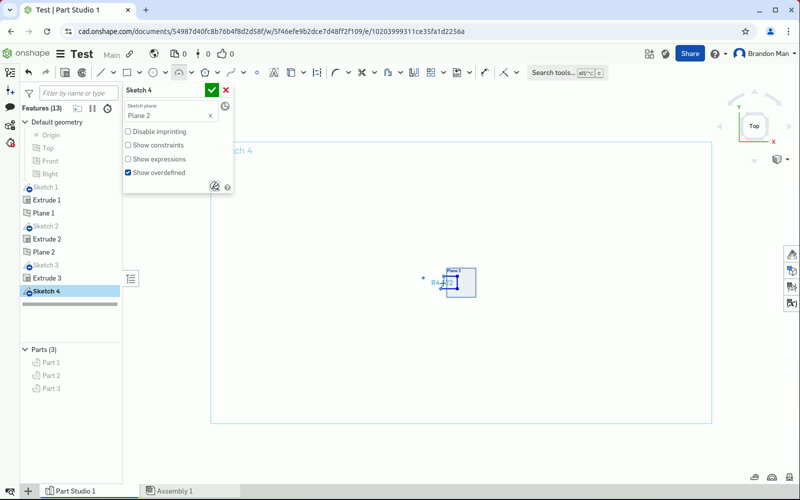
click(443, 282)
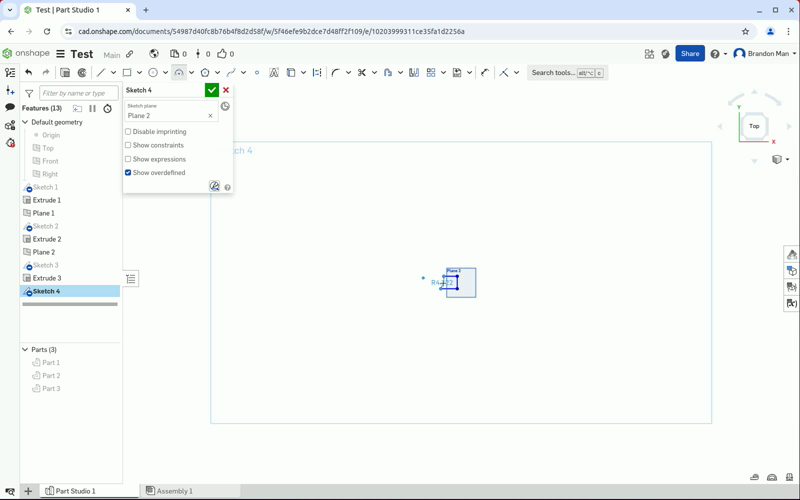
key_up(shift)
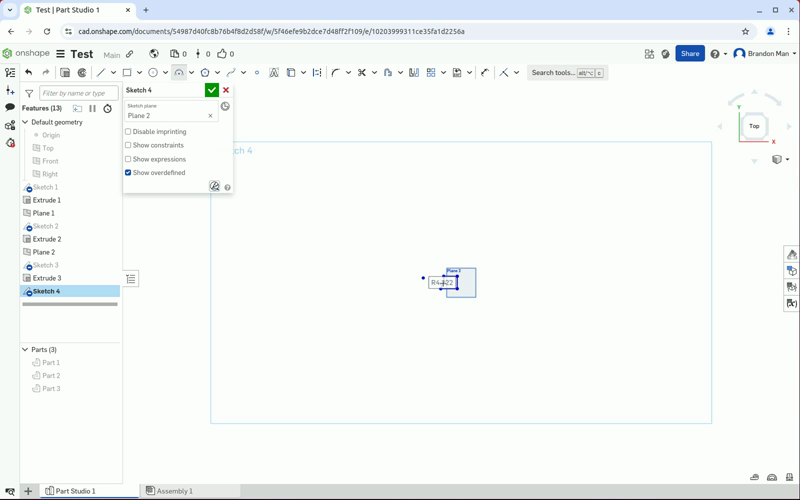
key(esc)
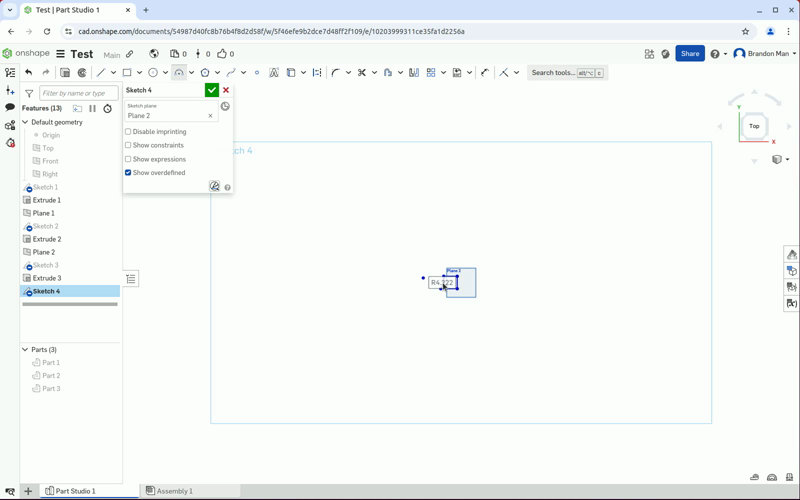
mouse_move(448, 288)
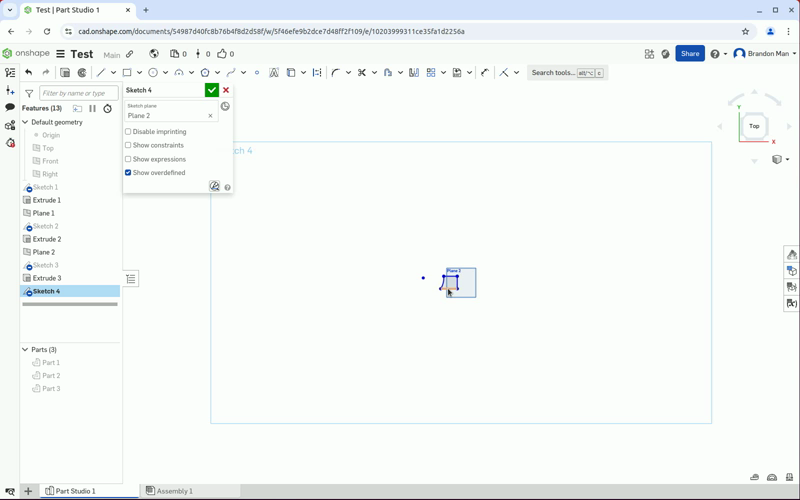
scroll(6)
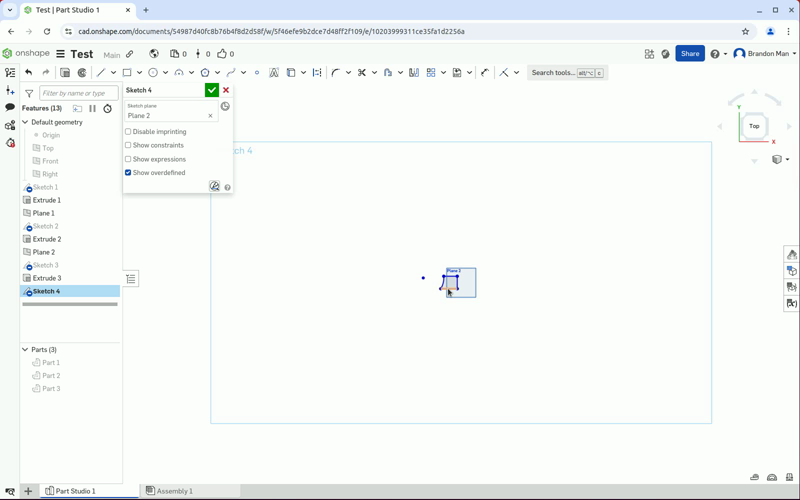
scroll(6)
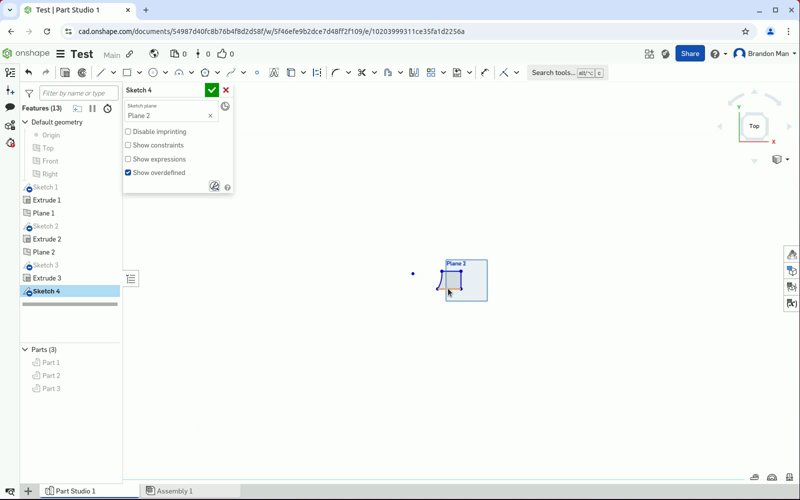
scroll(6)
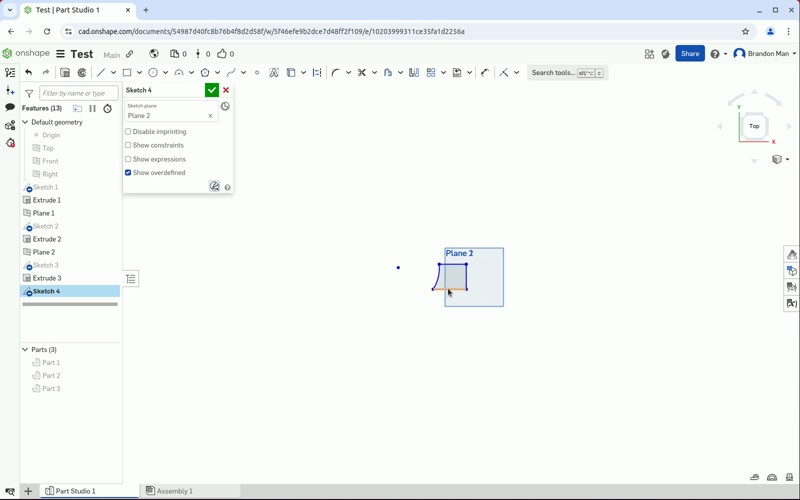
scroll(6)
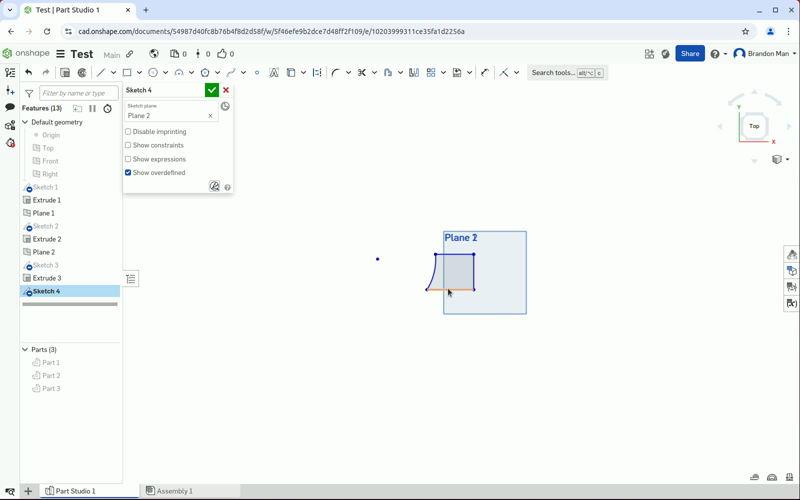
scroll(6)
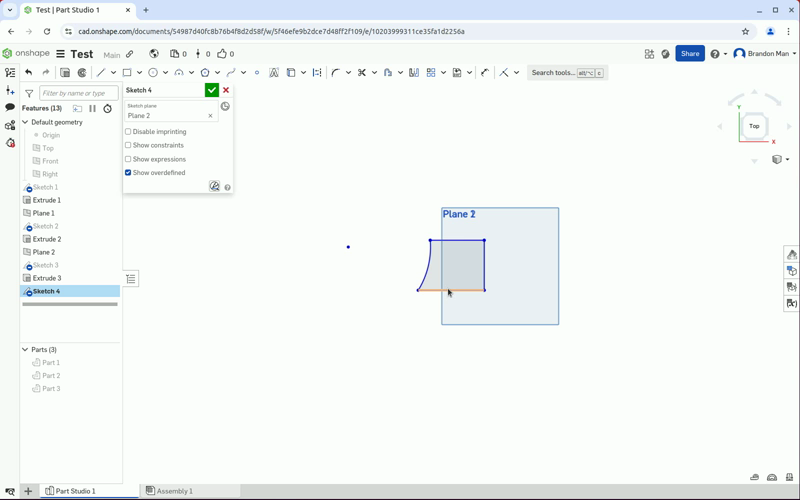
scroll(6)
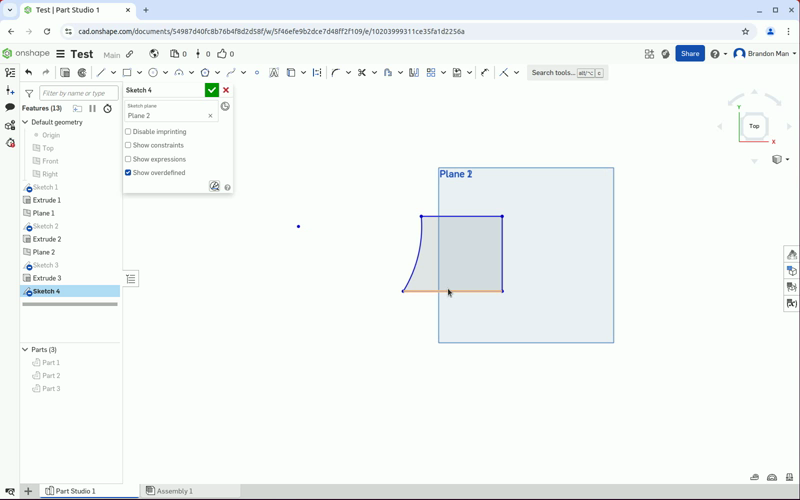
scroll(6)
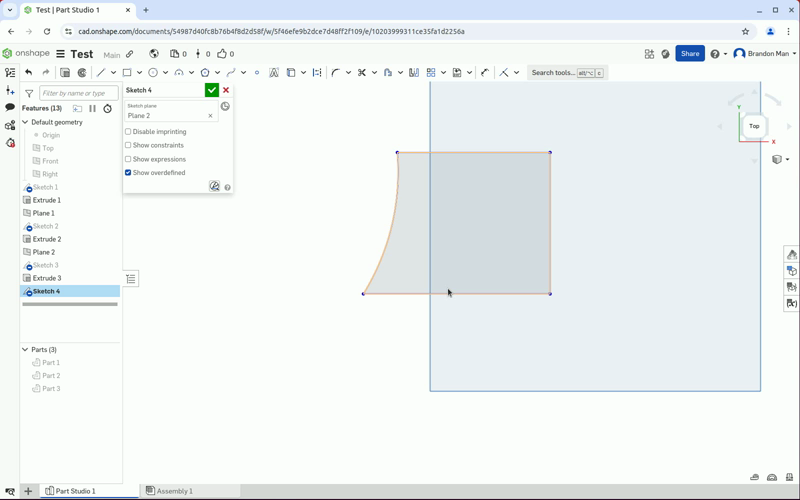
click(448, 288)
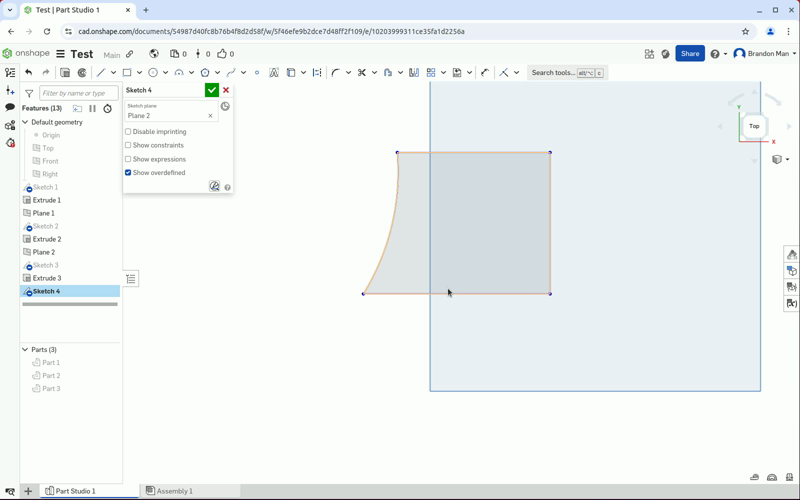
scroll(-6)
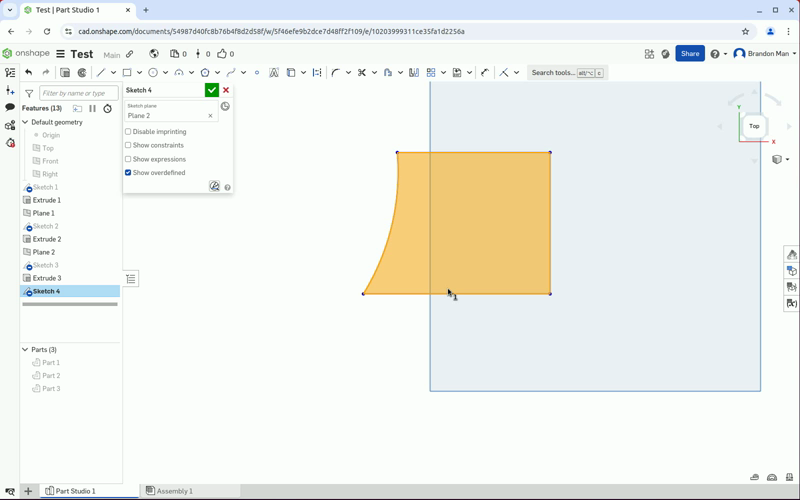
scroll(-6)
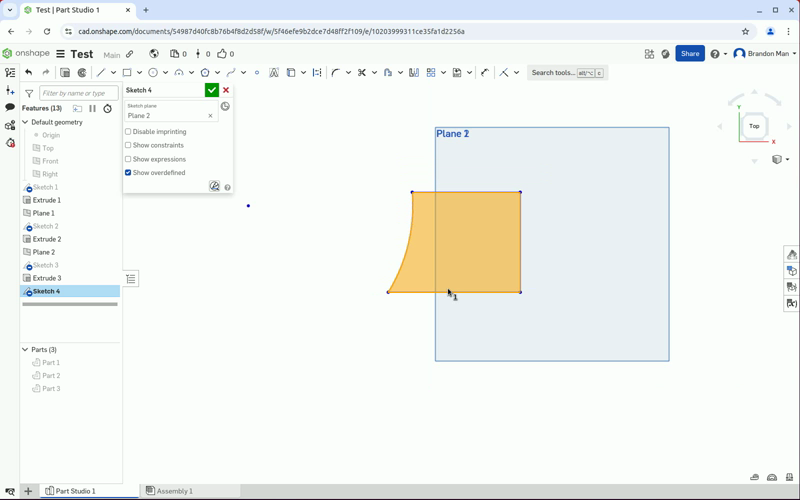
scroll(-6)
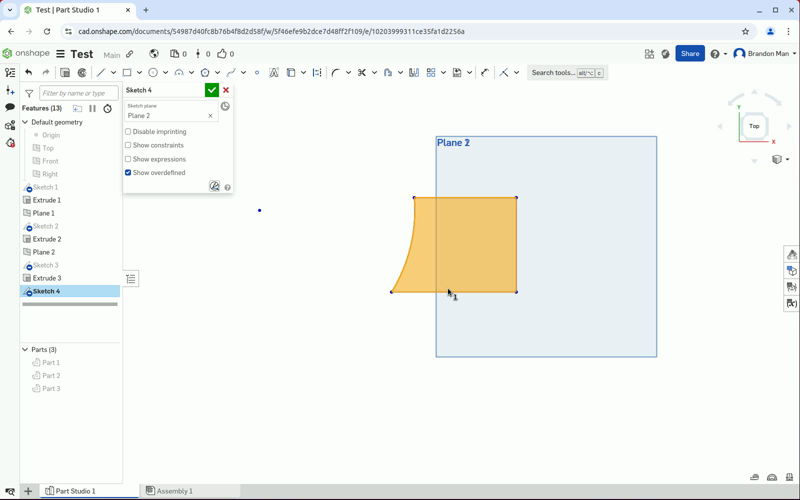
scroll(-6)
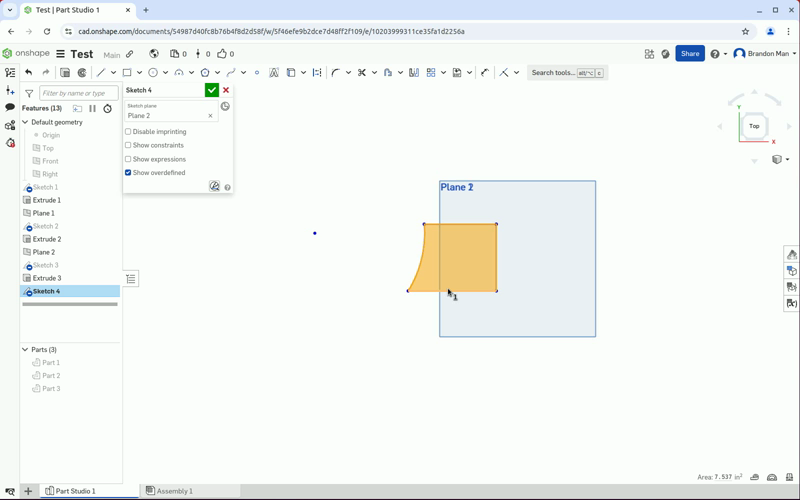
scroll(-6)
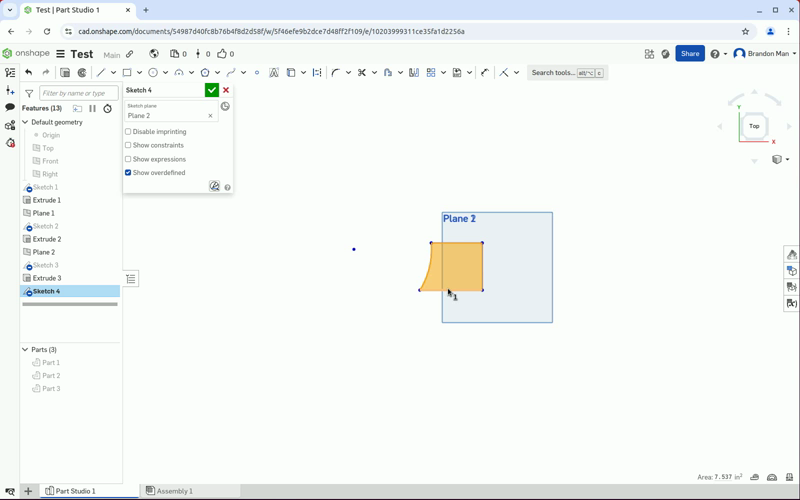
scroll(-6)
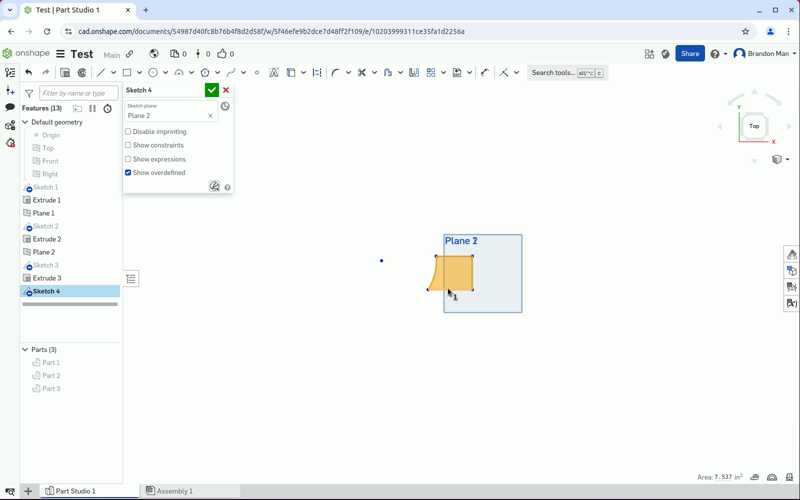
scroll(-6)
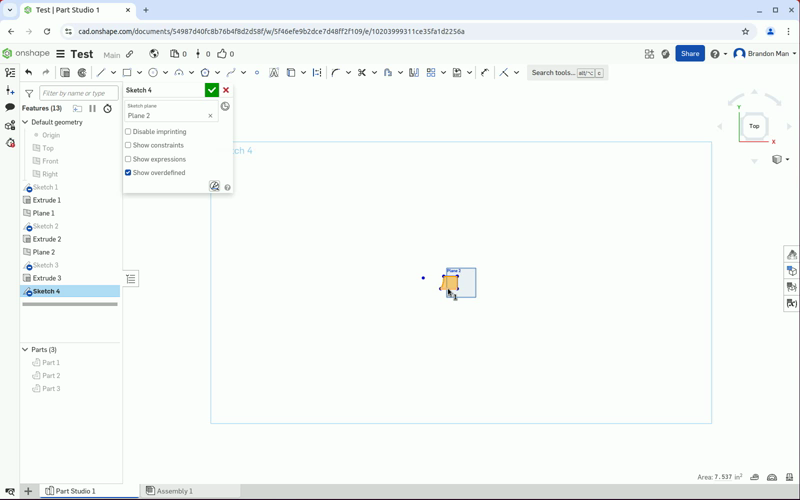
mouse_move(73, 352)
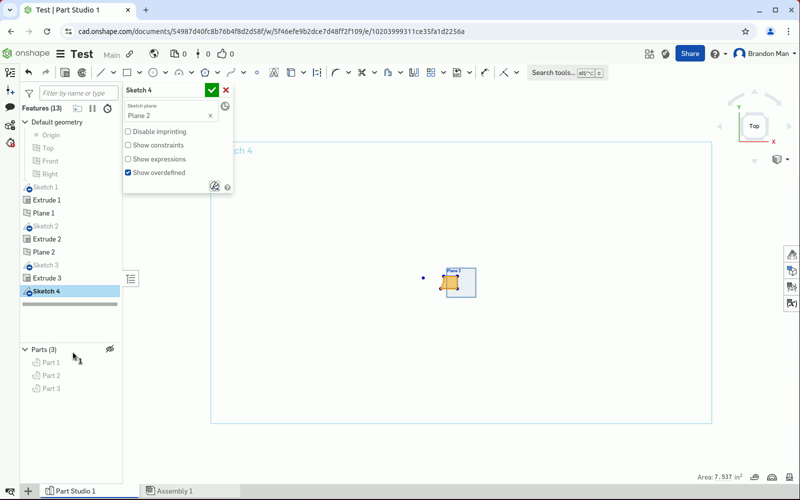
key(shift+y)
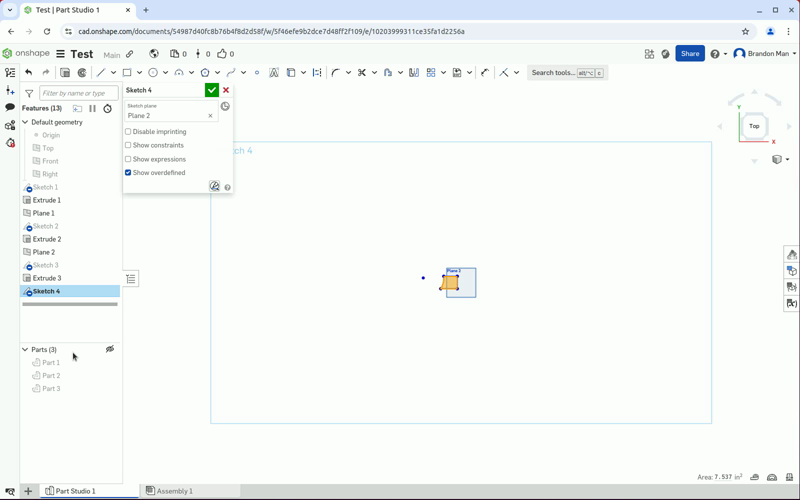
key(shift+e)
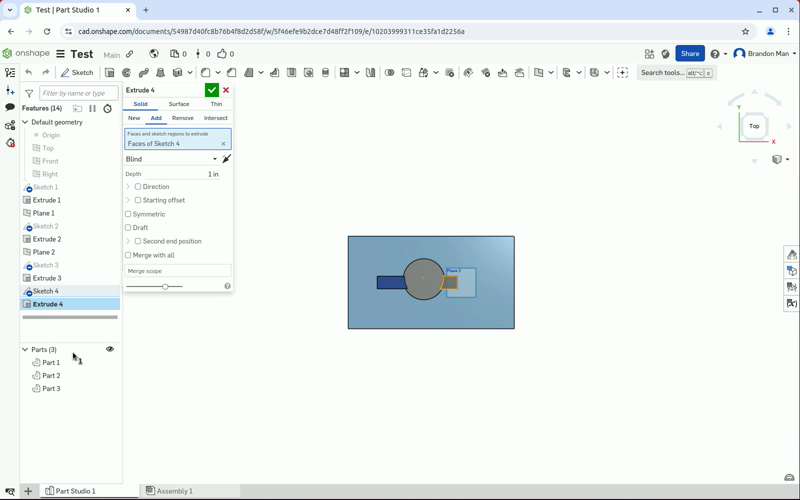
mouse_move(143, 106)
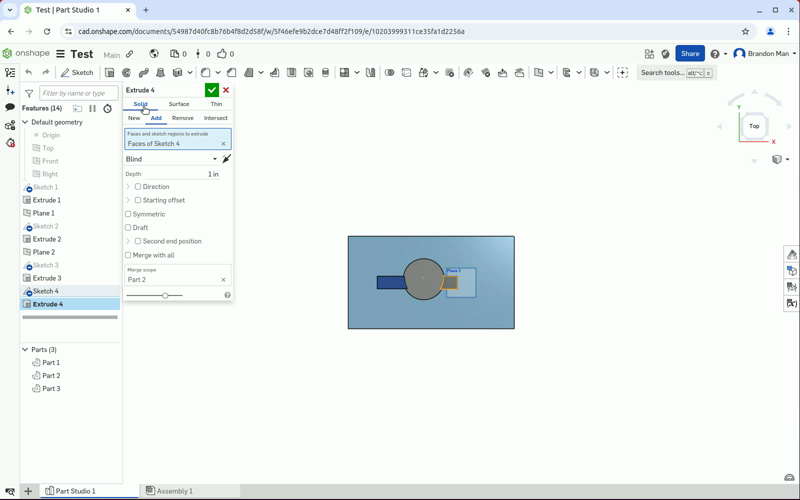
click(143, 106)
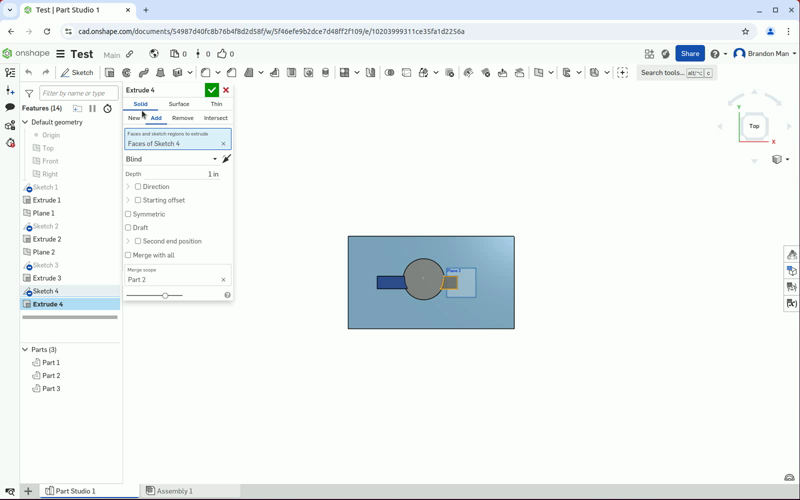
mouse_move(137, 120)
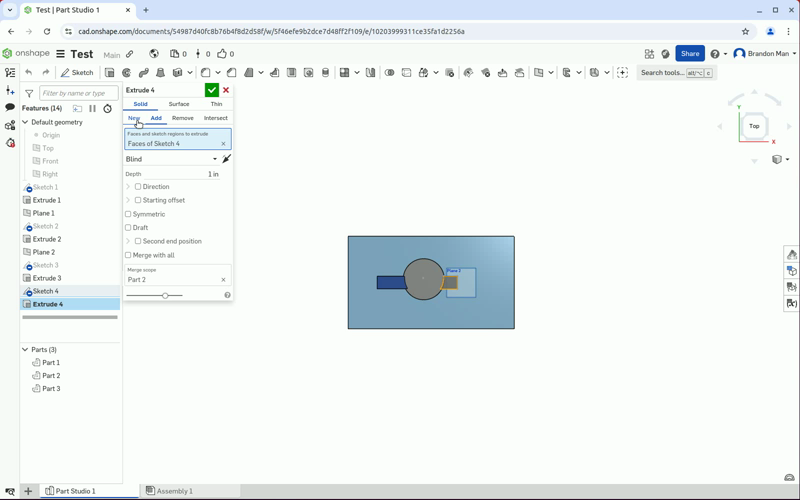
click(137, 120)
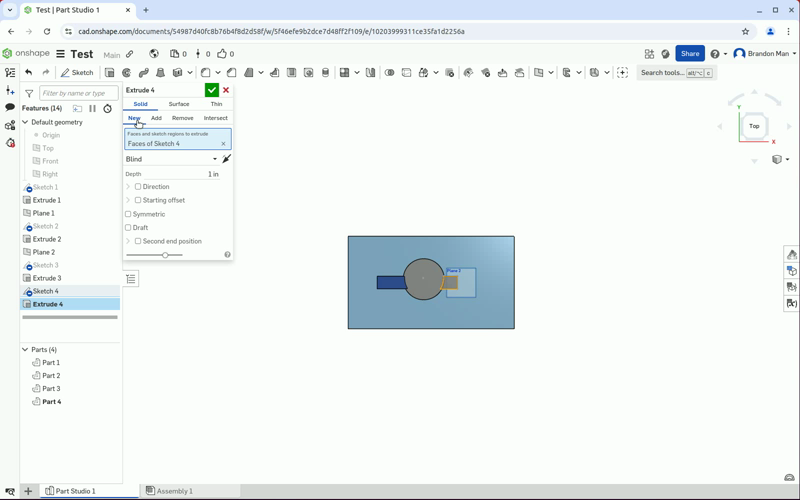
key(tab, 4)
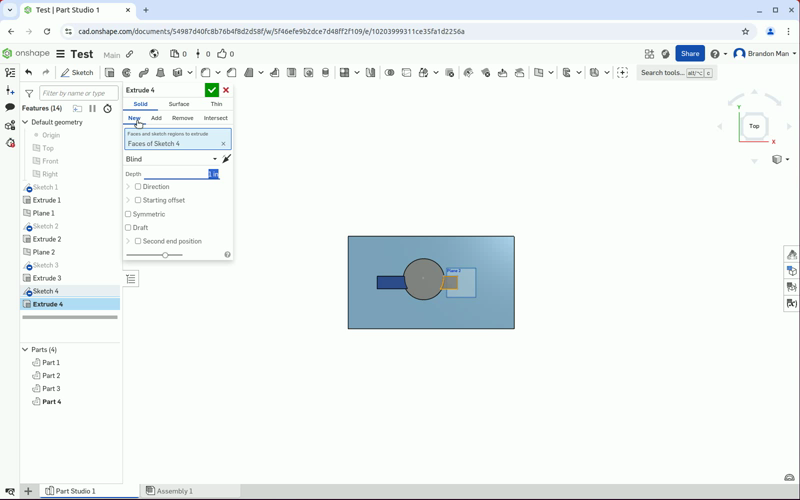
text(4.092)
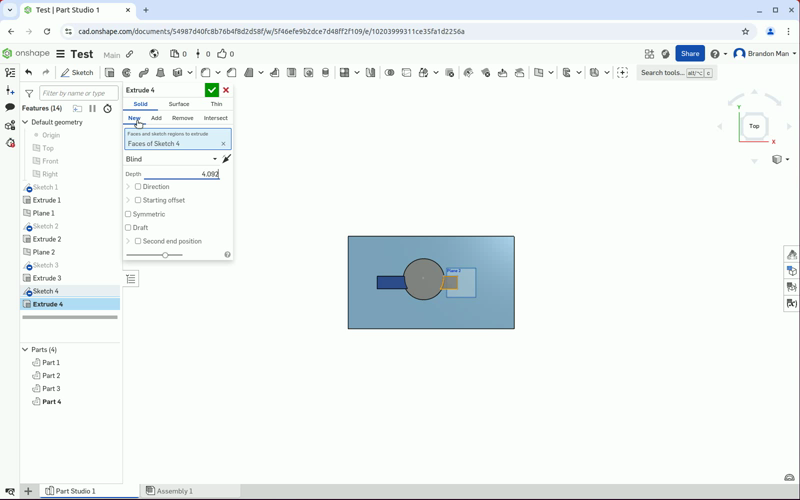
key(enter)
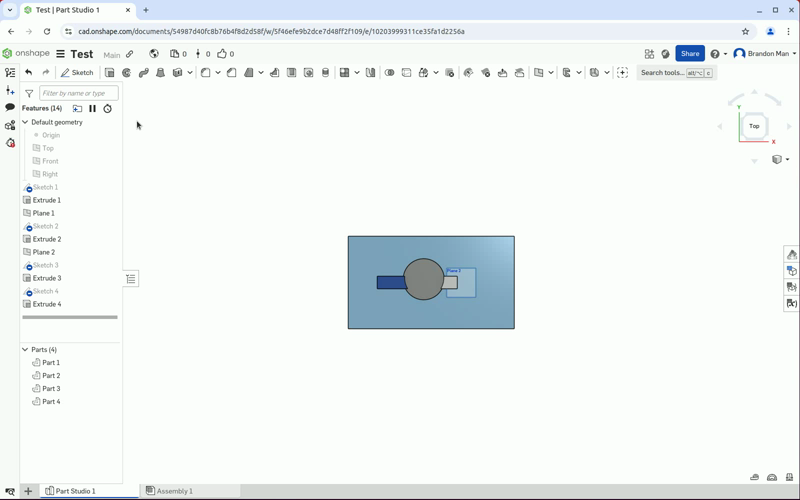
key(shift+h)
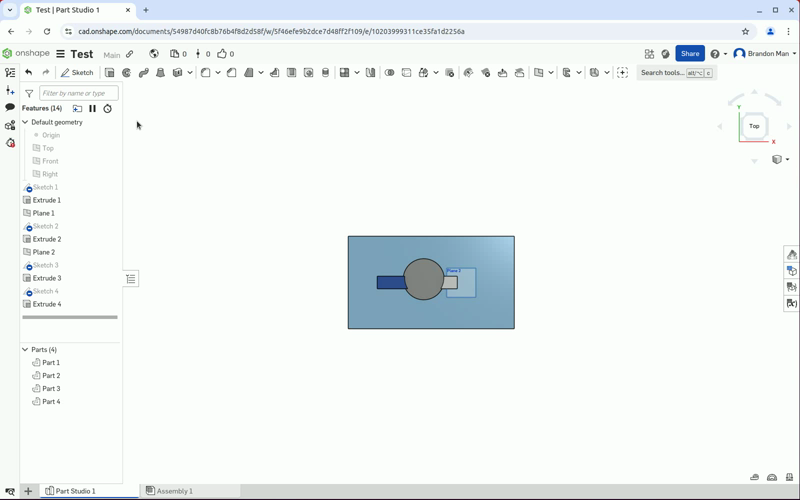
key(shift+h)
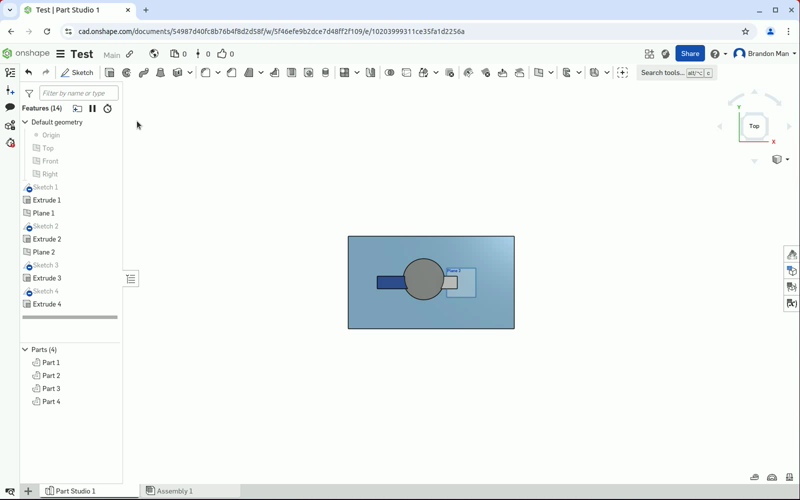
mouse_move(73, 189)
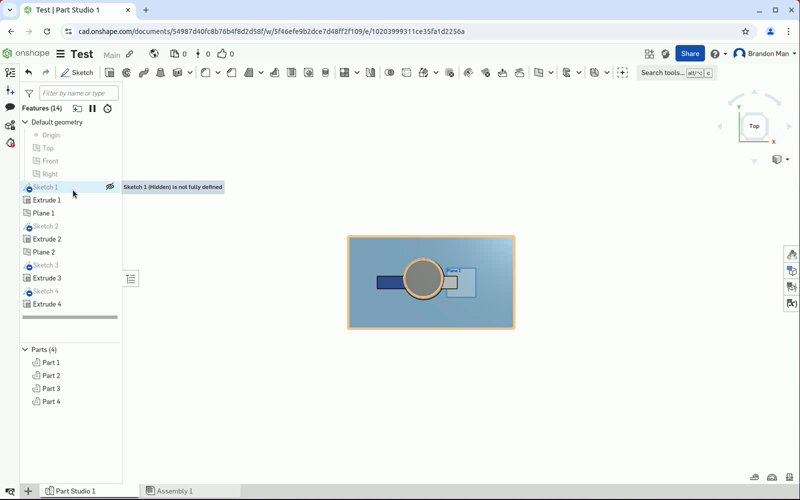
click(73, 189)
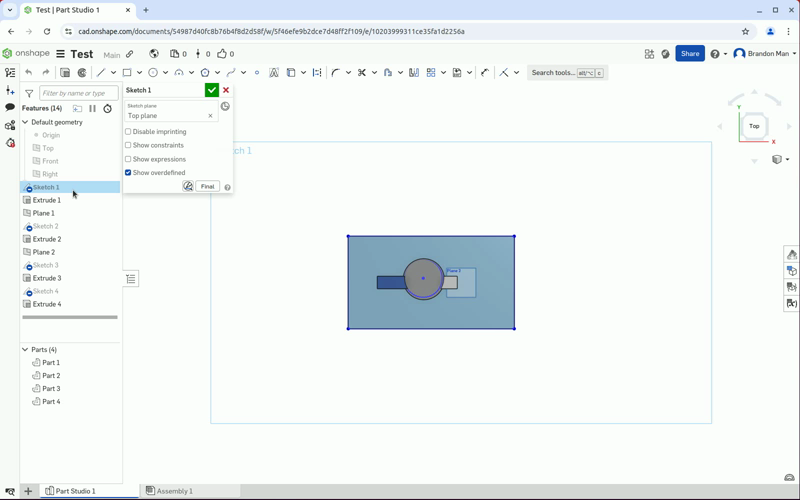
mouse_move(229, 92)
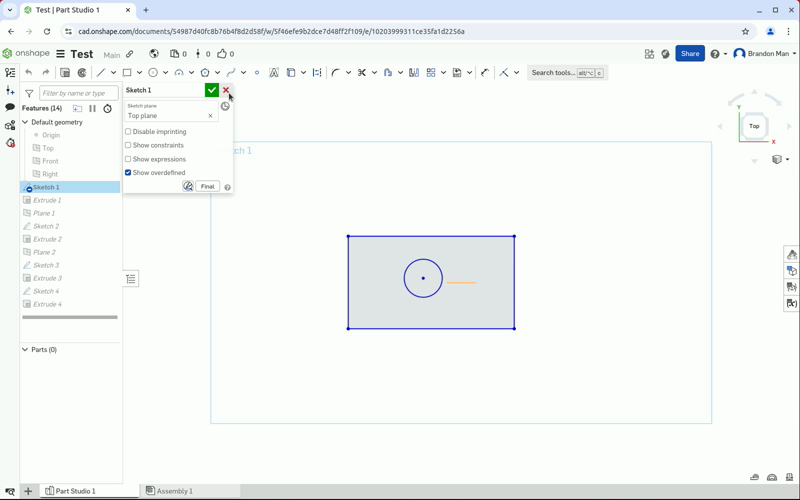
click(229, 92)
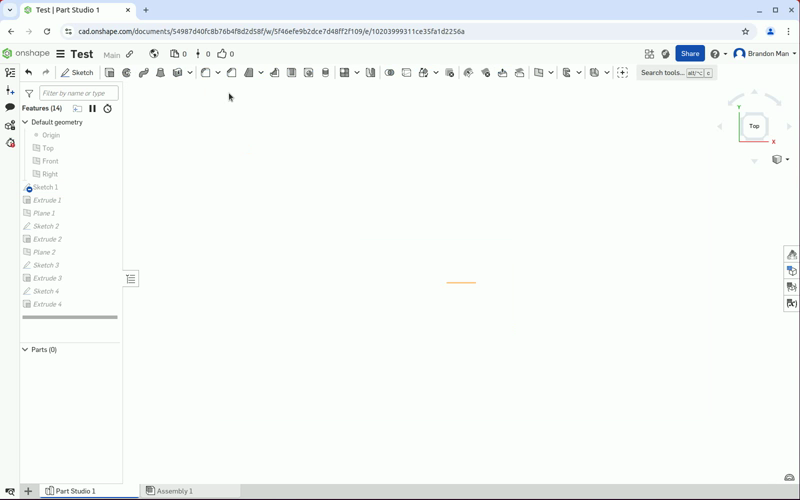
key(shift+s)
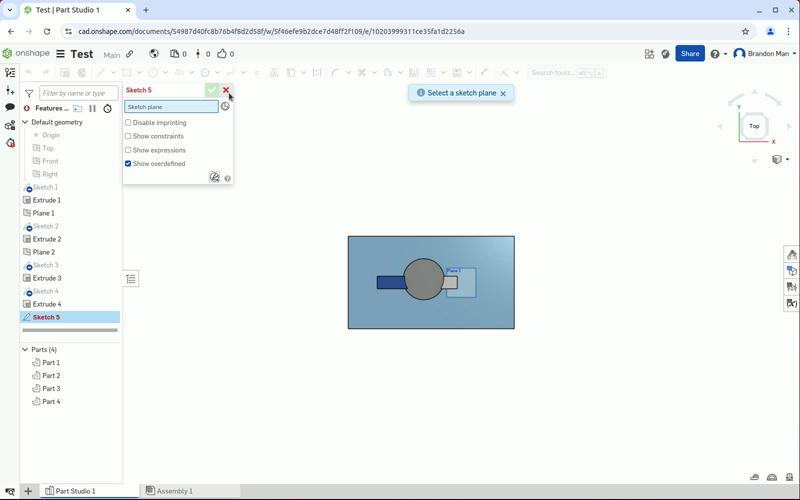
mouse_move(73, 254)
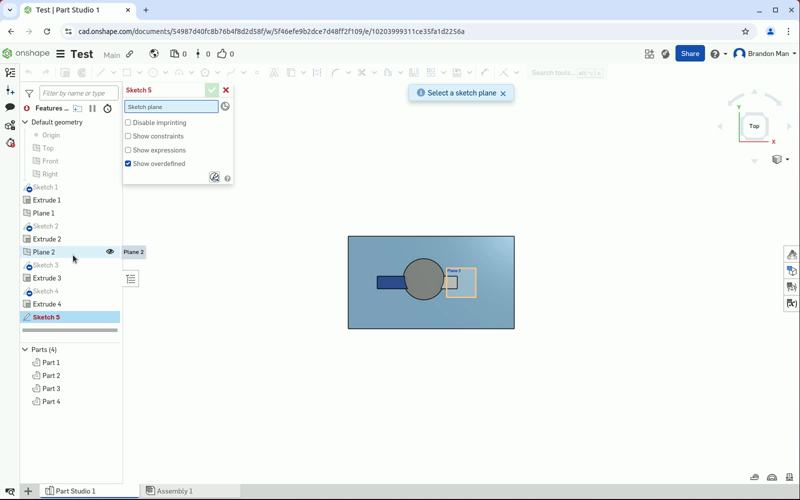
click(73, 254)
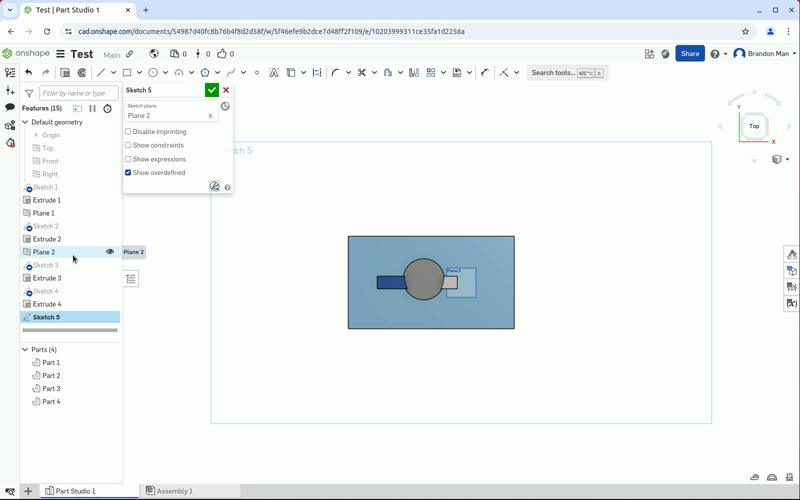
mouse_move(73, 352)
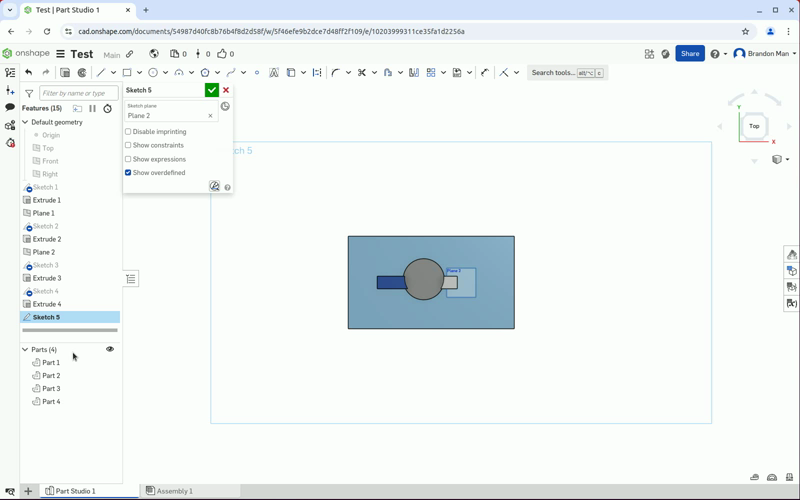
key(y)
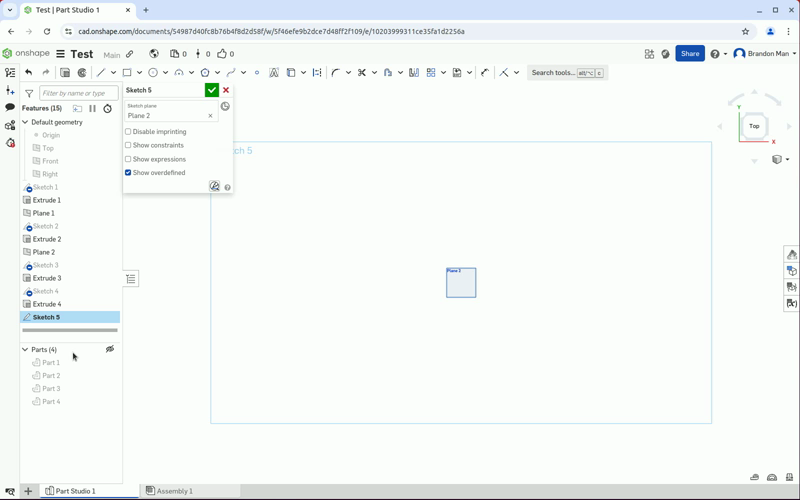
key(a)
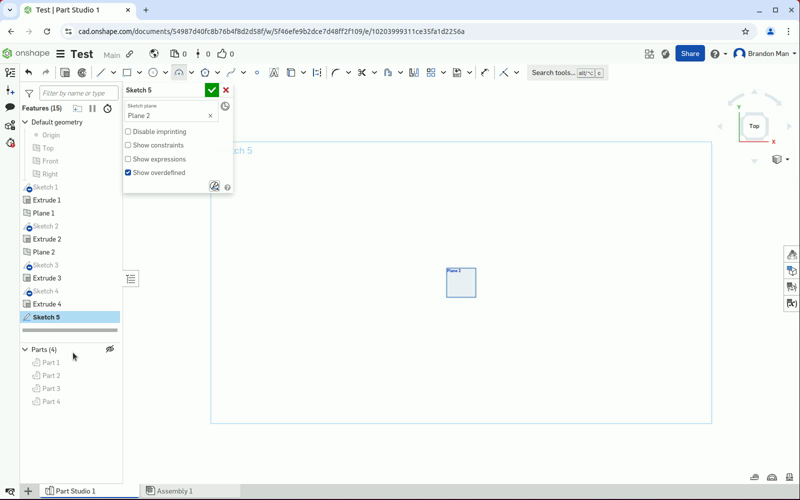
key_down(shift)
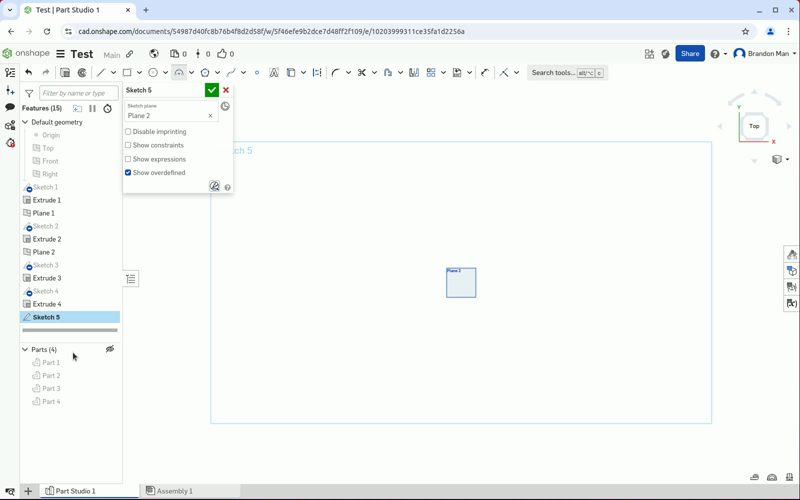
mouse_move(403, 276)
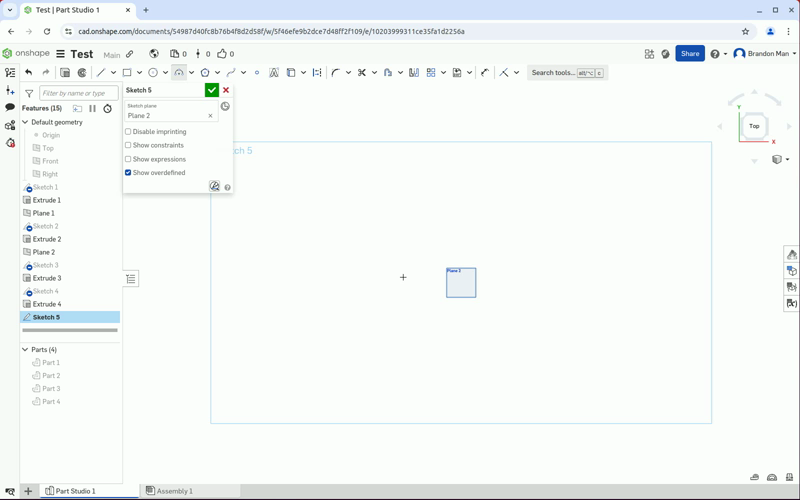
click(403, 276)
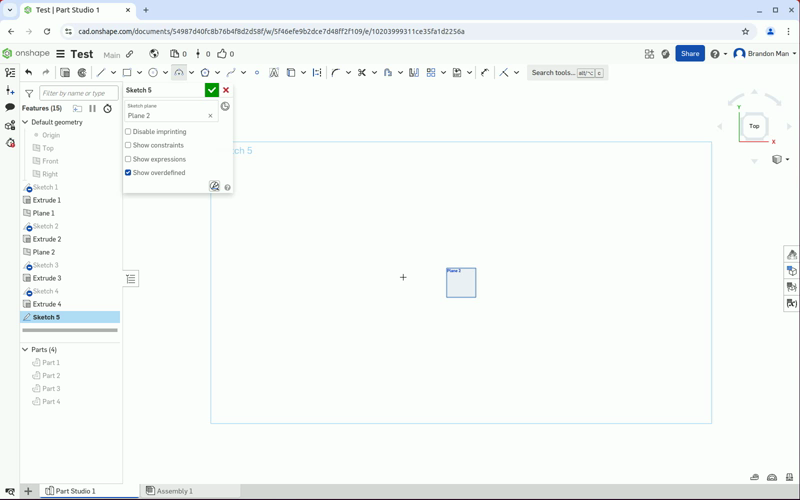
key_up(shift)
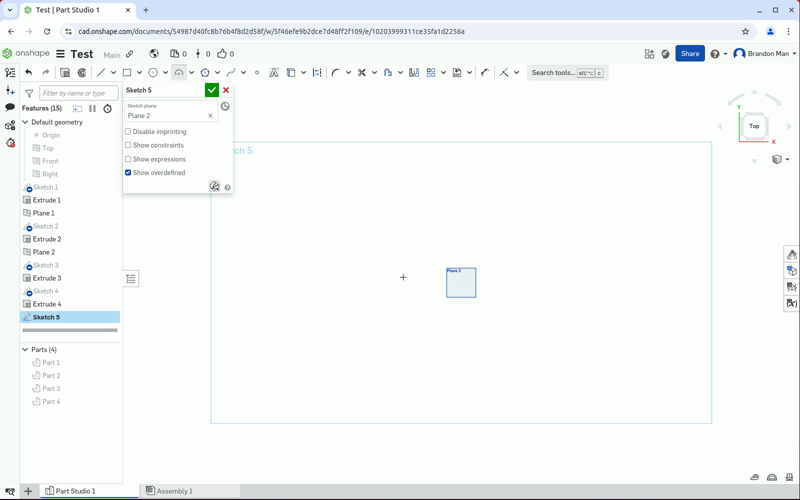
key_down(shift)
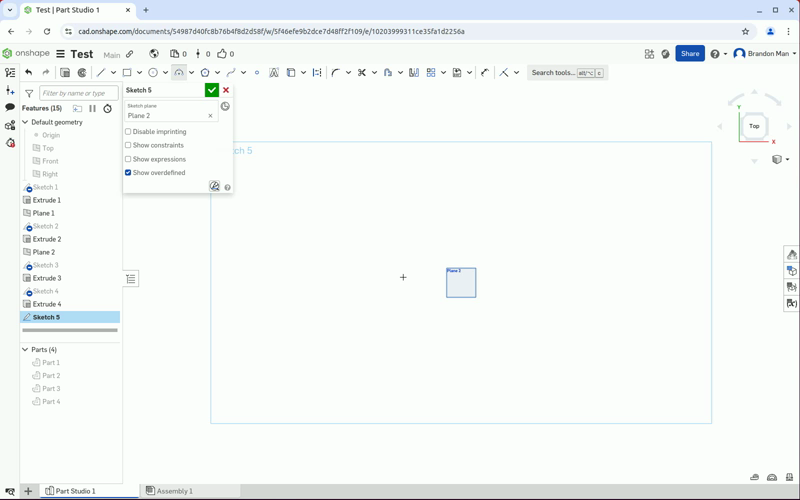
mouse_move(405, 288)
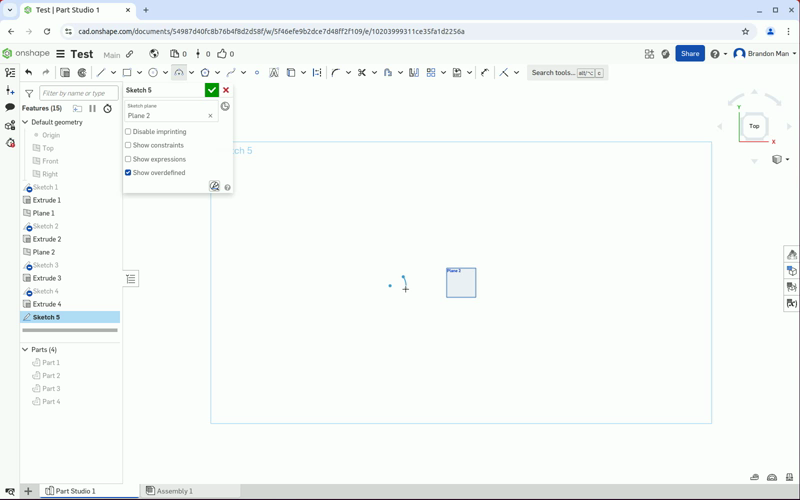
click(405, 288)
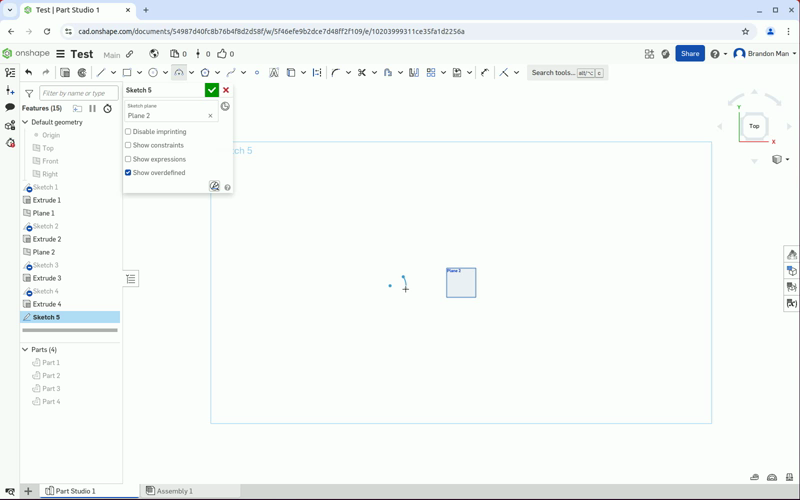
mouse_move(403, 283)
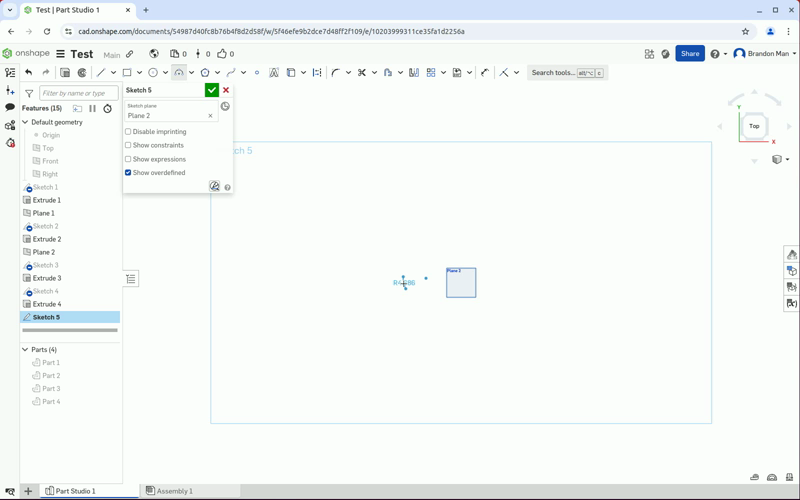
click(403, 283)
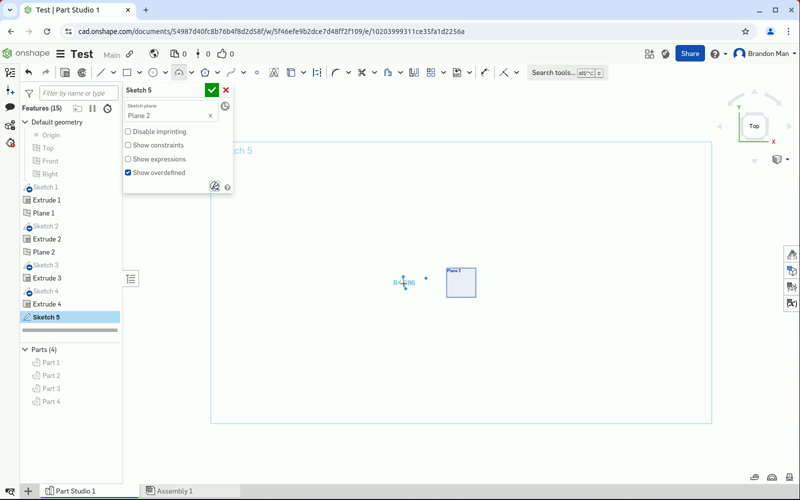
key_up(shift)
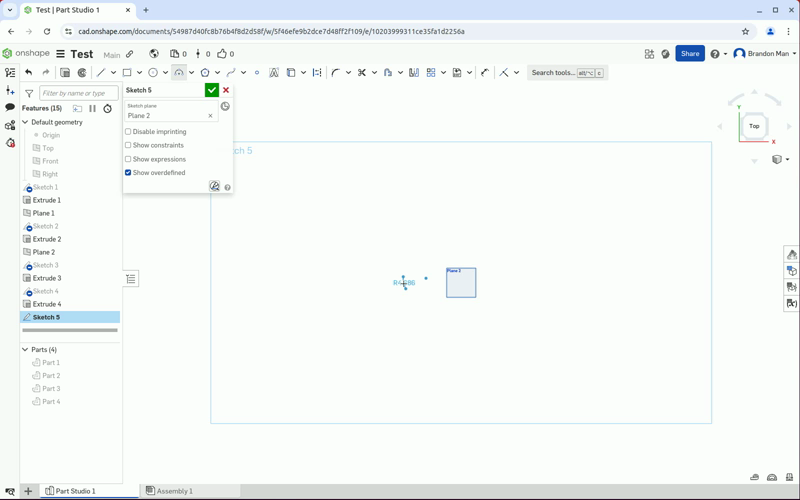
key(esc)
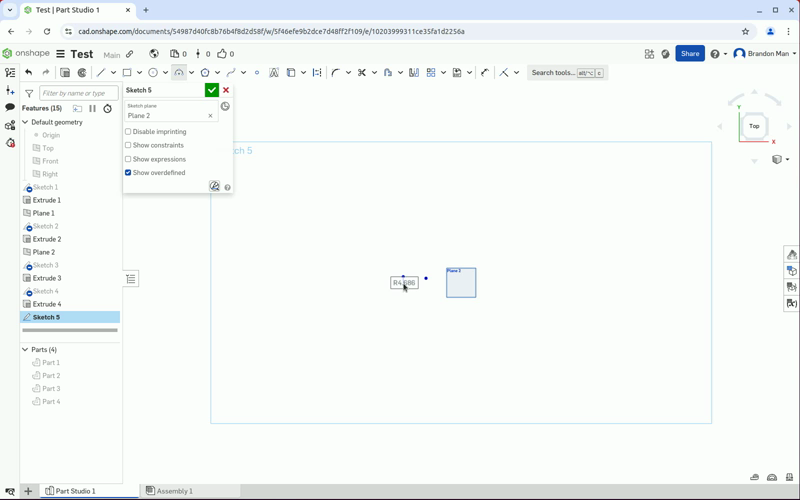
key(l)
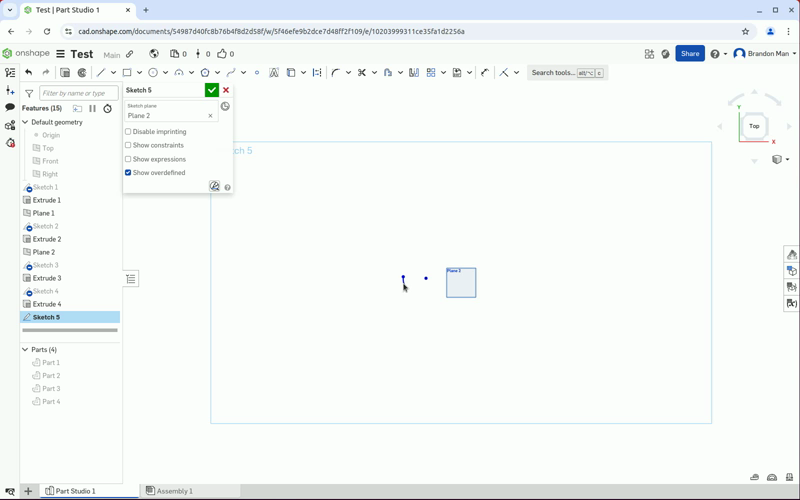
mouse_move(405, 288)
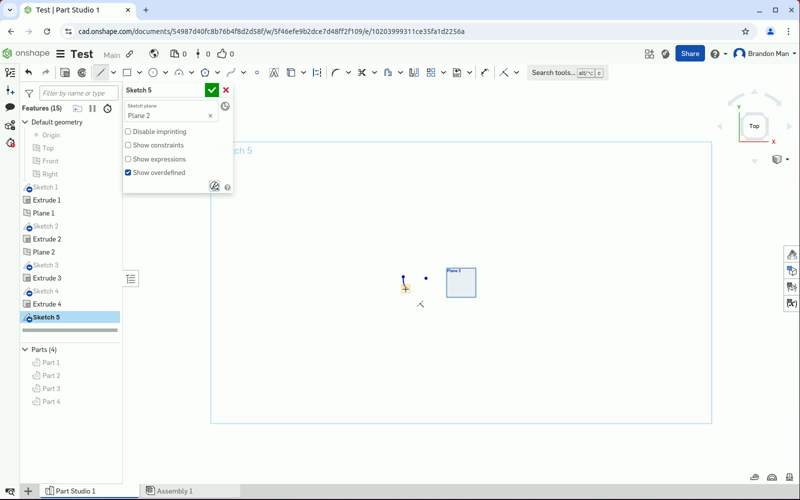
click(405, 288)
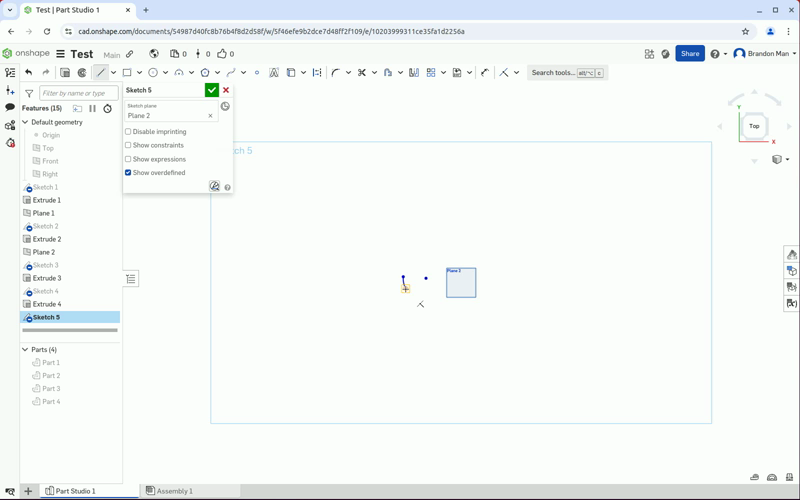
key_down(shift)
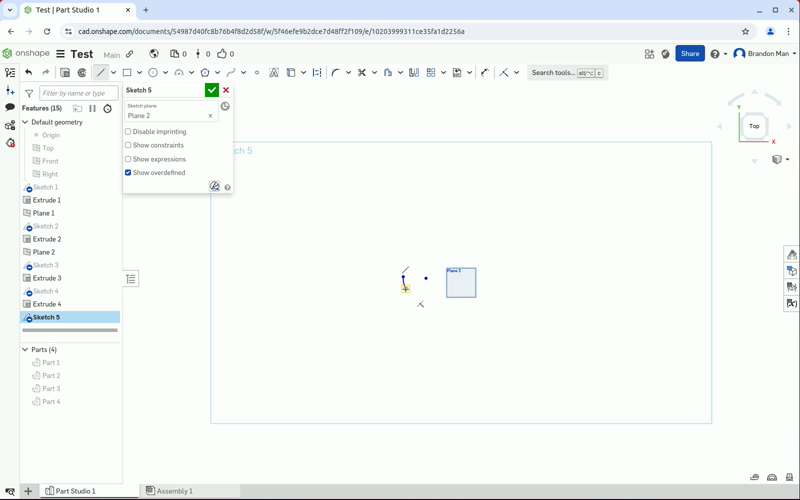
mouse_move(435, 288)
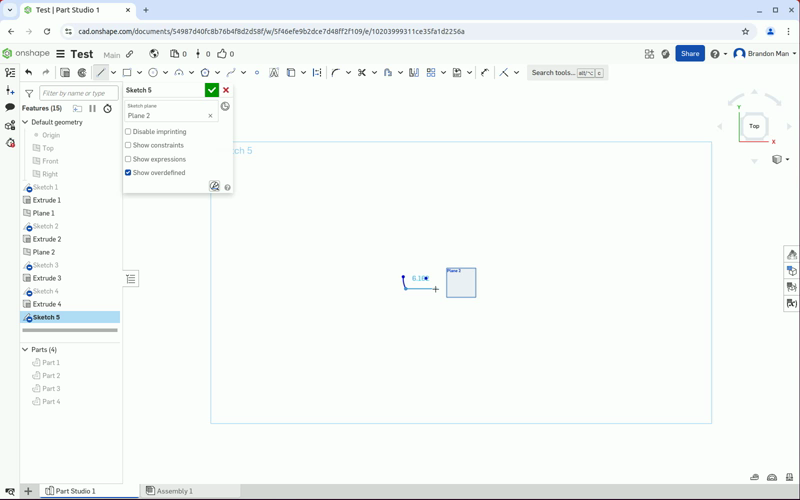
mouse_move(441, 288)
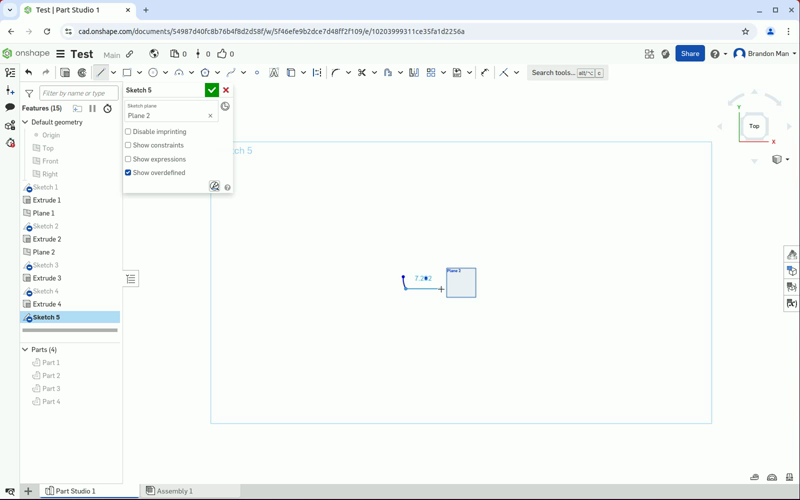
click(441, 288)
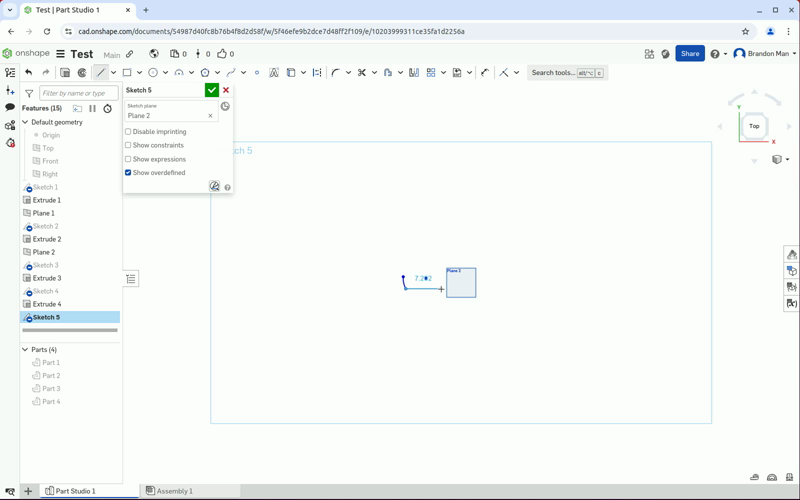
key_up(shift)
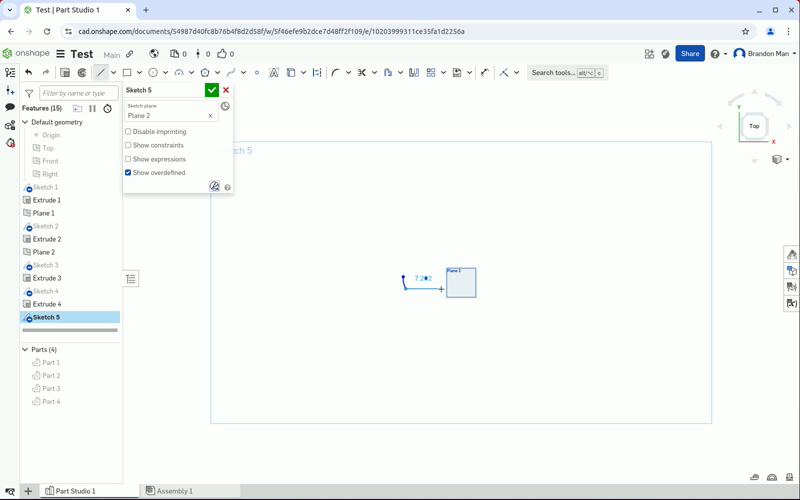
key(esc)
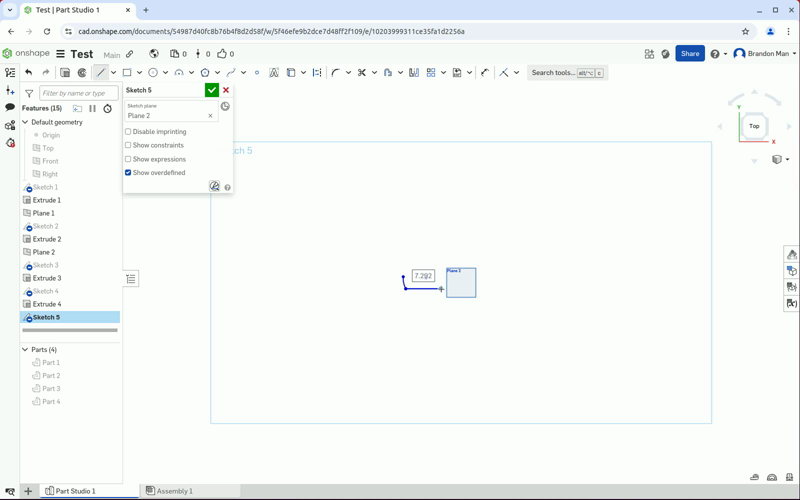
key(a)
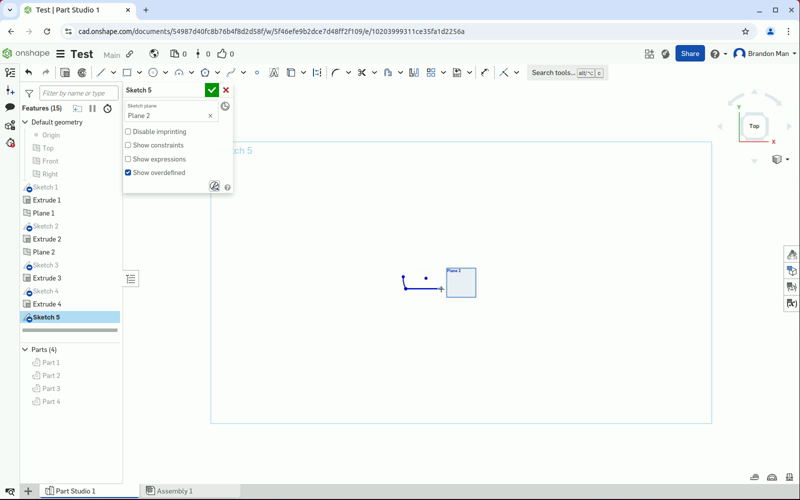
mouse_move(441, 288)
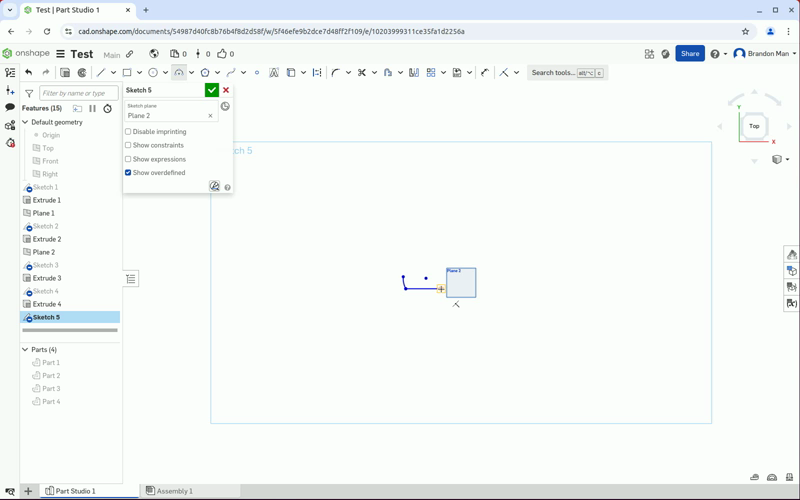
click(441, 288)
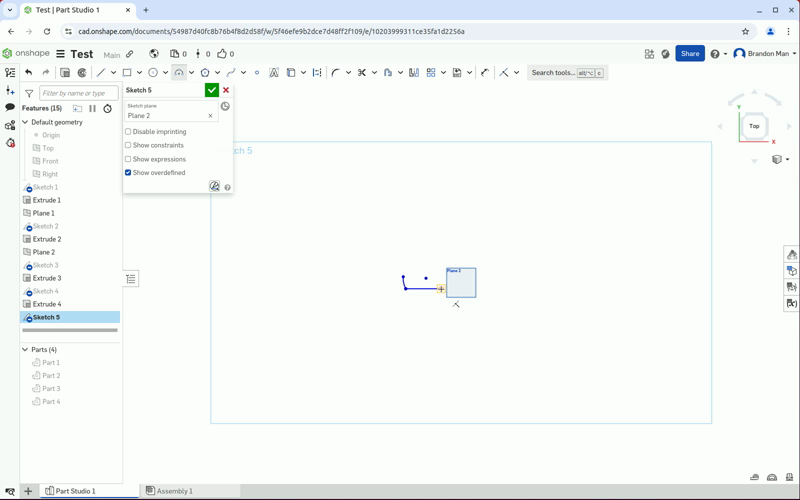
key_down(shift)
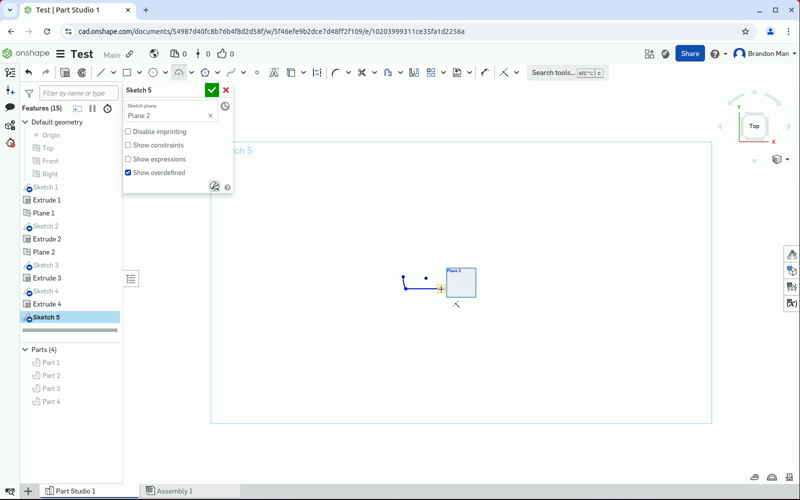
mouse_move(444, 276)
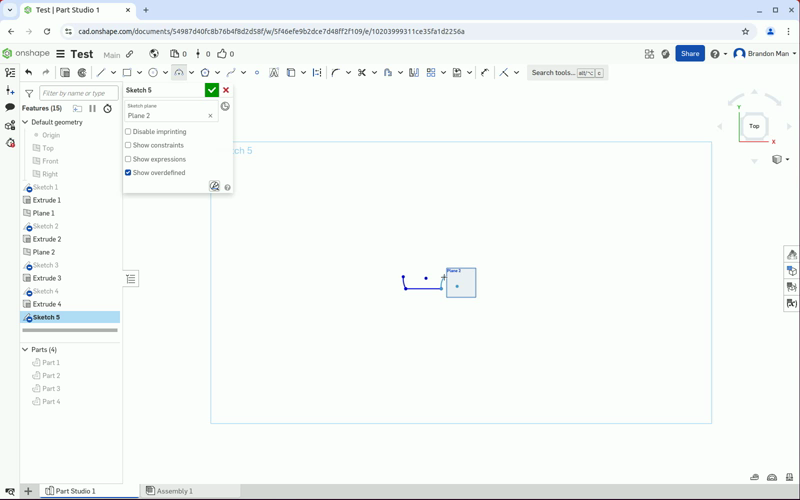
click(444, 276)
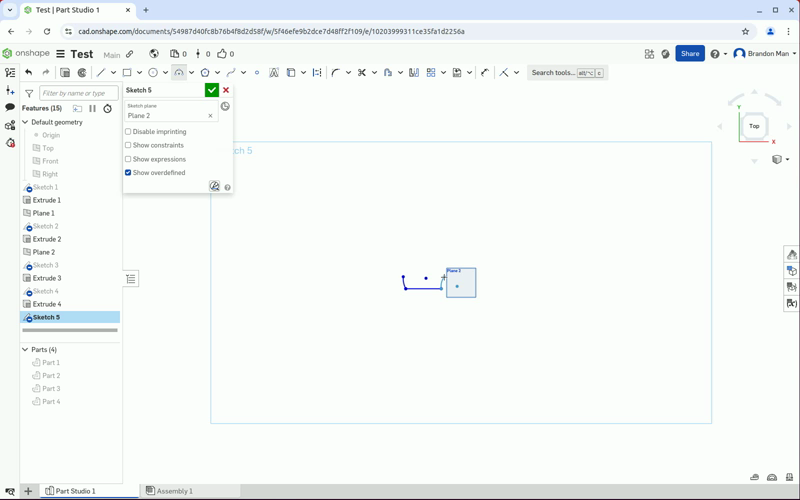
mouse_move(444, 283)
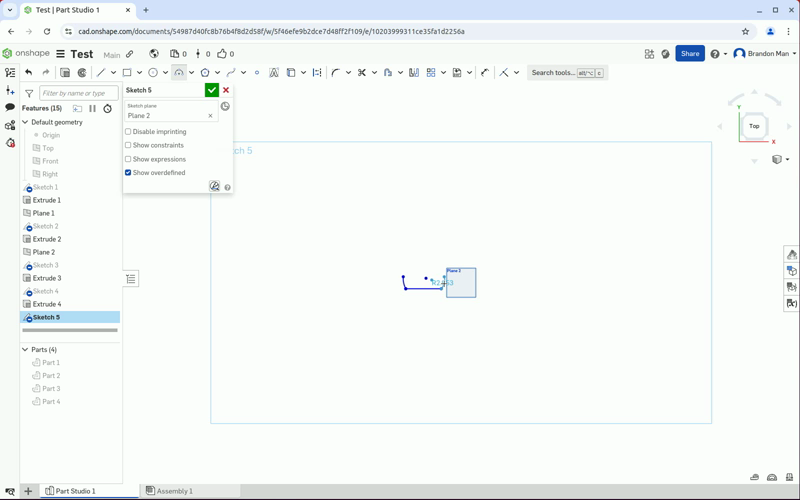
click(444, 283)
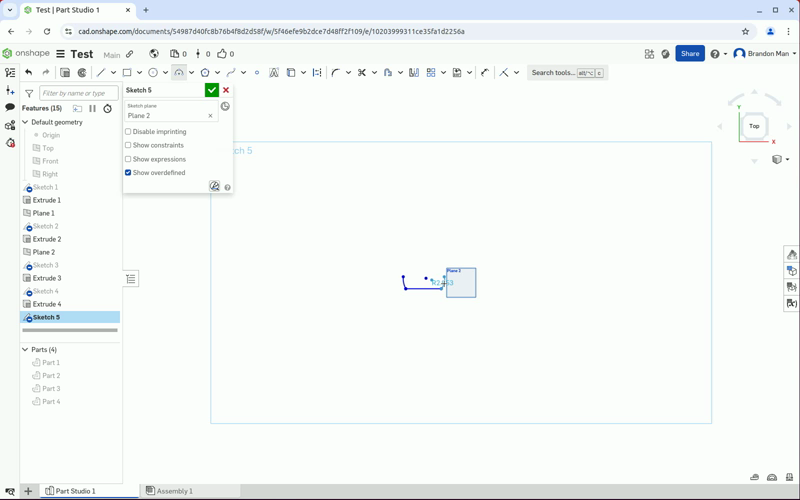
key_up(shift)
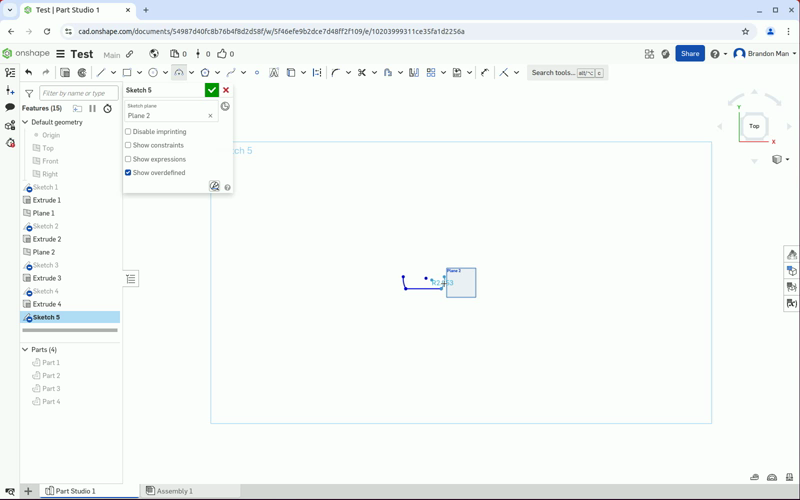
key(esc)
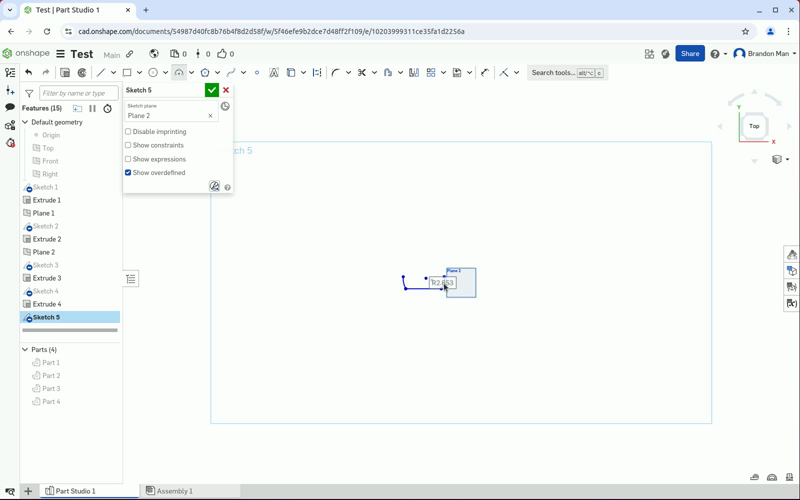
key(l)
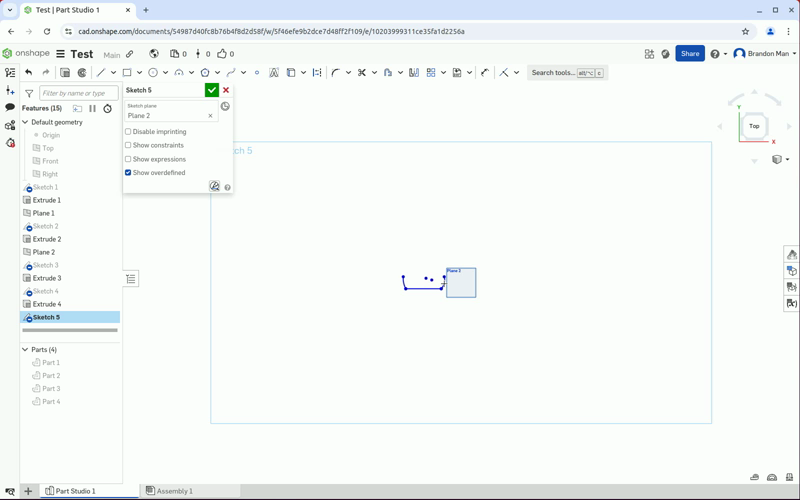
mouse_move(444, 276)
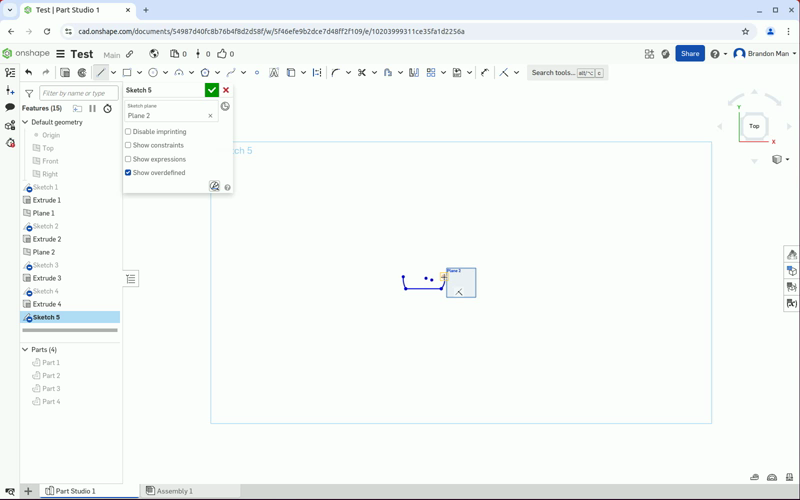
click(444, 276)
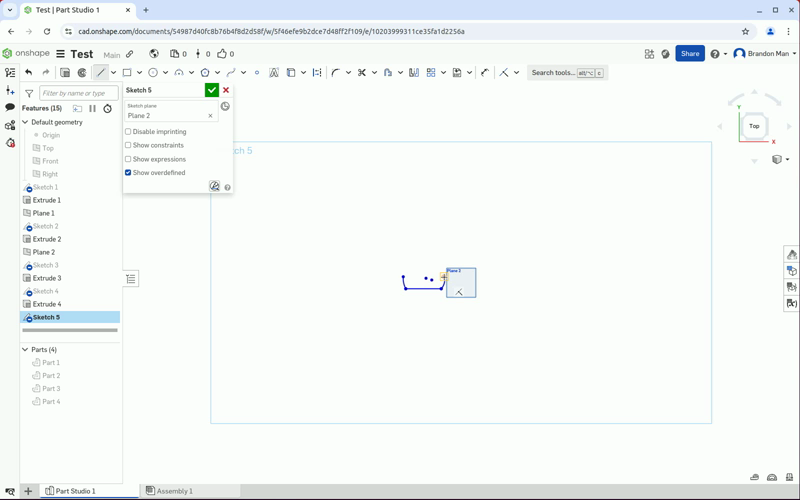
mouse_move(474, 276)
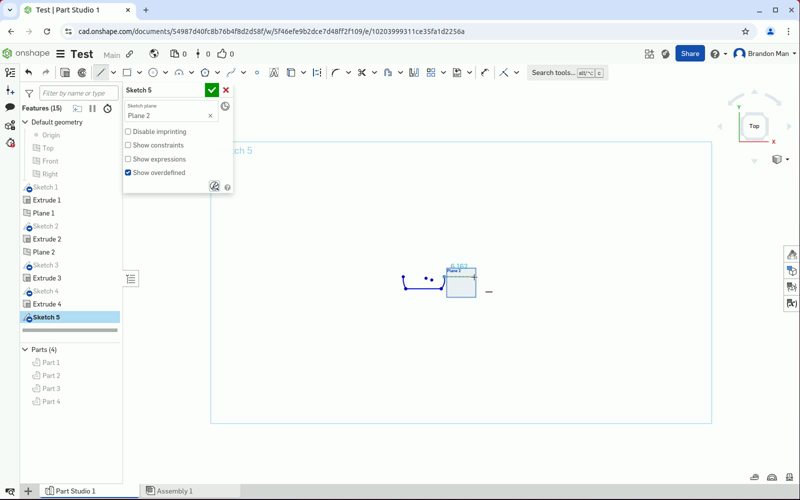
key_down(shift)
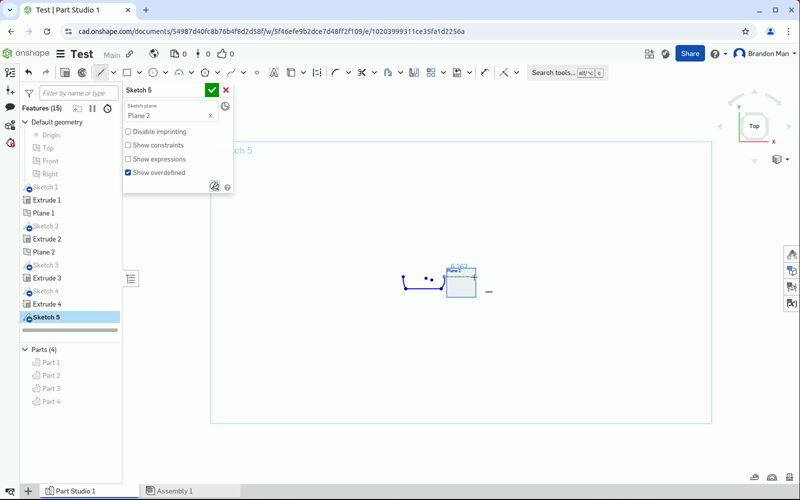
mouse_move(403, 276)
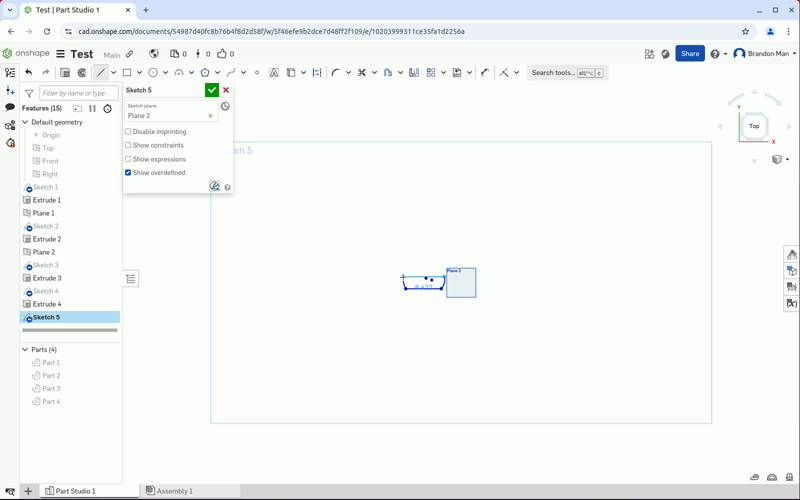
key_up(shift)
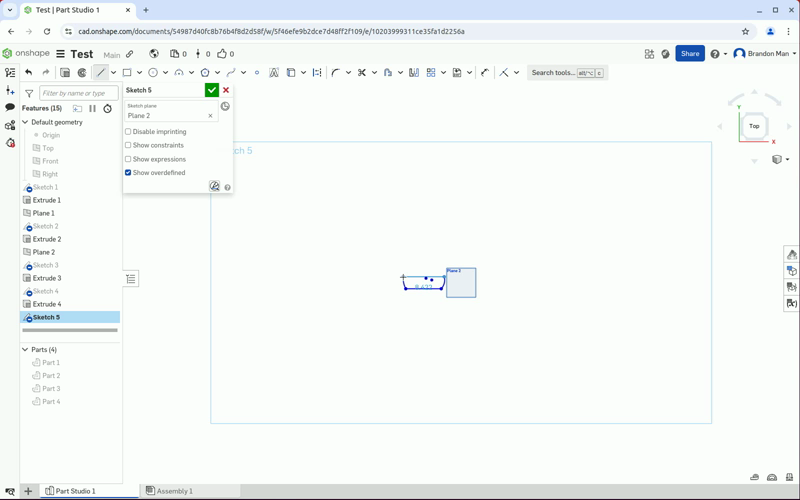
click(403, 276)
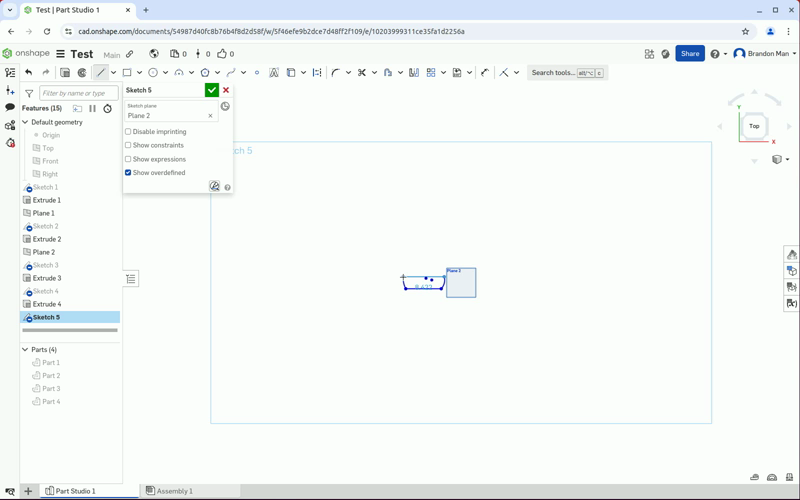
key(esc)
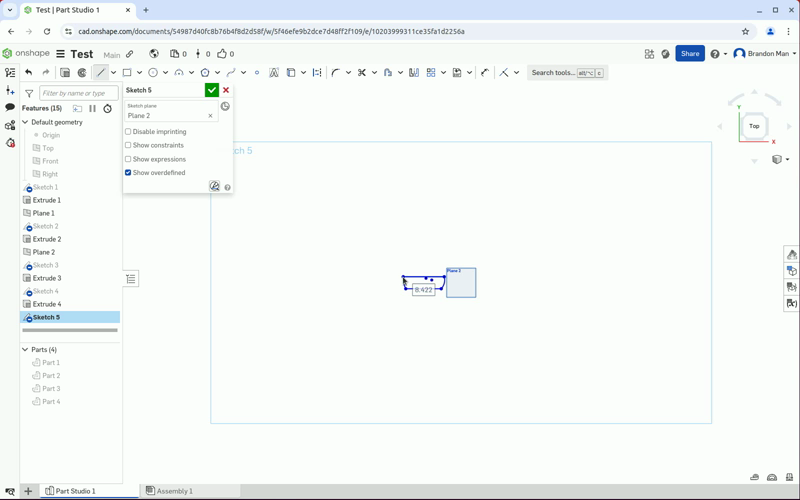
mouse_move(432, 282)
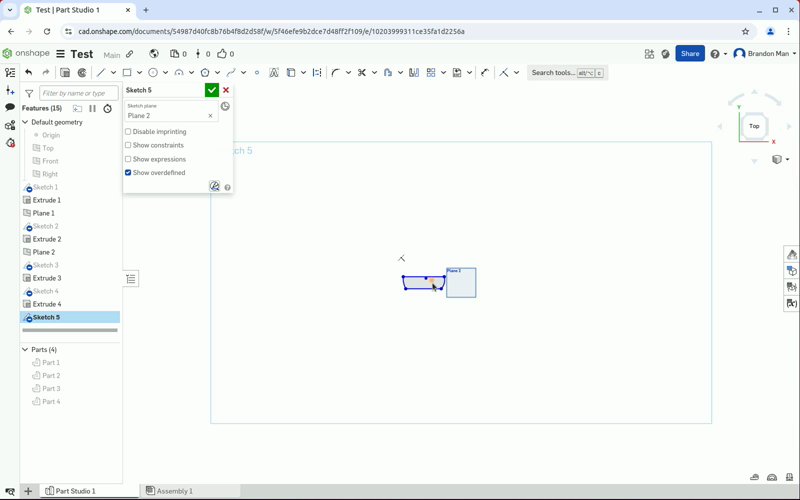
scroll(6)
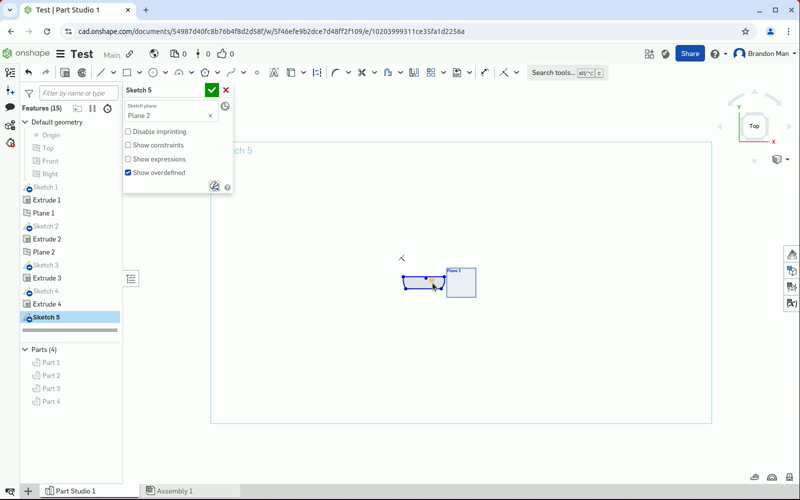
scroll(6)
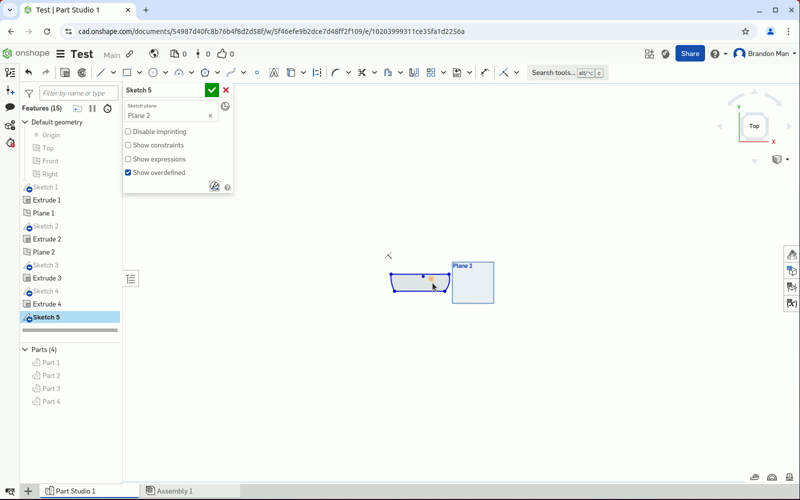
scroll(6)
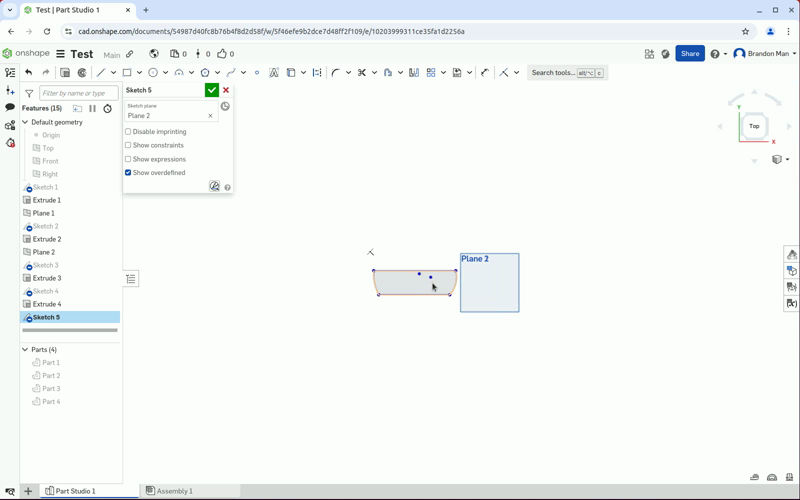
scroll(6)
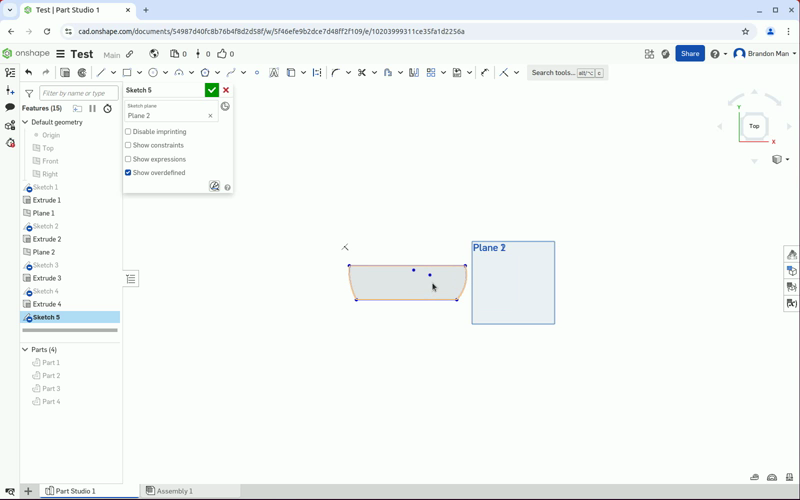
scroll(6)
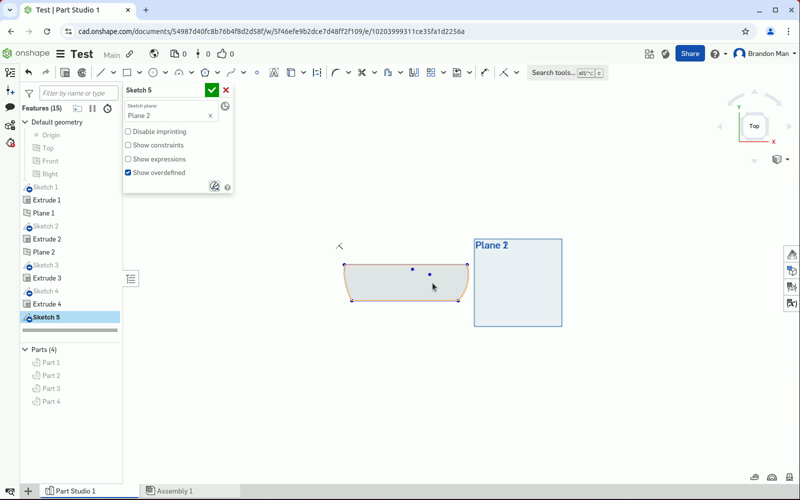
scroll(6)
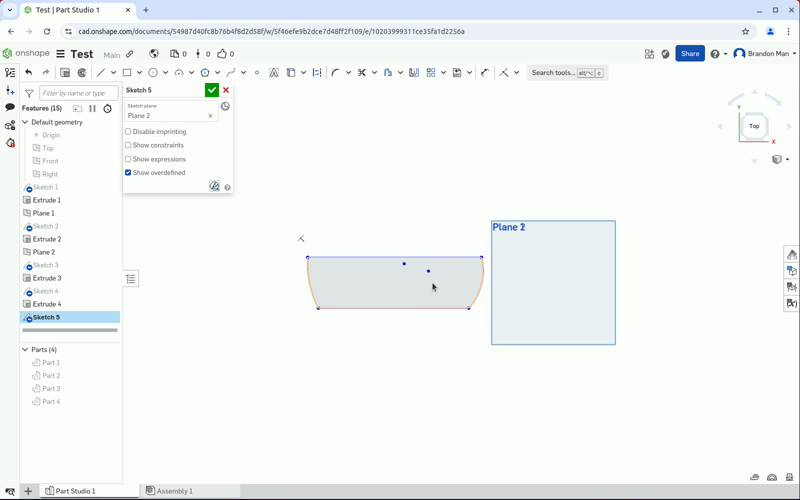
scroll(6)
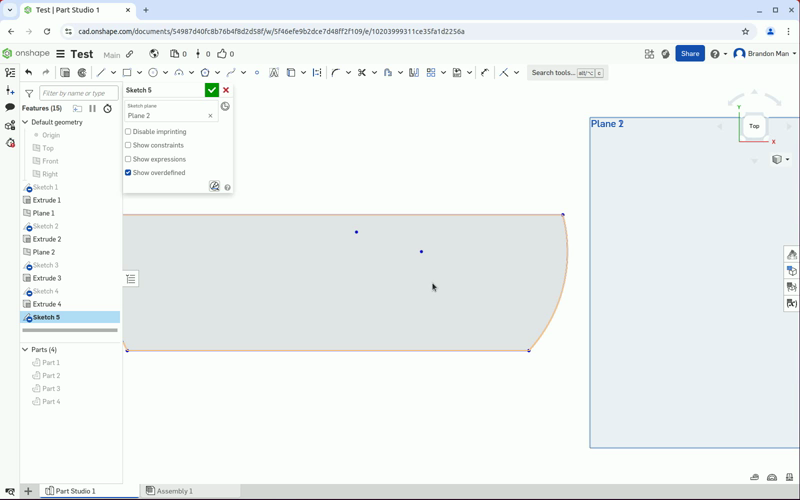
click(432, 282)
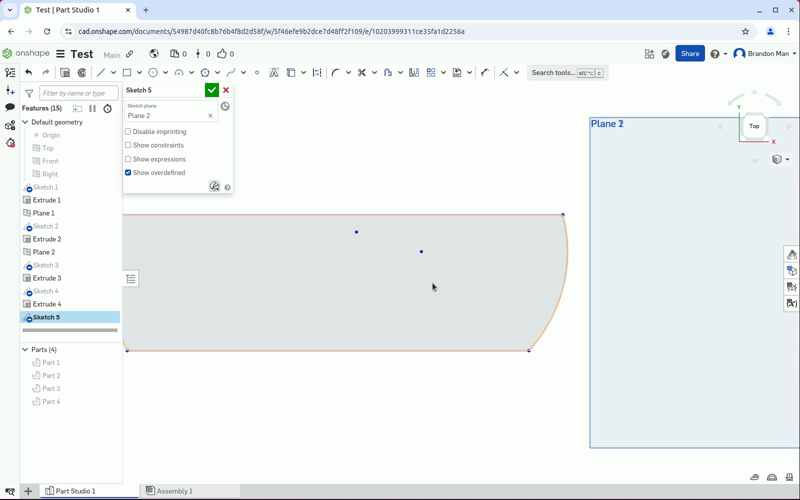
scroll(-6)
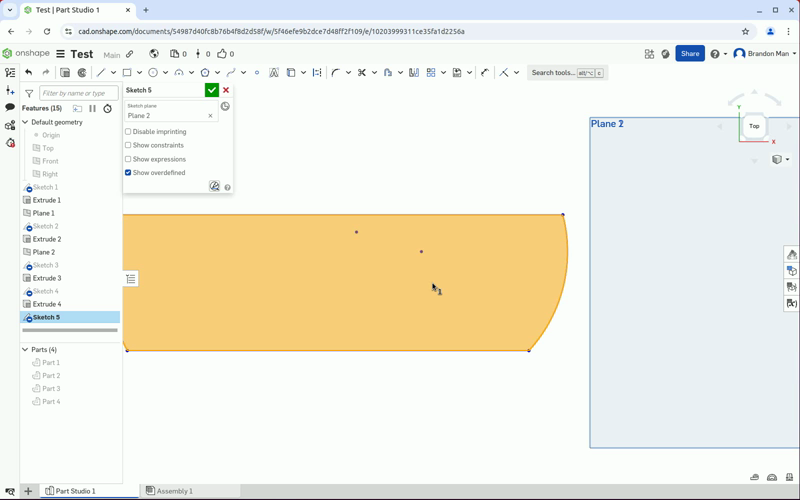
scroll(-6)
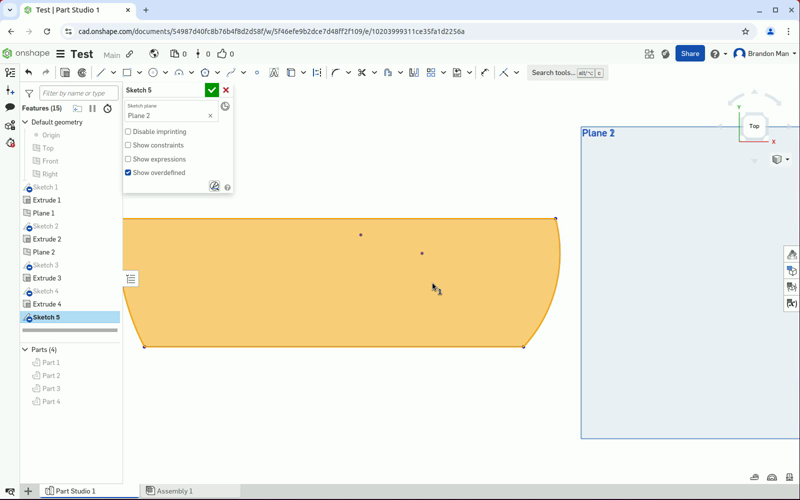
scroll(-6)
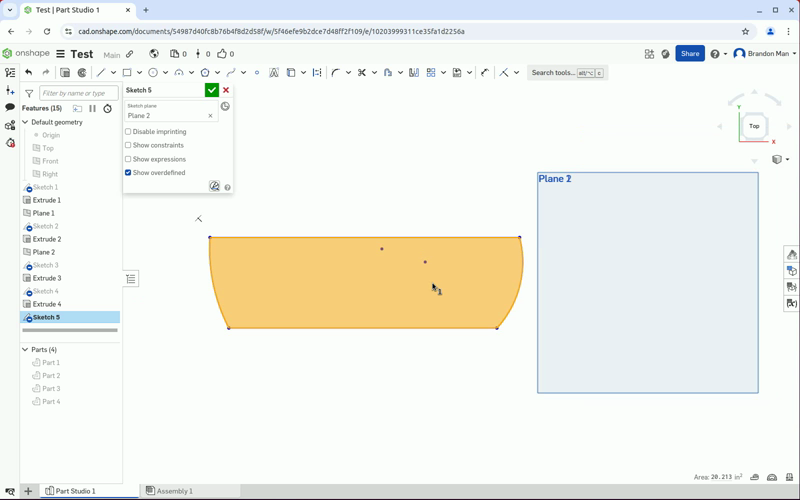
scroll(-6)
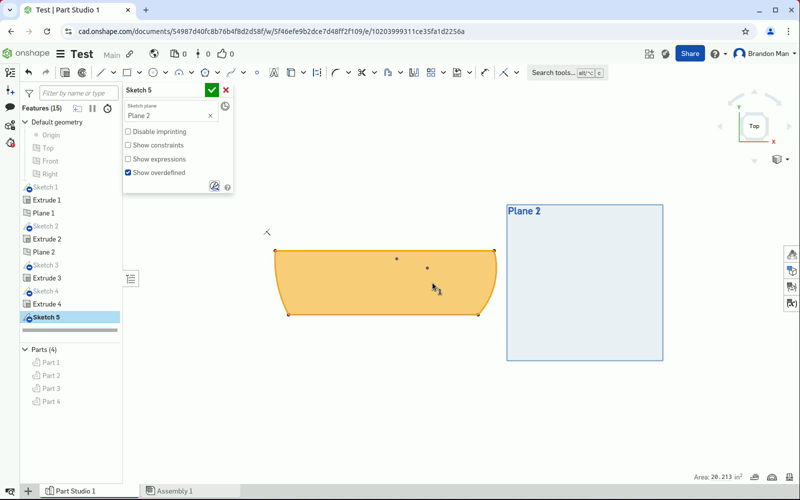
scroll(-6)
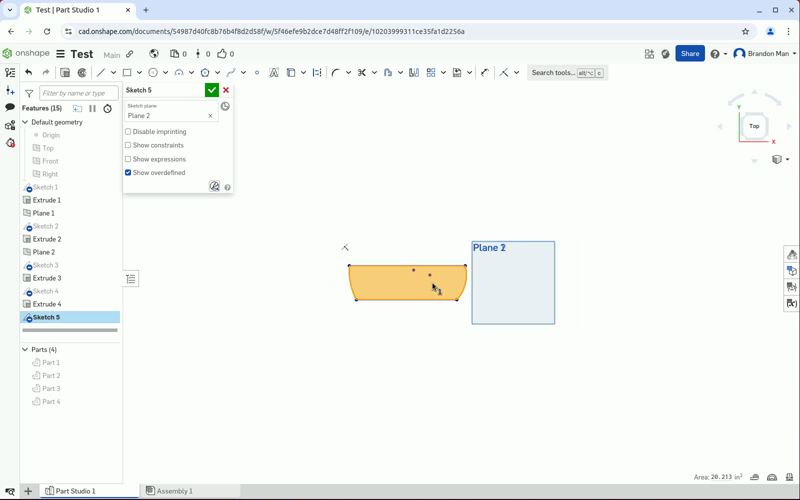
scroll(-6)
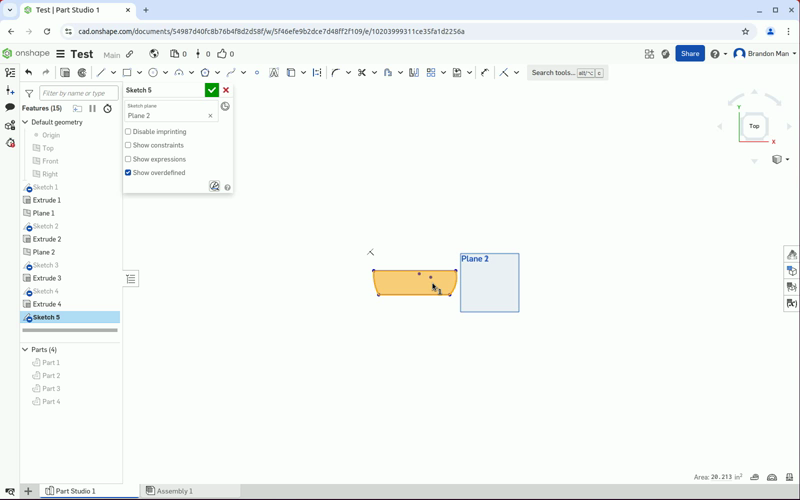
scroll(-6)
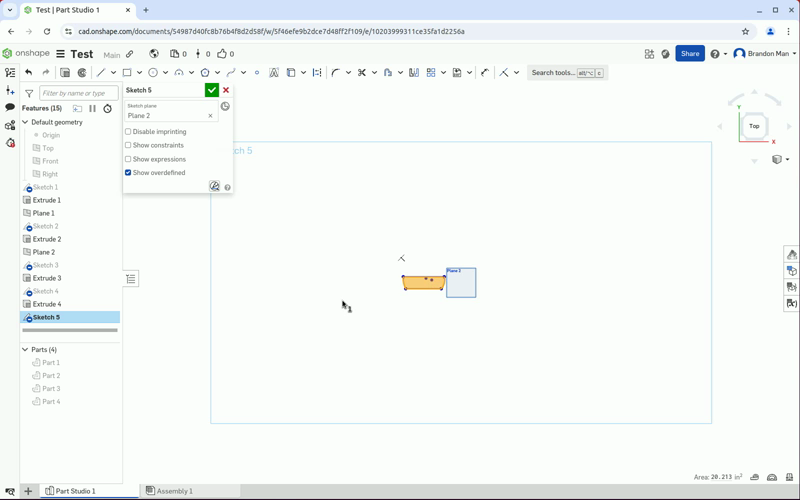
mouse_move(73, 352)
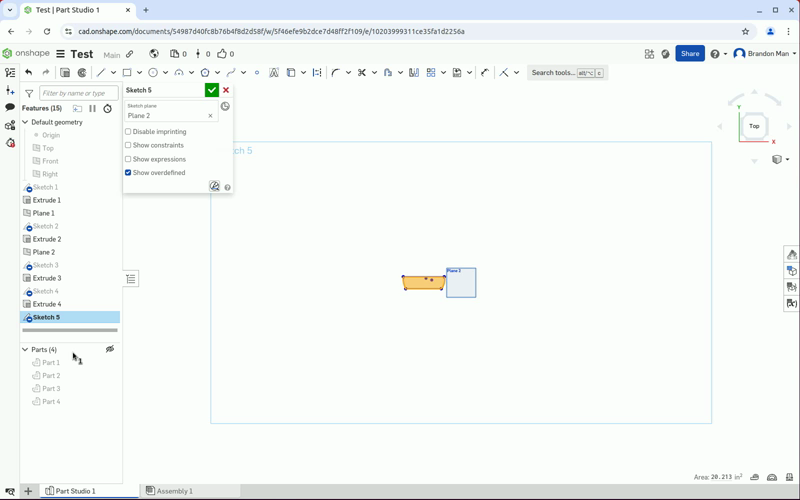
key(shift+y)
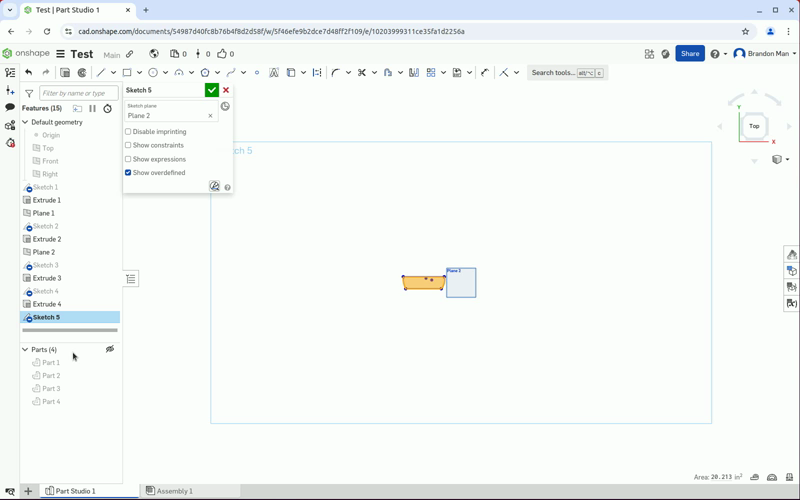
key(shift+e)
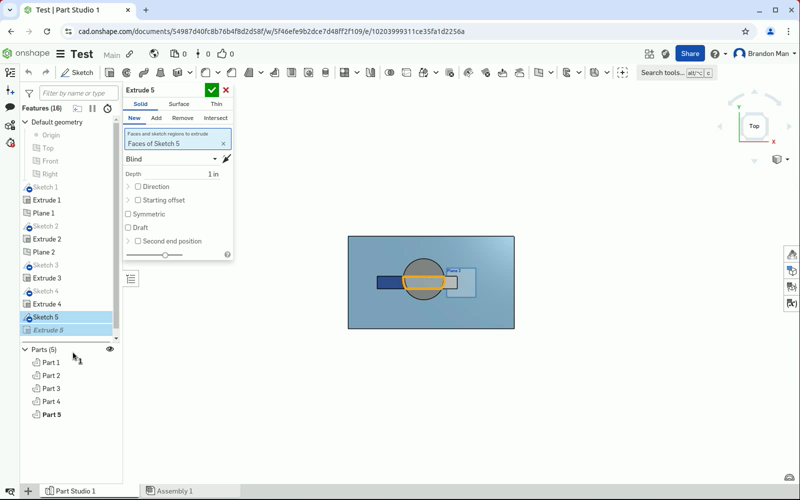
mouse_move(143, 106)
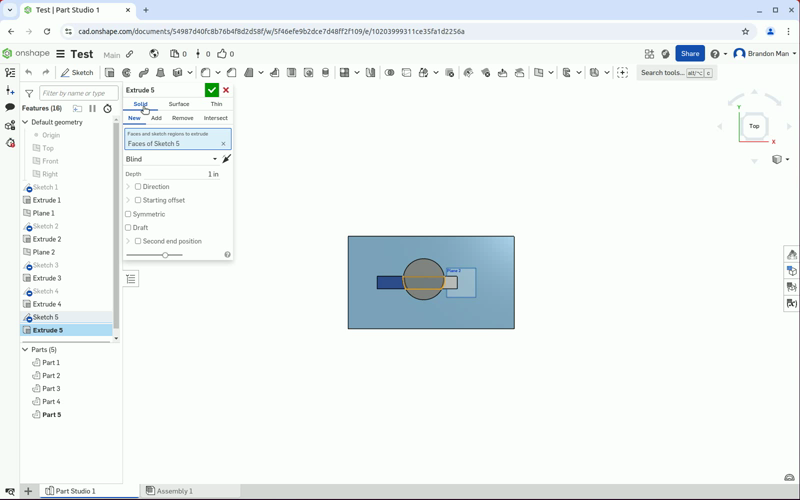
click(143, 106)
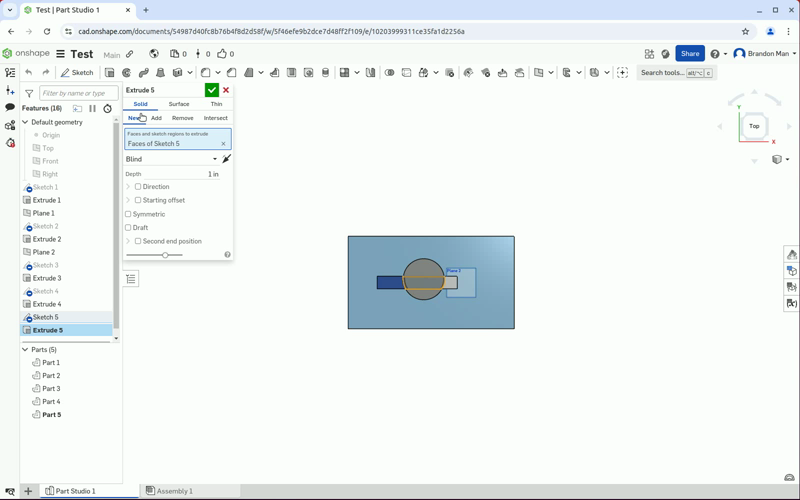
mouse_move(137, 120)
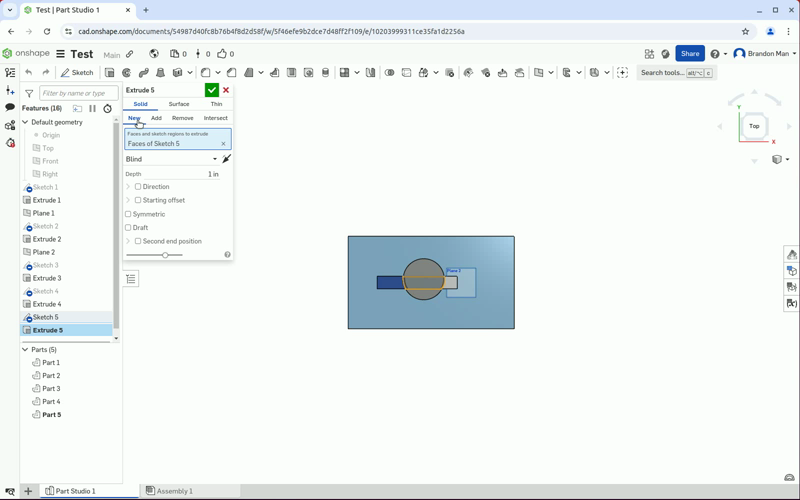
click(137, 120)
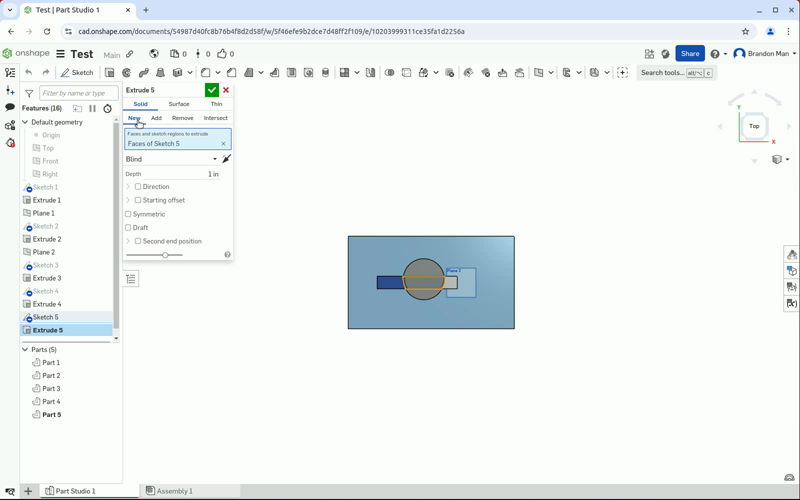
key(tab, 4)
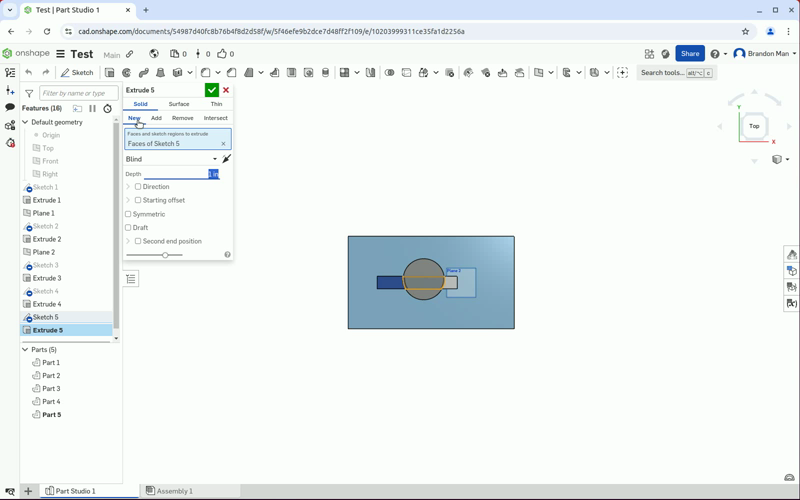
text(4.092)
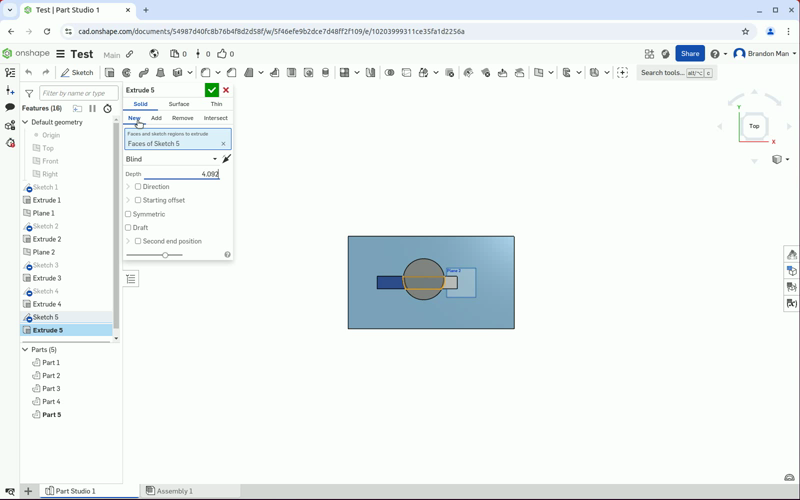
key(enter)
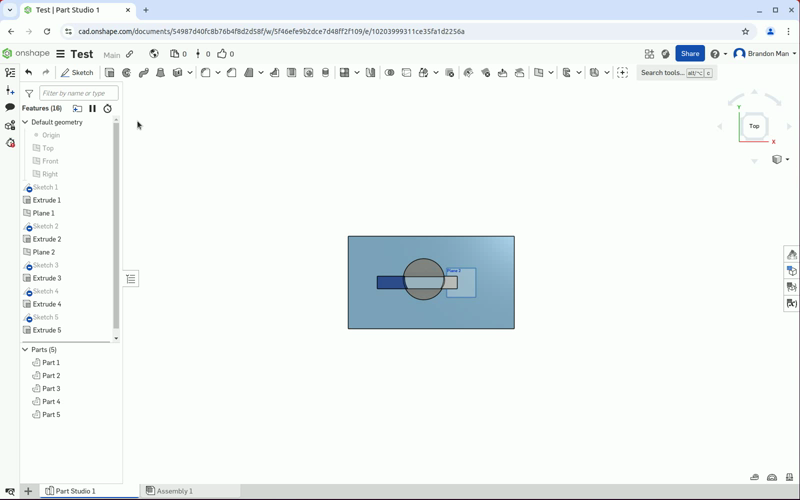
key(shift+h)
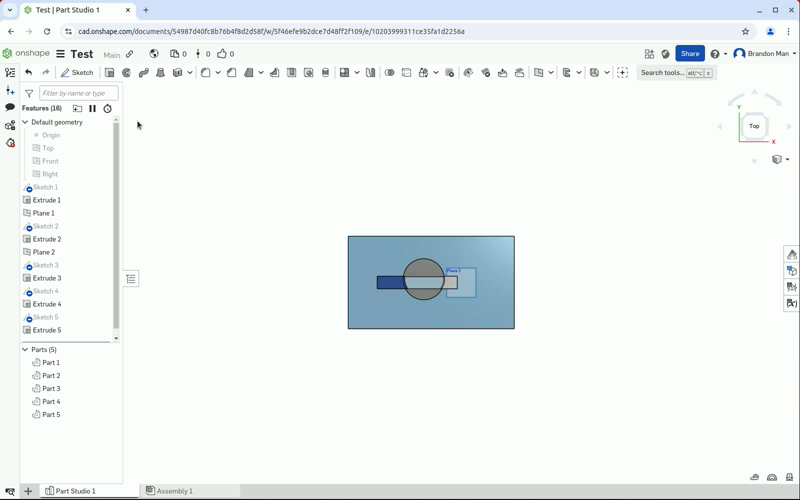
key(shift+h)
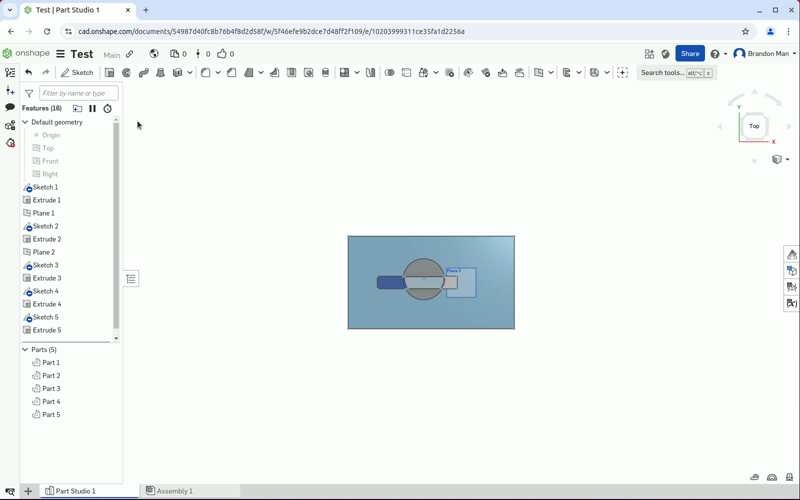
key(shift+7)
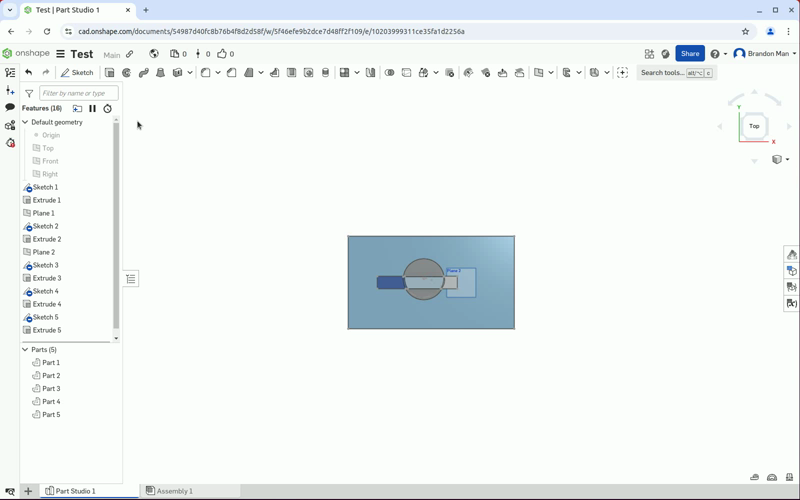
key(up, 3)
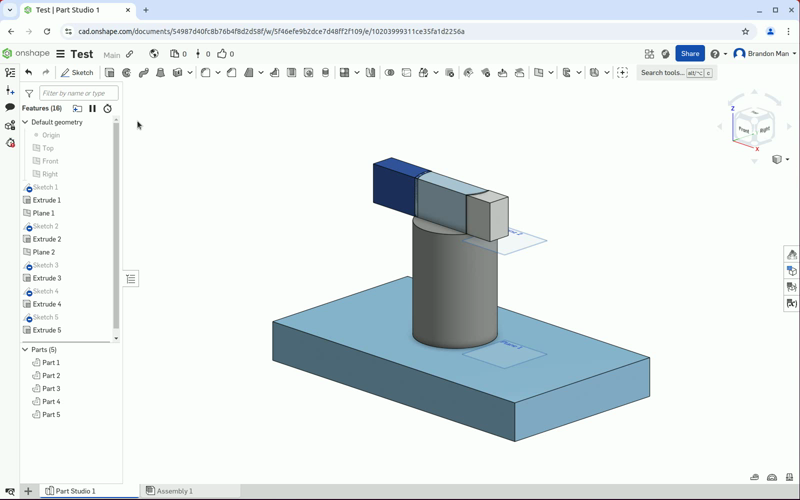
key(left, 3)
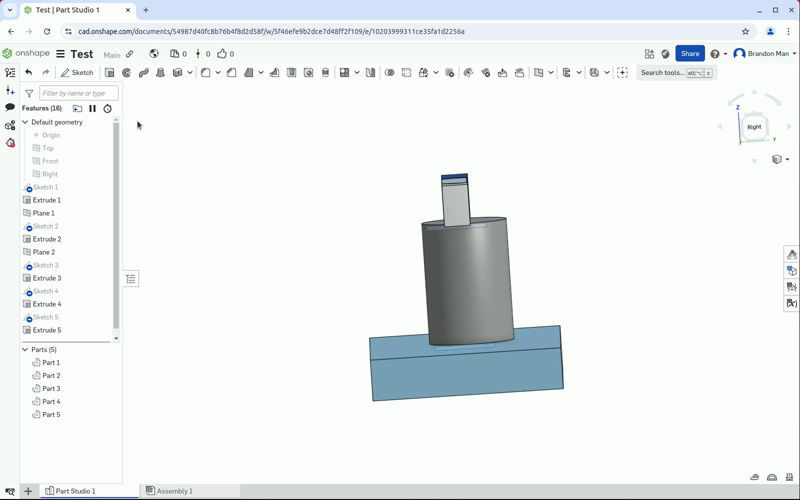
key(right, 3)
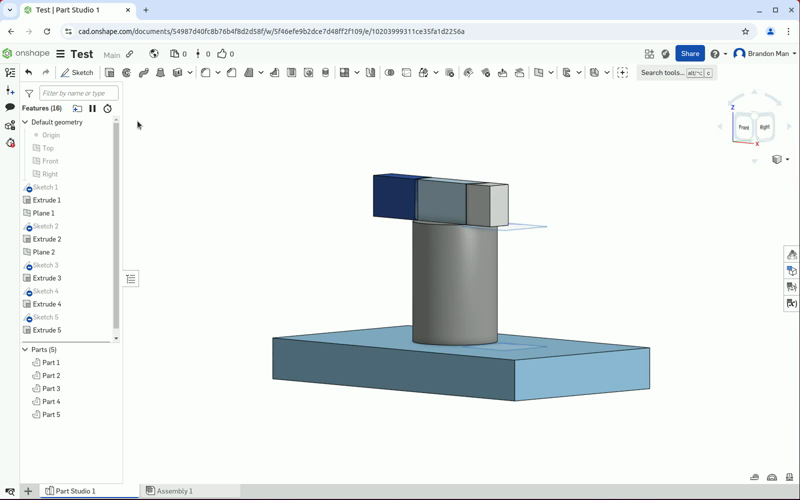
key(down, 3)
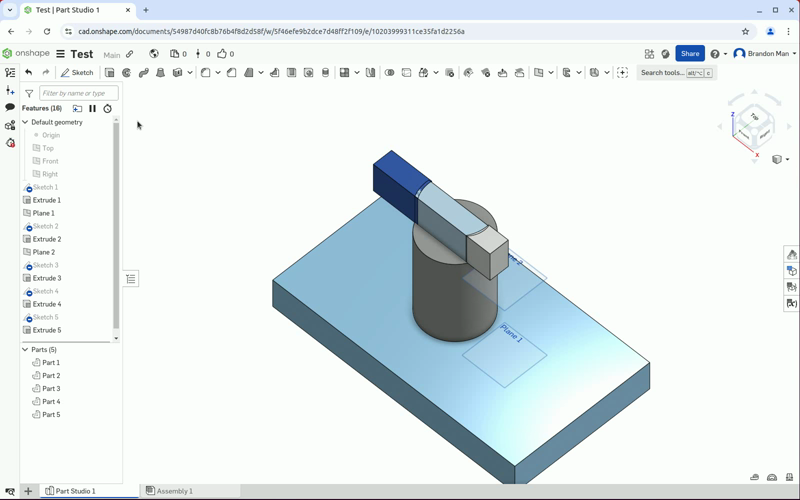
mouse_move(69, 189)
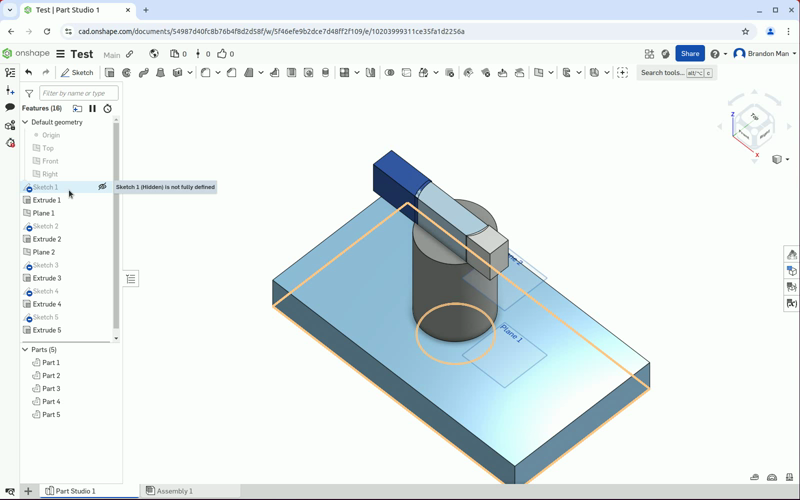
click(69, 189)